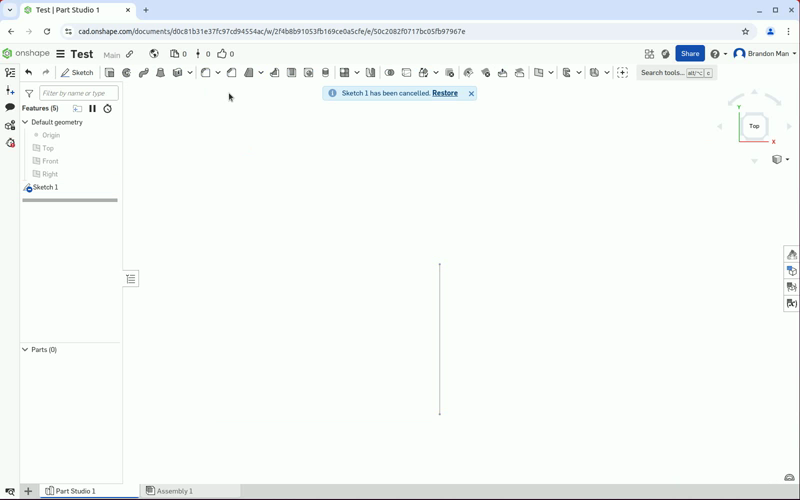
key(shift+h)
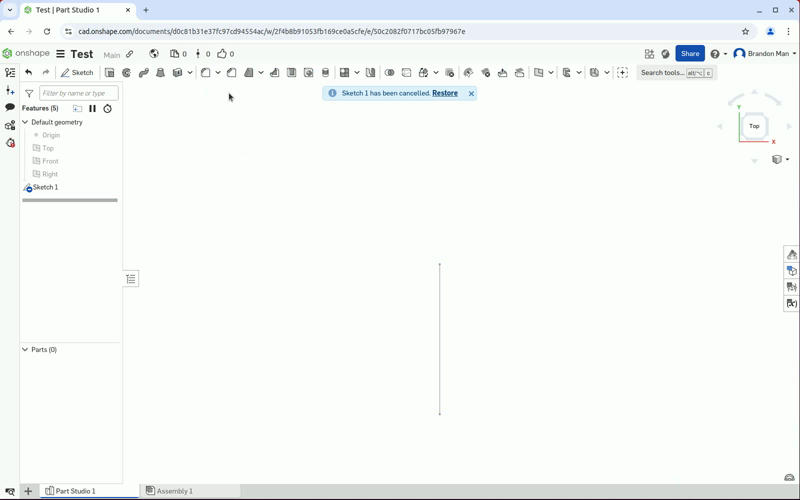
key(shift+s)
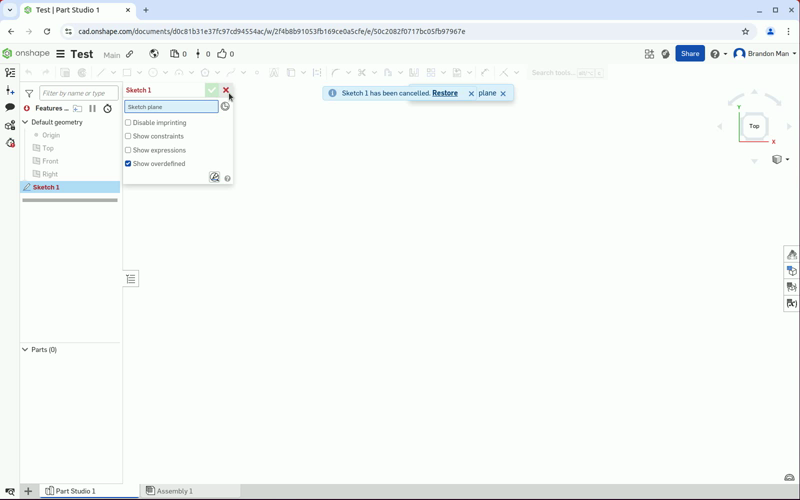
mouse_move(73, 150)
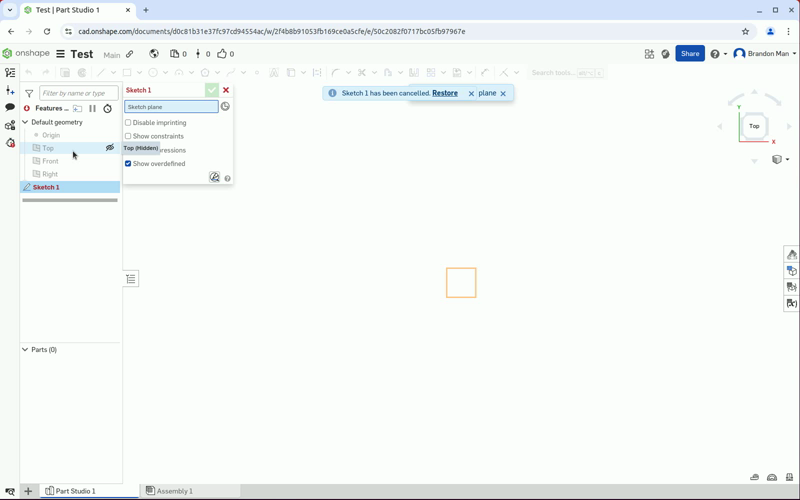
click(73, 150)
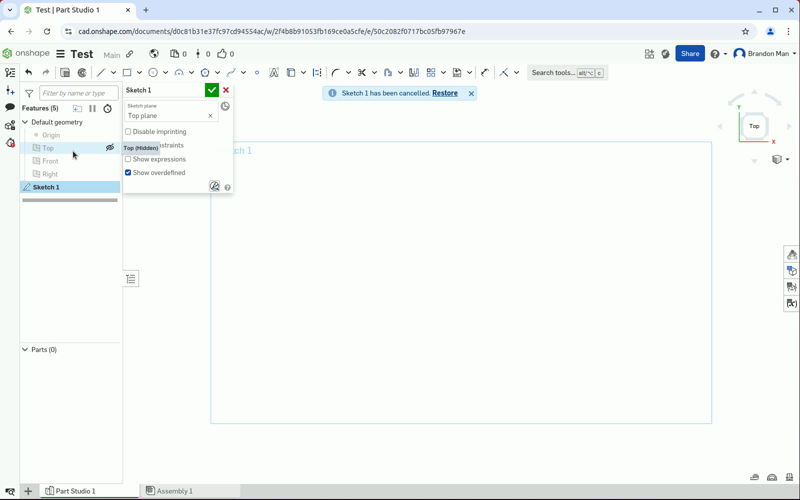
mouse_move(73, 352)
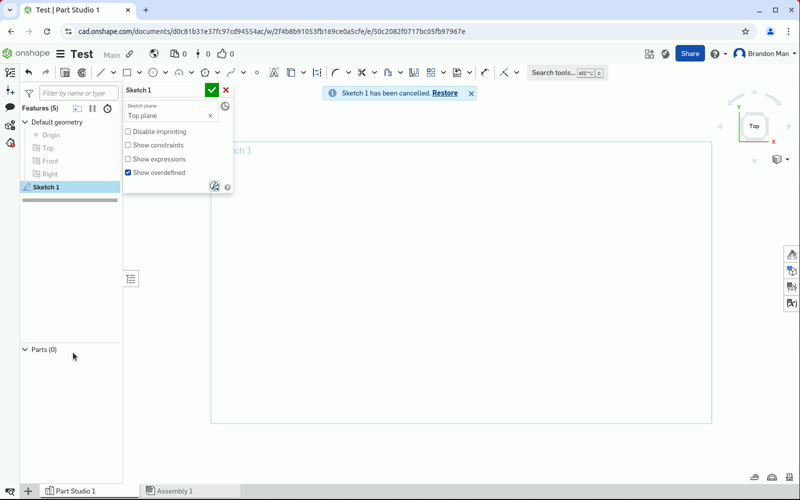
key(y)
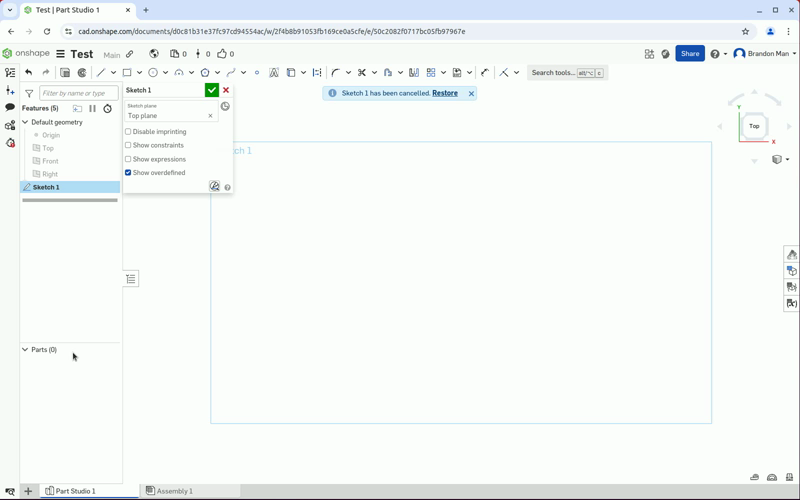
key(l)
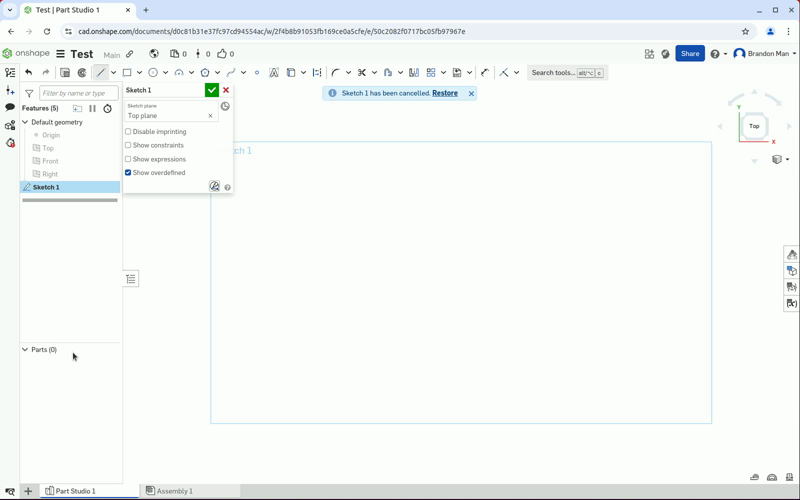
key_down(shift)
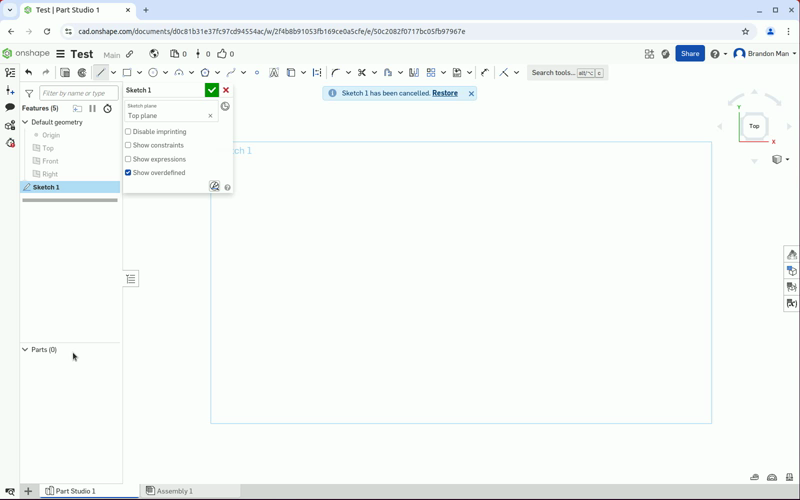
mouse_move(377, 374)
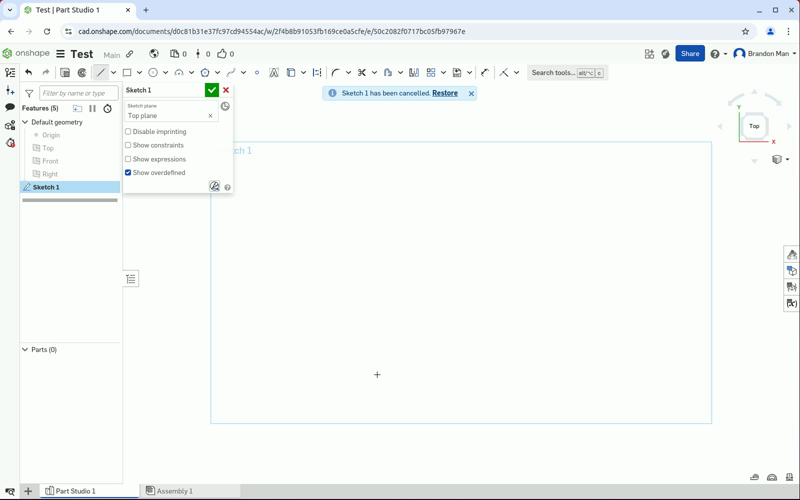
click(377, 374)
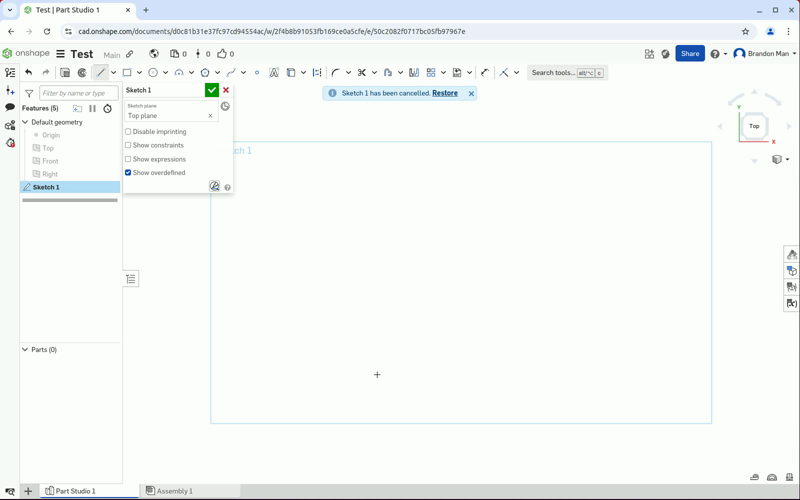
key_up(shift)
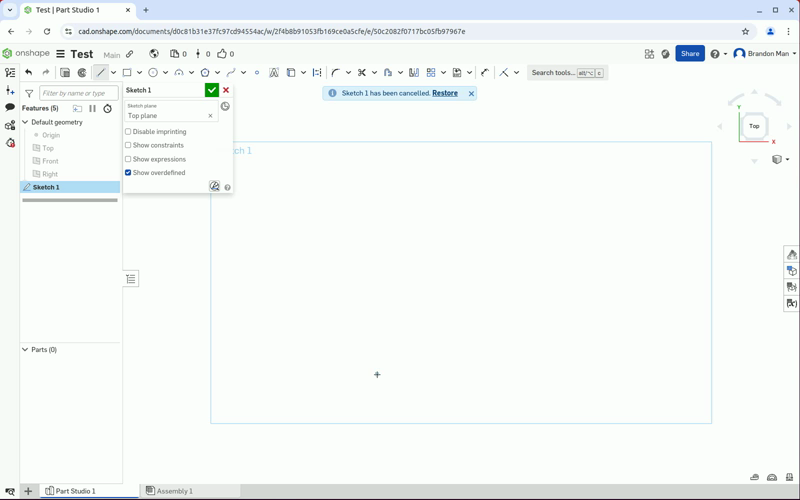
key_down(shift)
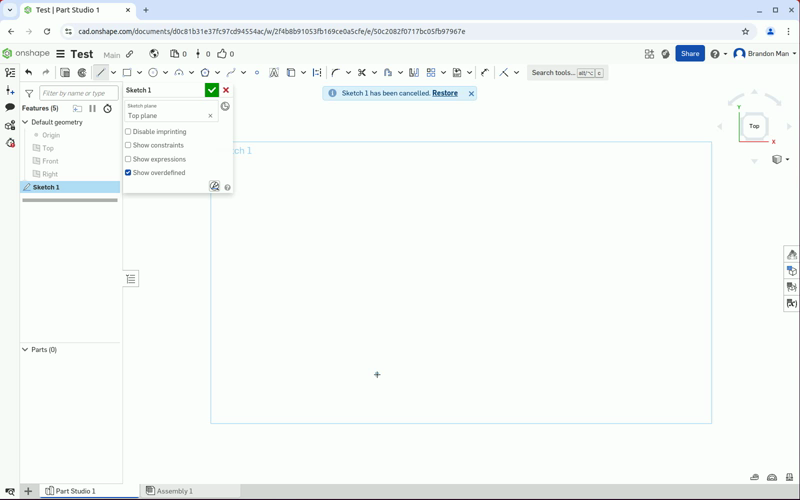
mouse_move(407, 374)
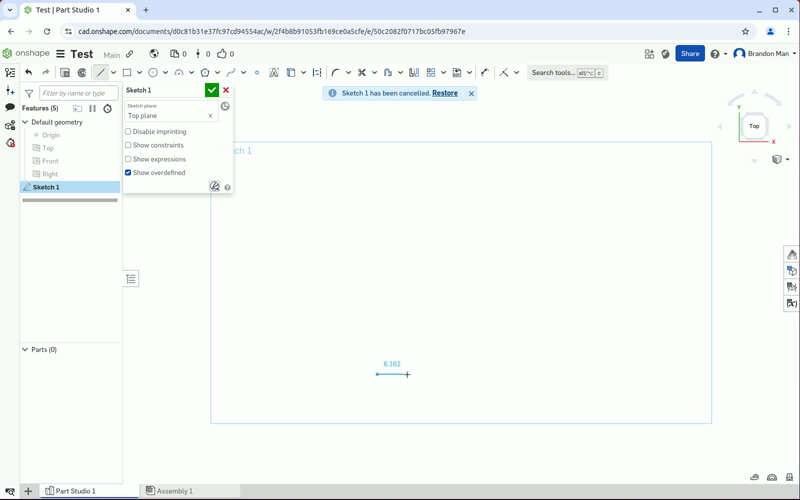
mouse_move(389, 374)
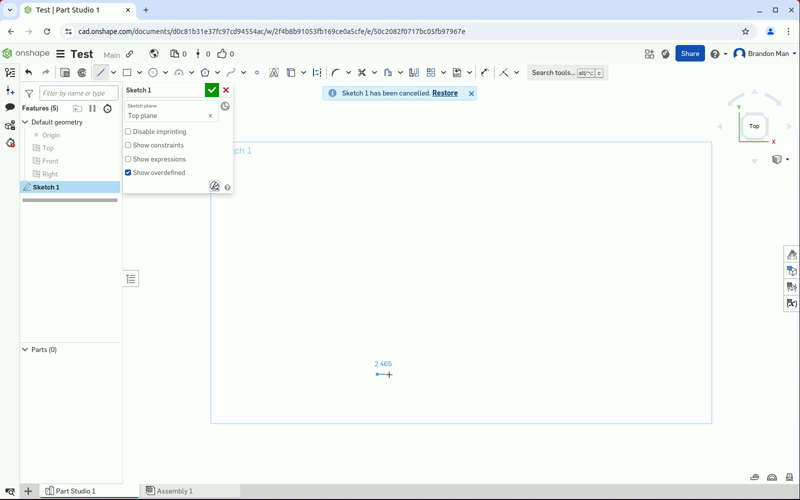
click(389, 374)
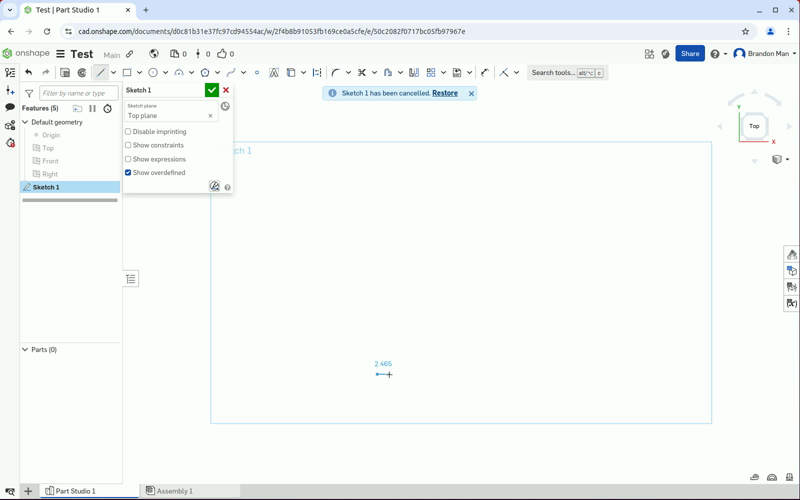
key_up(shift)
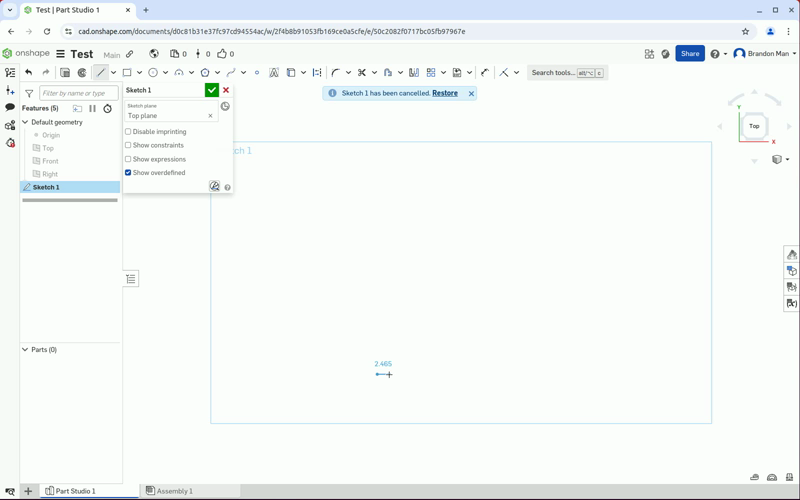
key_down(shift)
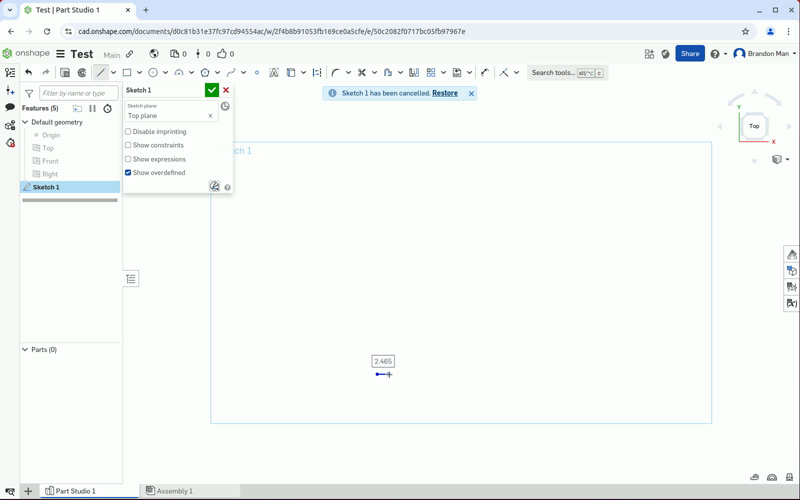
mouse_move(419, 374)
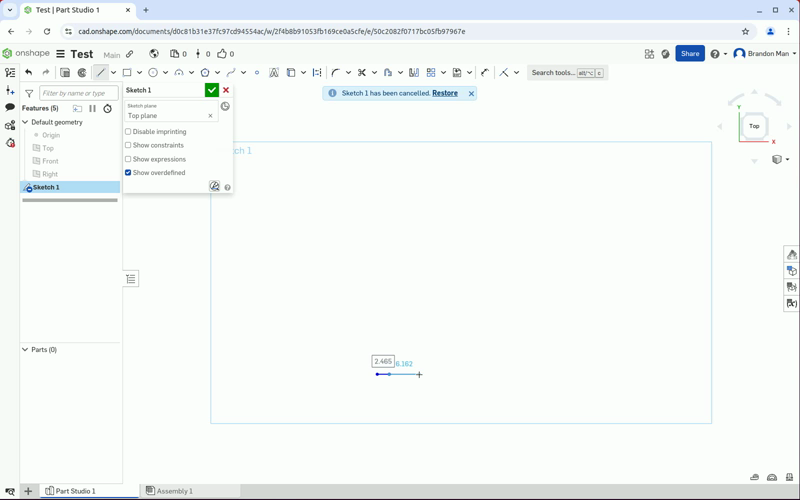
mouse_move(389, 362)
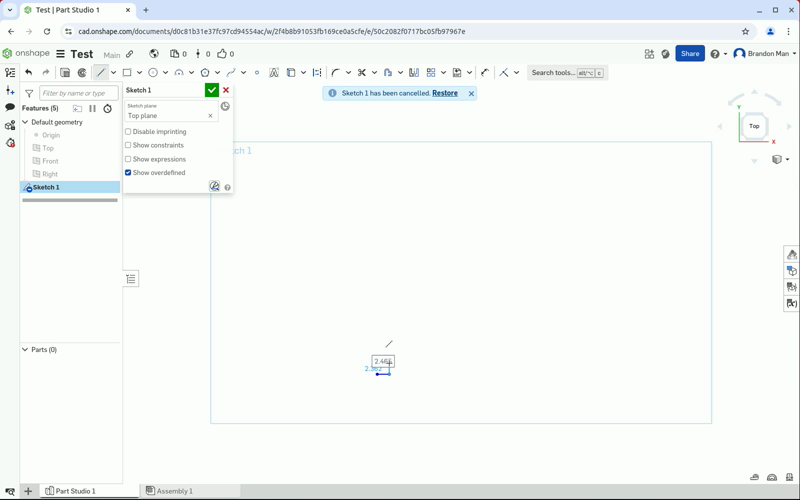
click(389, 362)
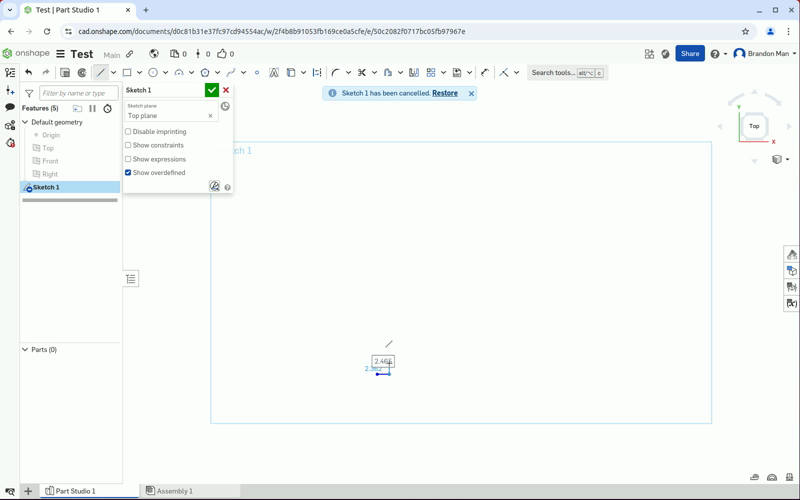
key_up(shift)
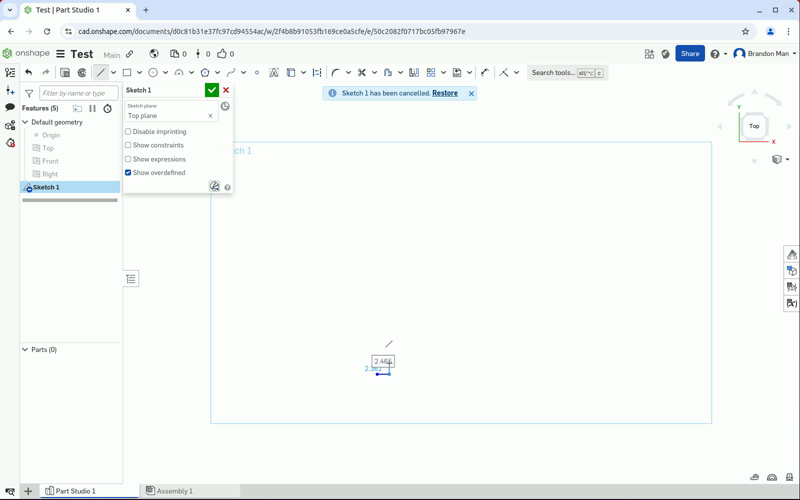
key_down(shift)
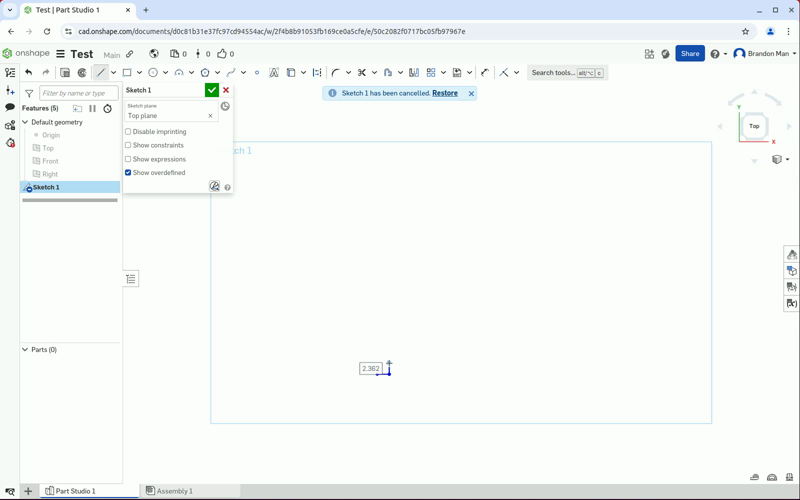
mouse_move(419, 362)
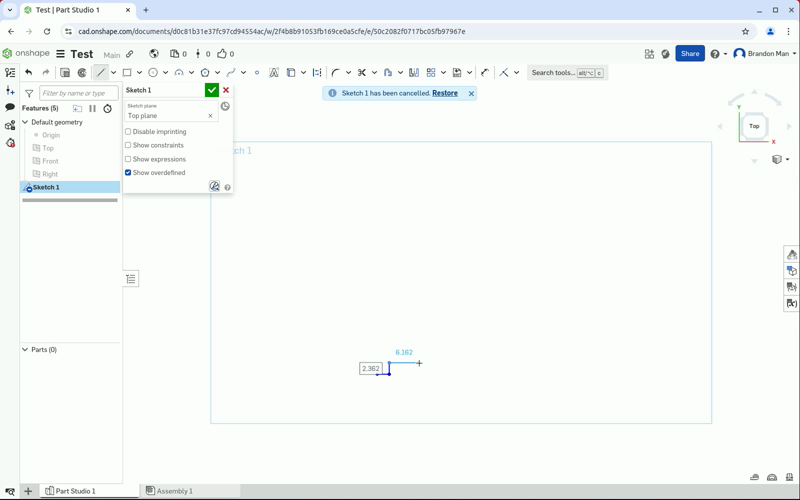
mouse_move(377, 362)
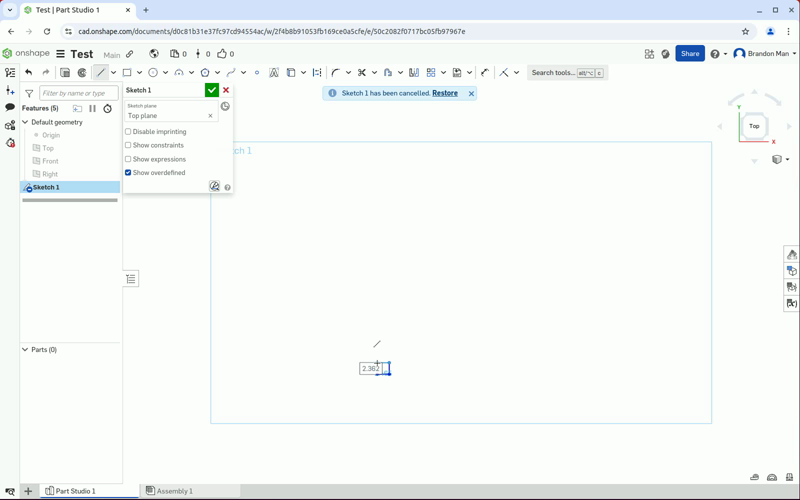
click(377, 362)
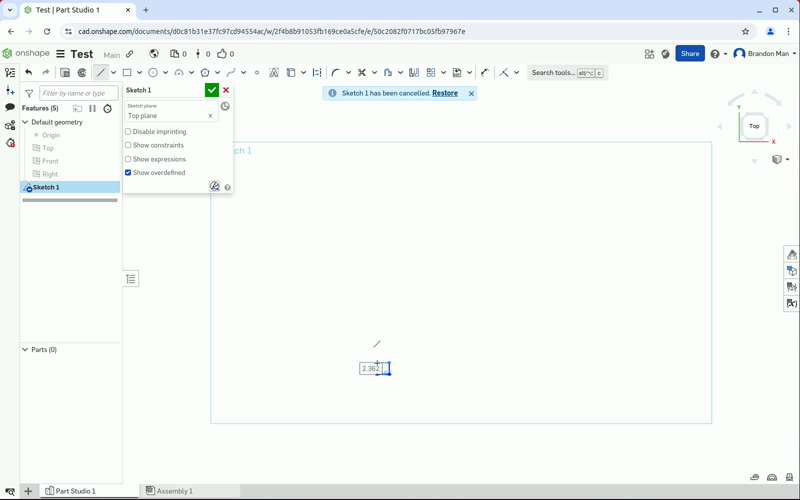
key_up(shift)
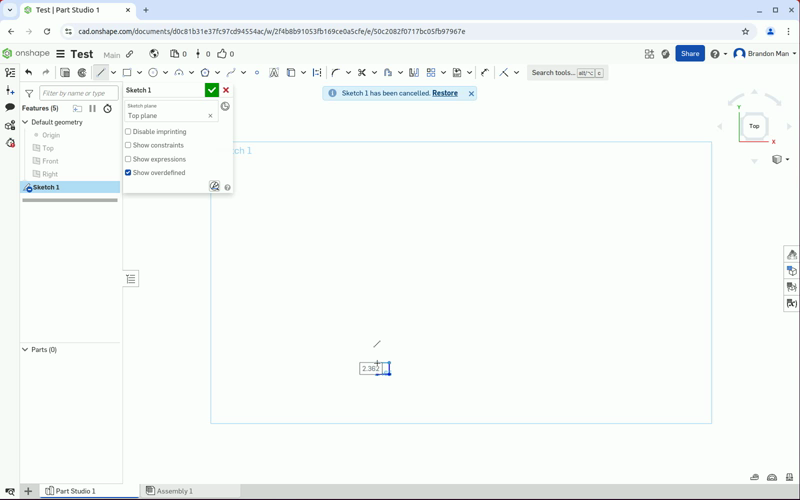
mouse_move(407, 362)
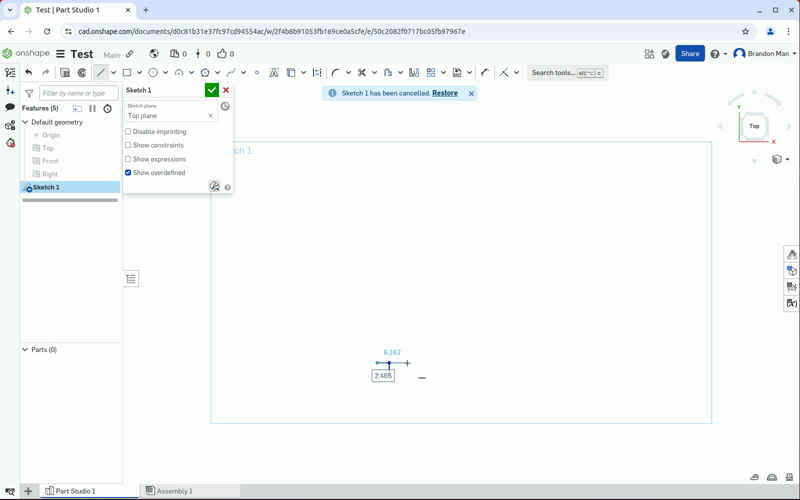
key_down(shift)
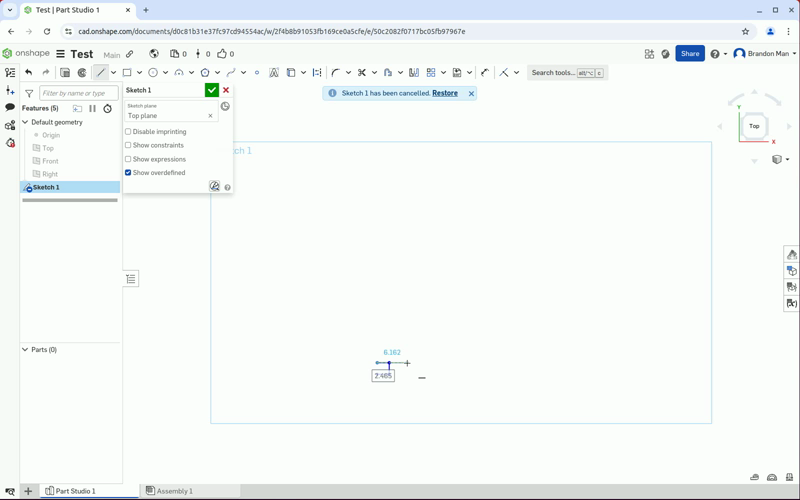
mouse_move(377, 374)
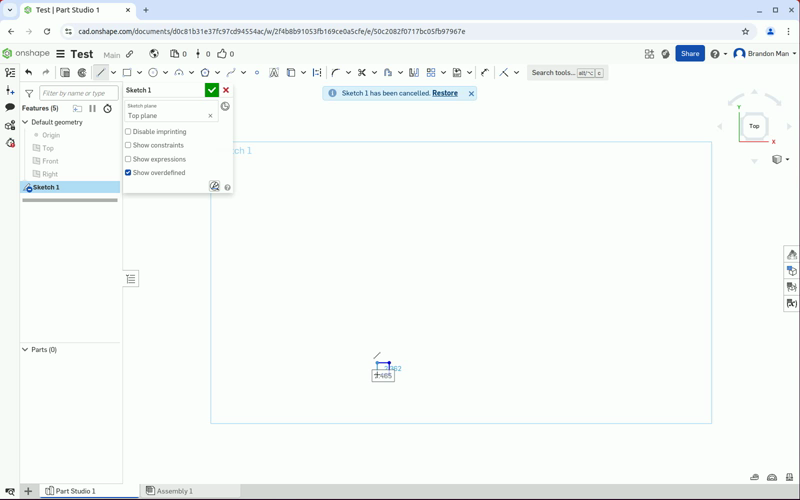
key_up(shift)
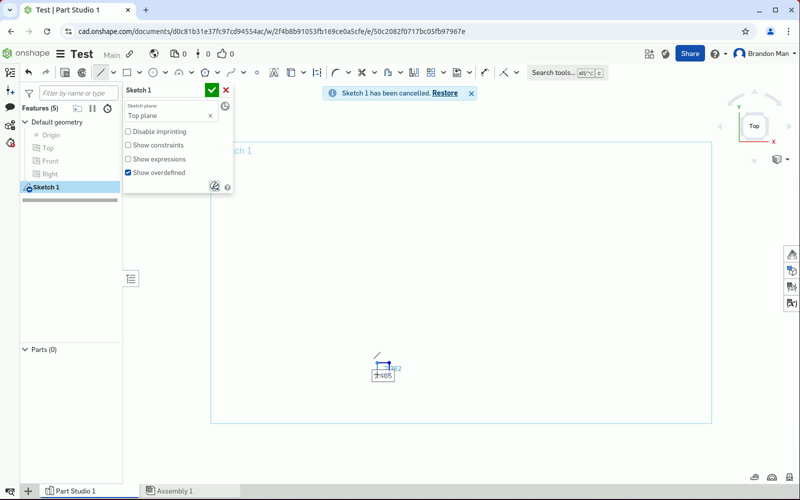
click(377, 374)
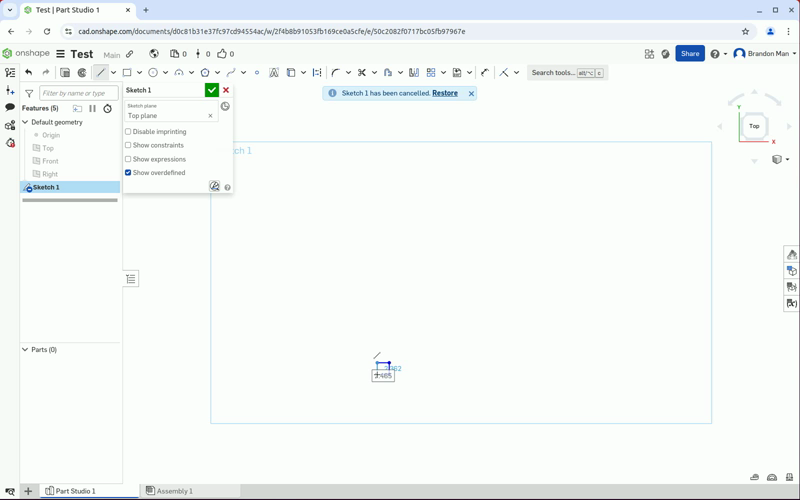
key(esc)
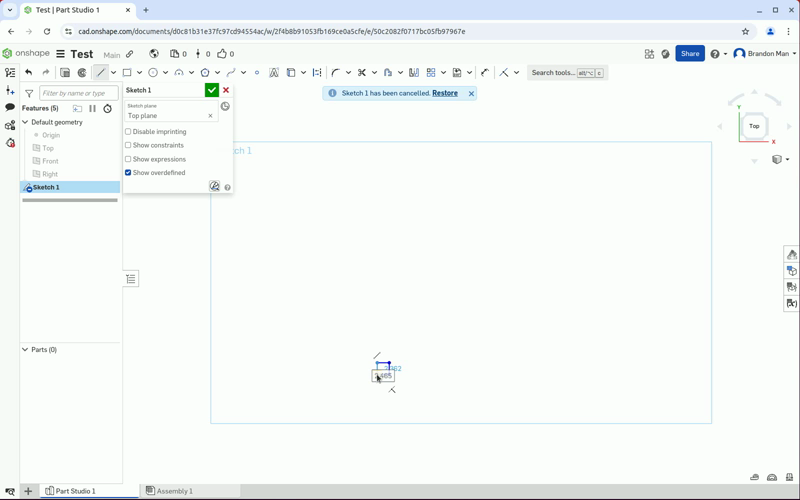
mouse_move(382, 367)
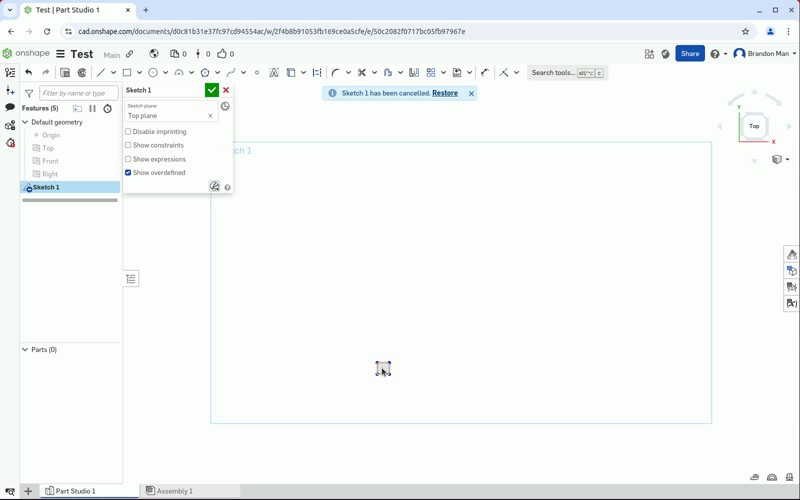
scroll(6)
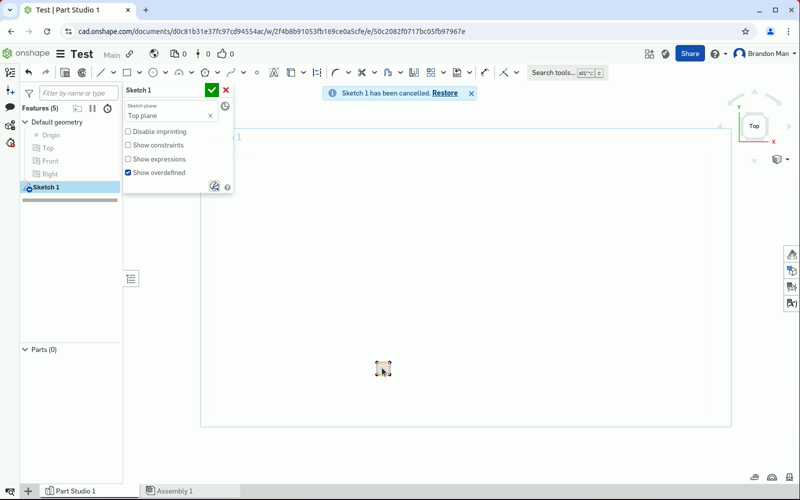
scroll(6)
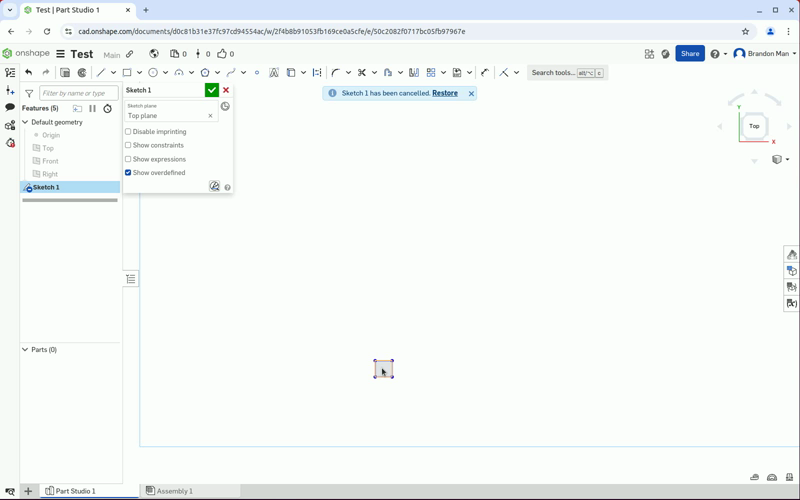
scroll(6)
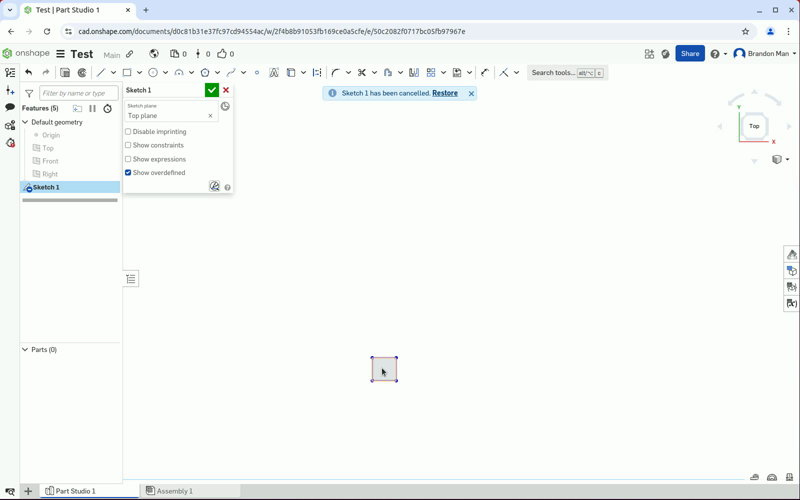
scroll(6)
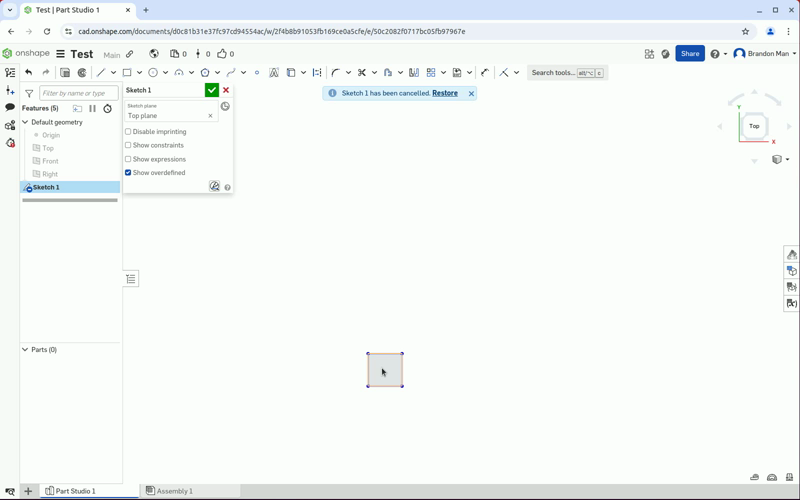
scroll(6)
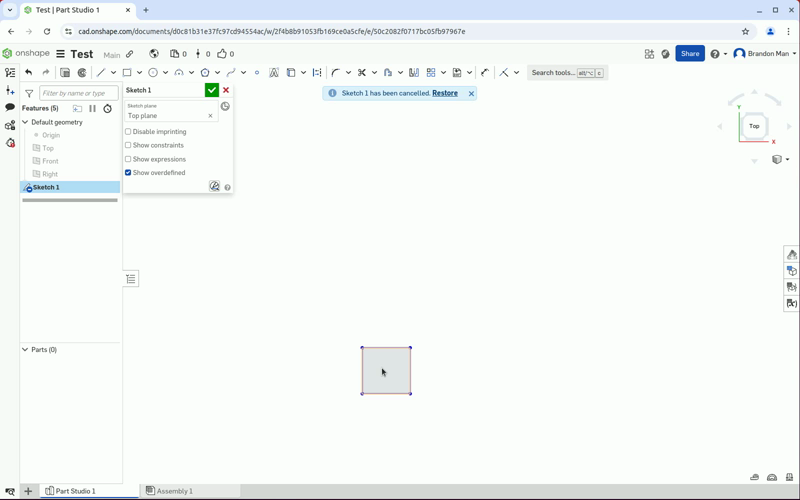
scroll(6)
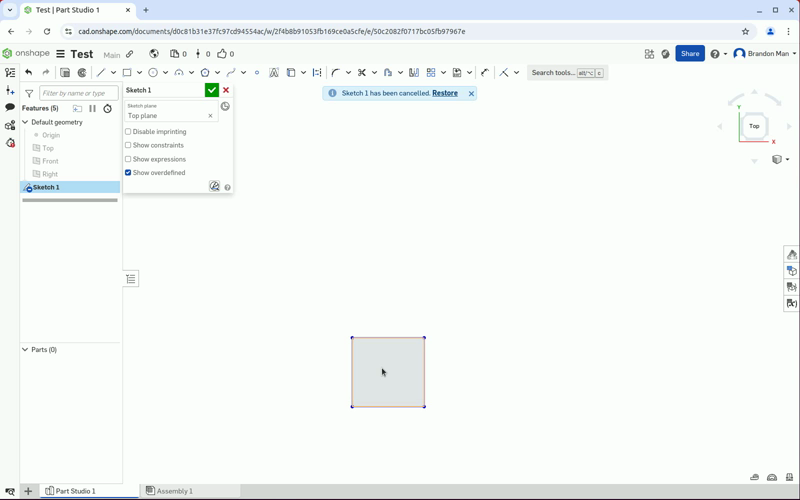
scroll(6)
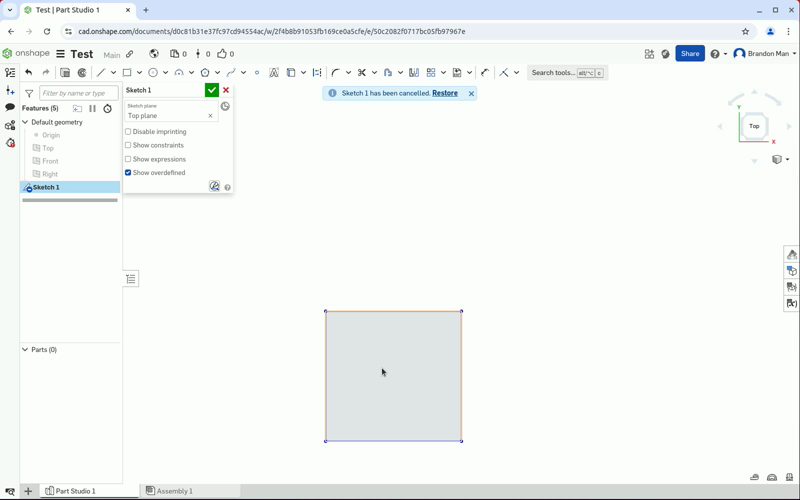
click(382, 367)
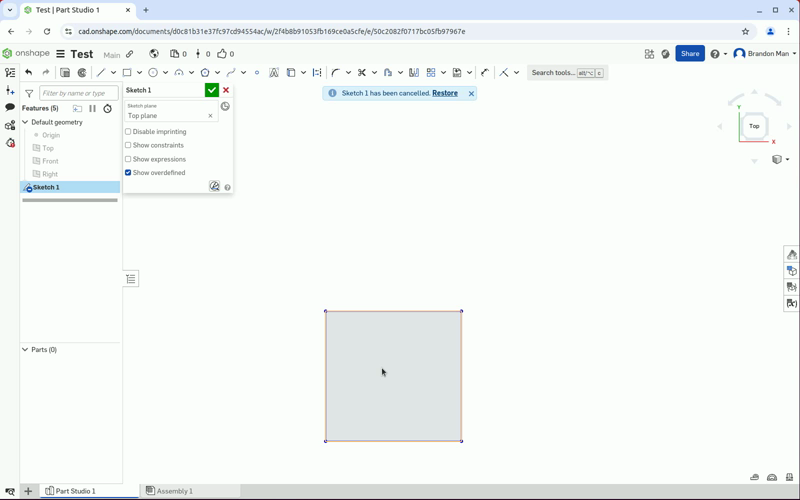
scroll(-6)
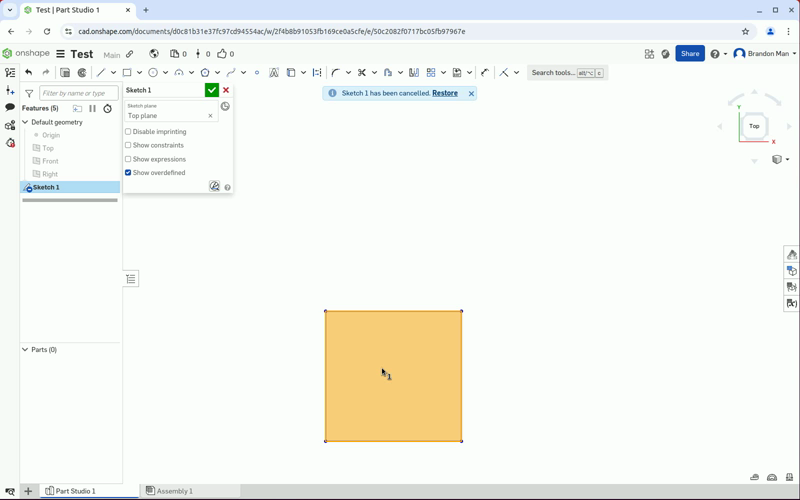
scroll(-6)
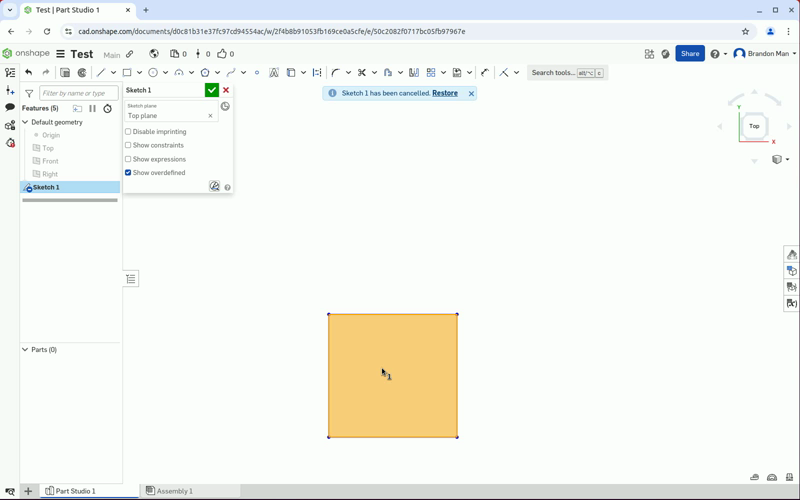
scroll(-6)
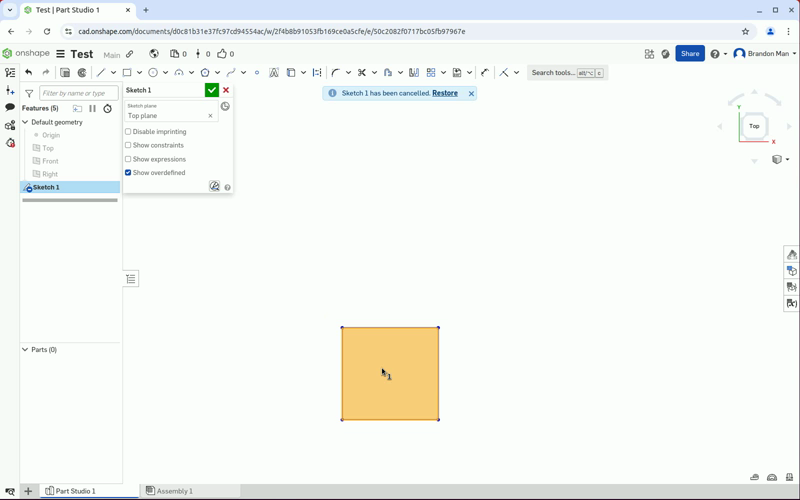
scroll(-6)
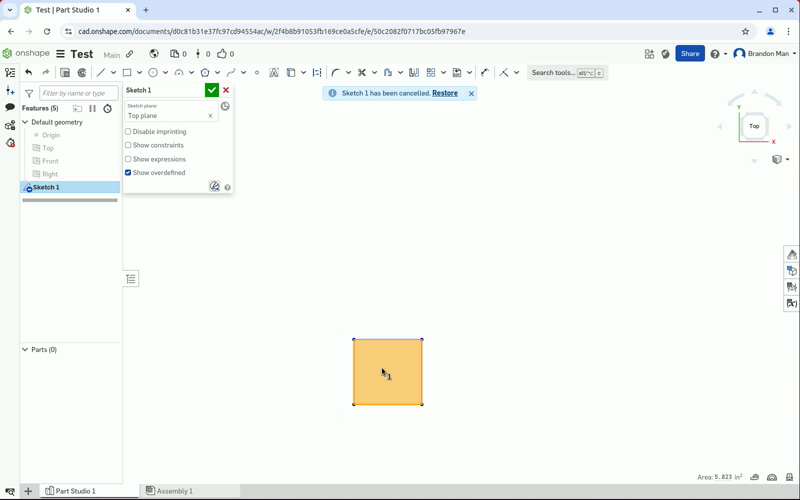
scroll(-6)
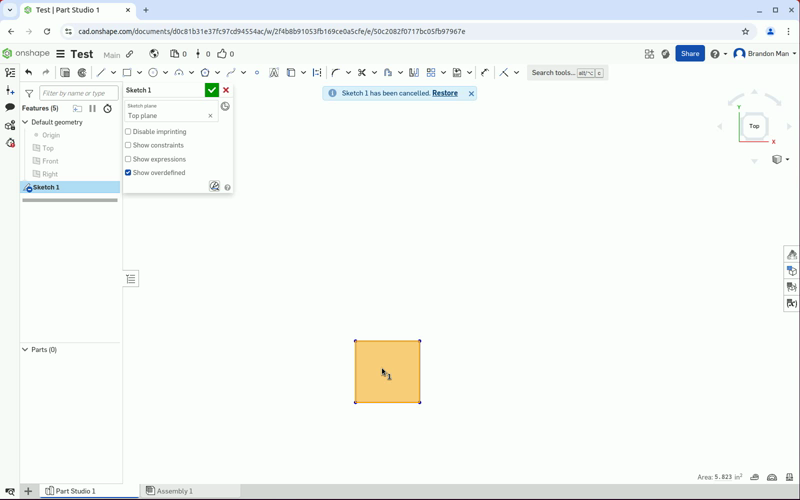
scroll(-6)
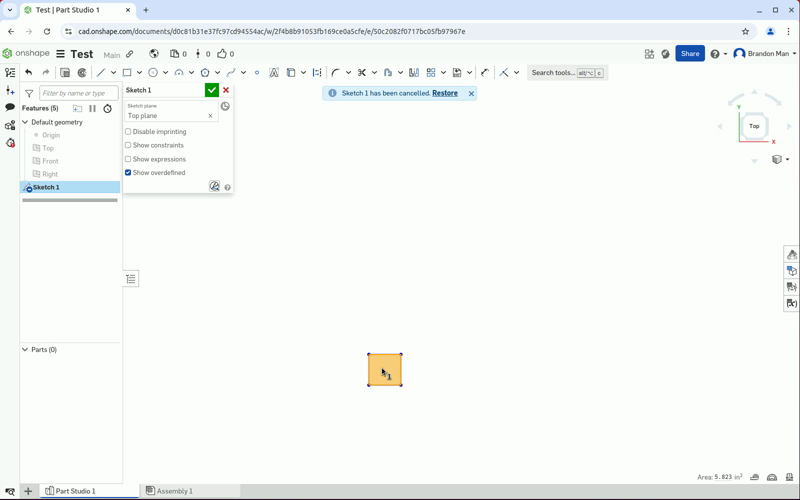
scroll(-6)
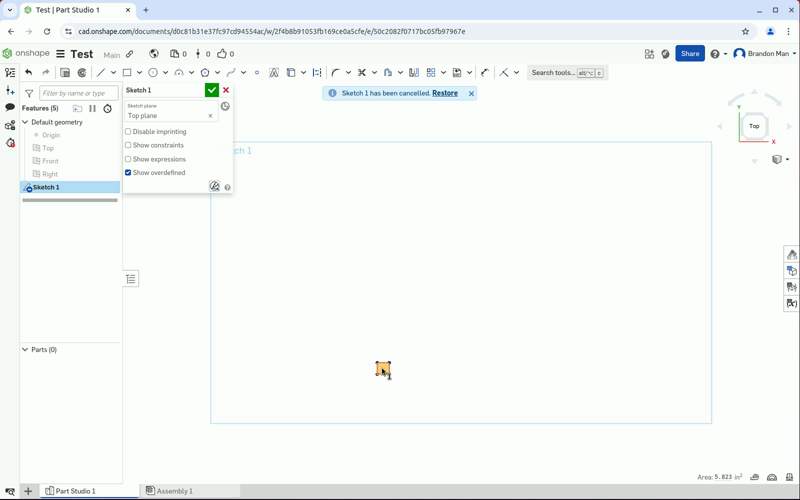
mouse_move(73, 352)
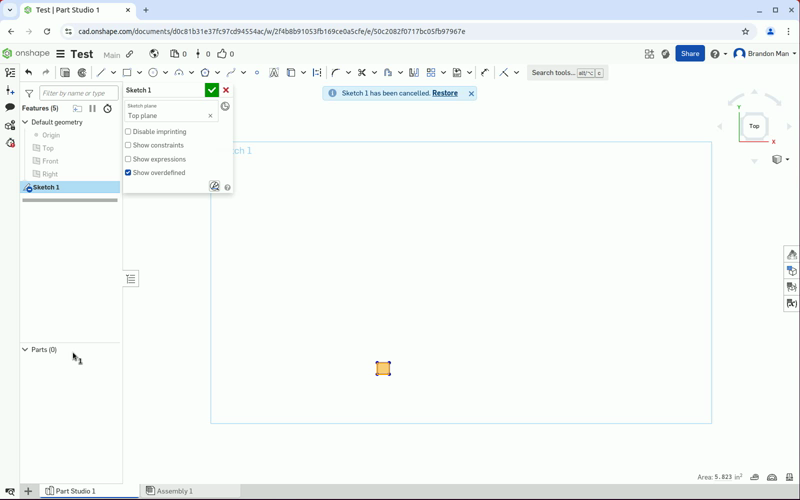
key(shift+y)
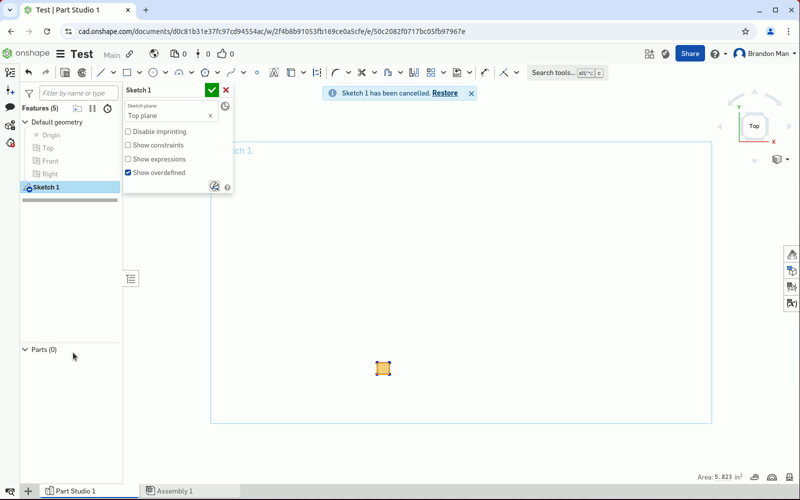
key(shift+e)
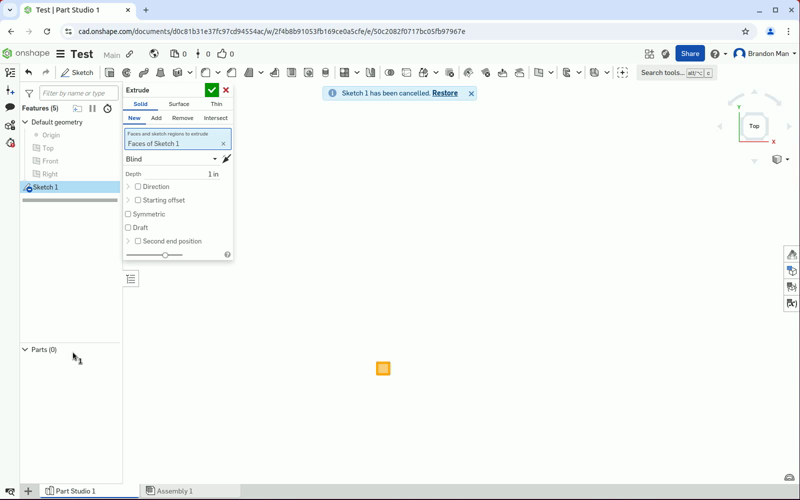
mouse_move(143, 106)
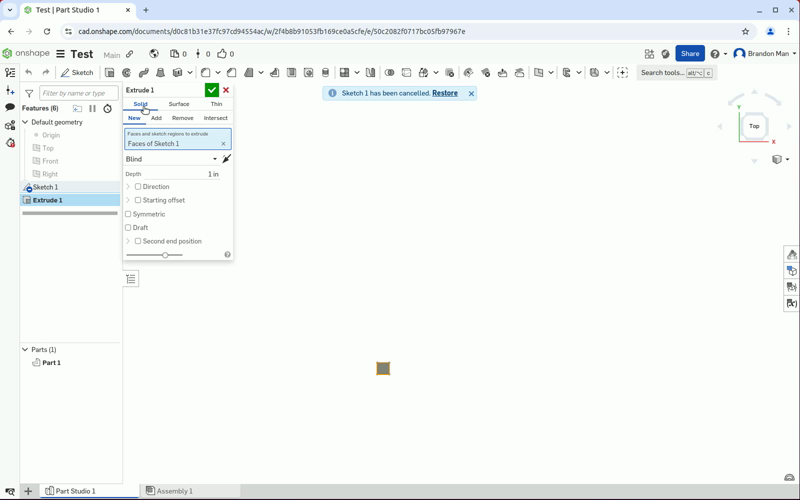
click(143, 106)
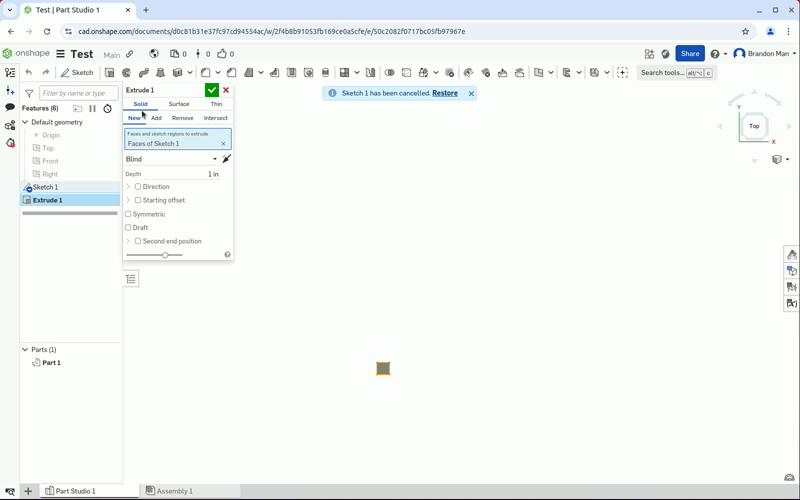
mouse_move(137, 120)
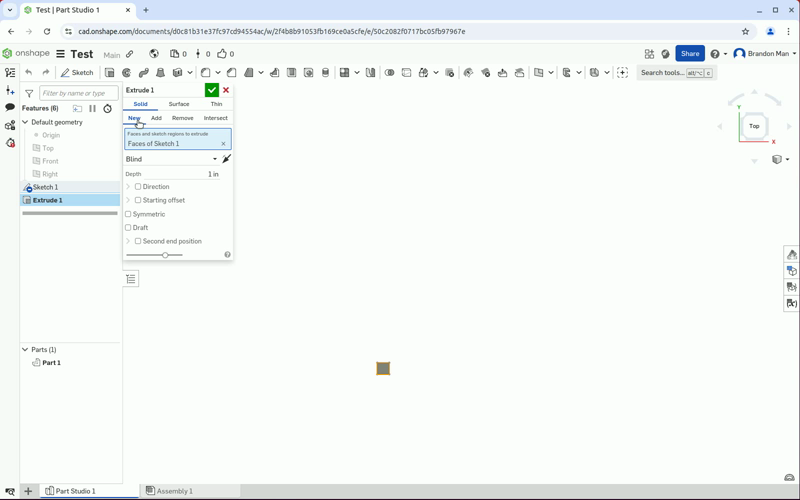
click(137, 120)
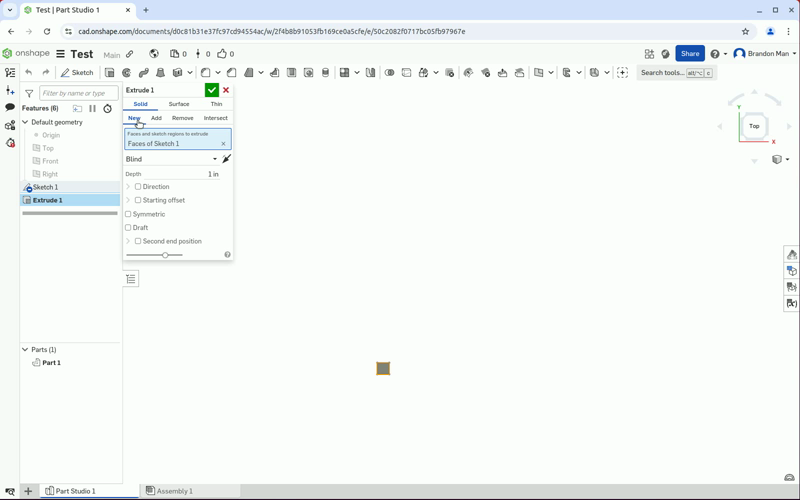
key(tab, 4)
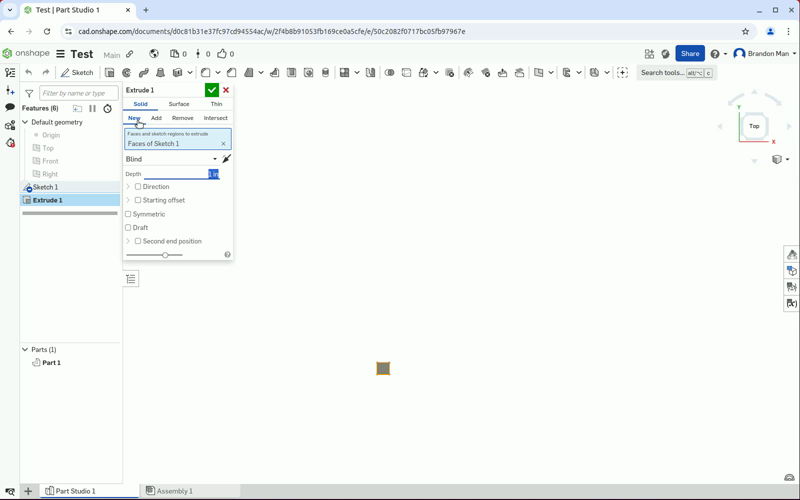
text(17.813)
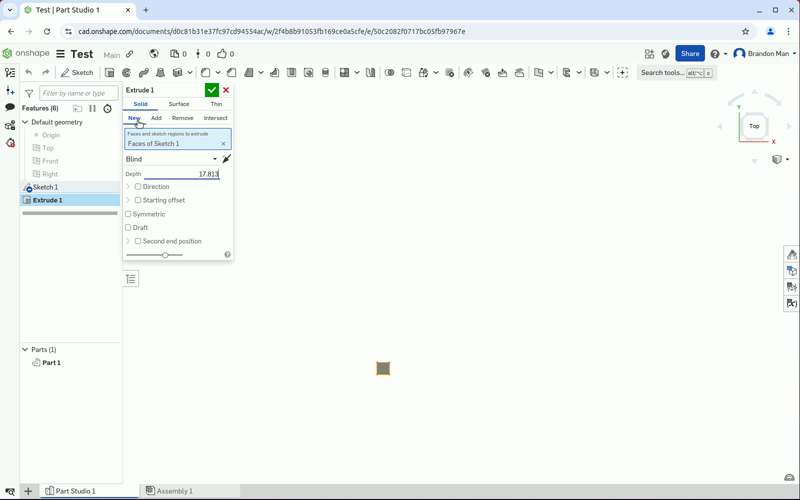
key(enter)
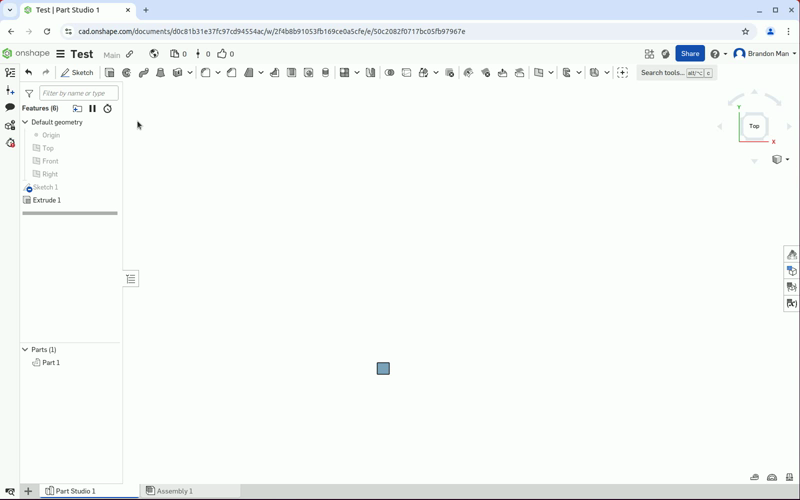
key(shift+h)
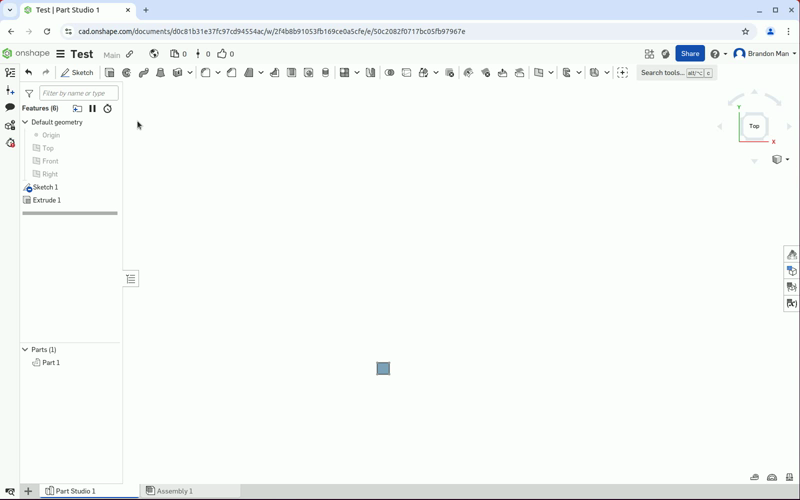
key(shift+h)
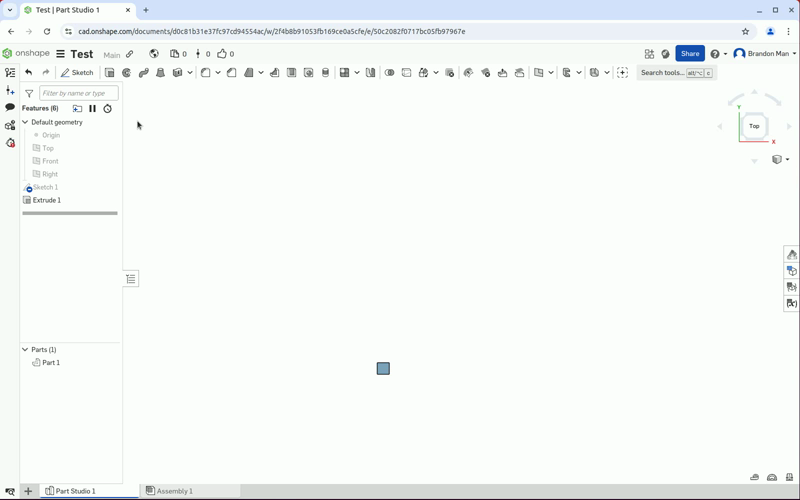
mouse_move(73, 189)
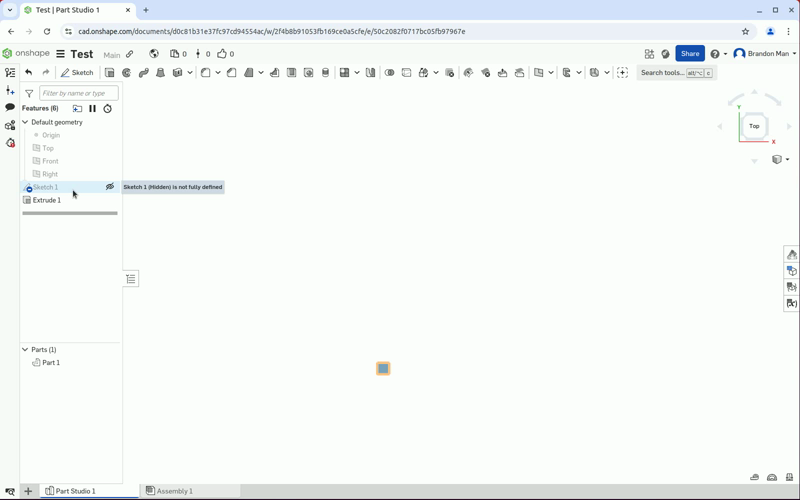
click(73, 189)
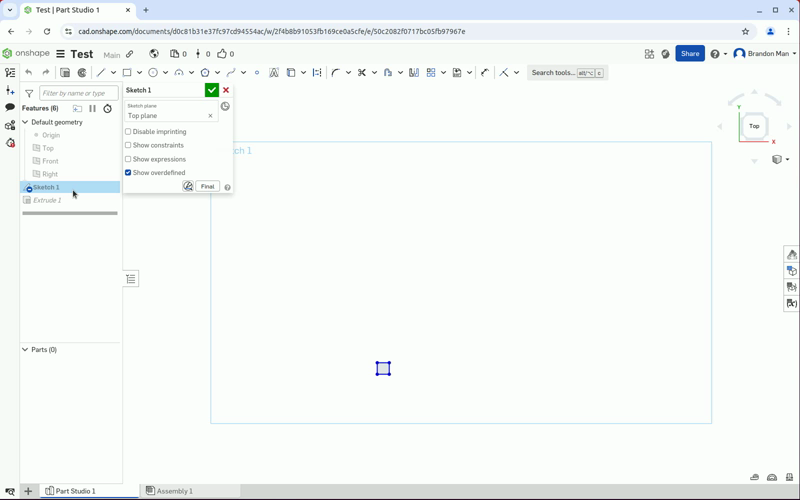
mouse_move(229, 92)
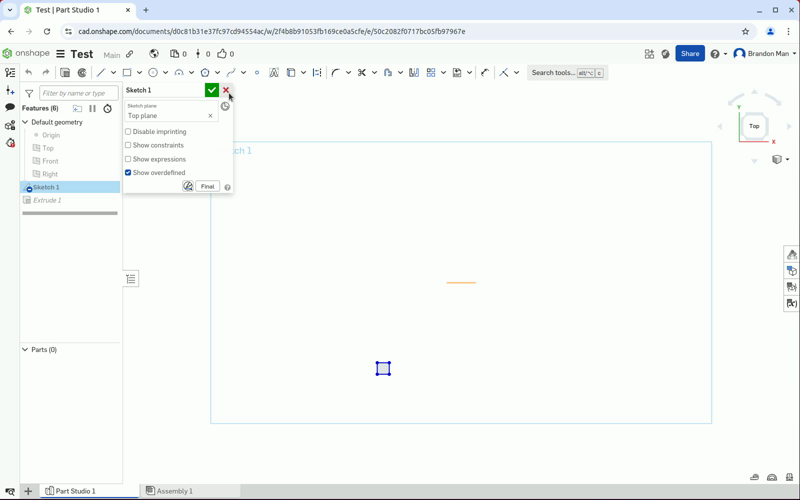
click(229, 92)
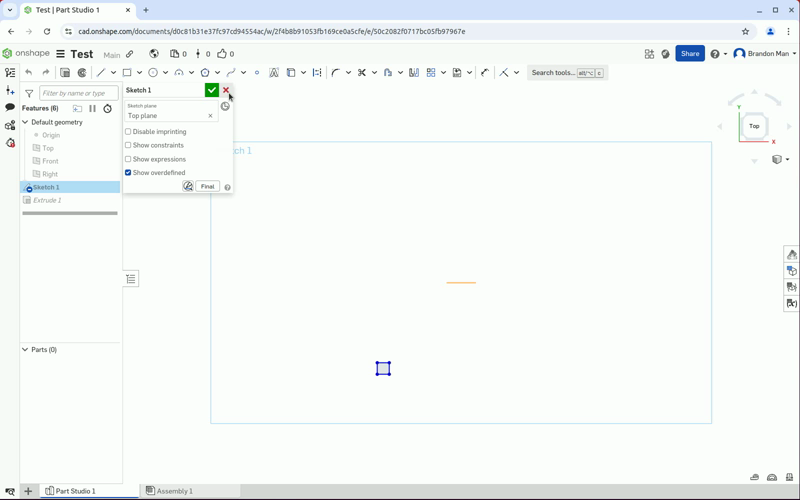
key(shift+s)
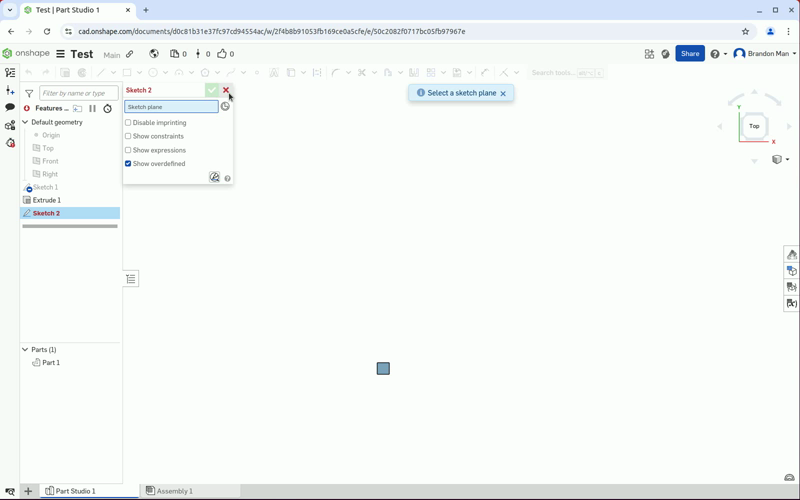
mouse_move(73, 150)
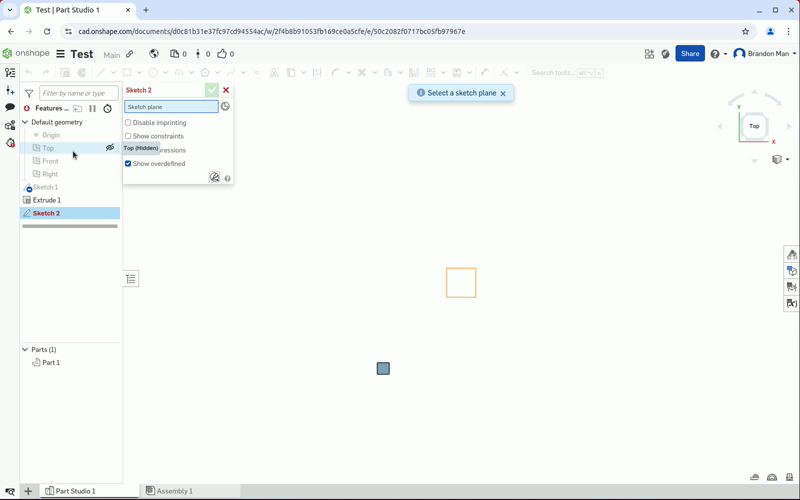
click(73, 150)
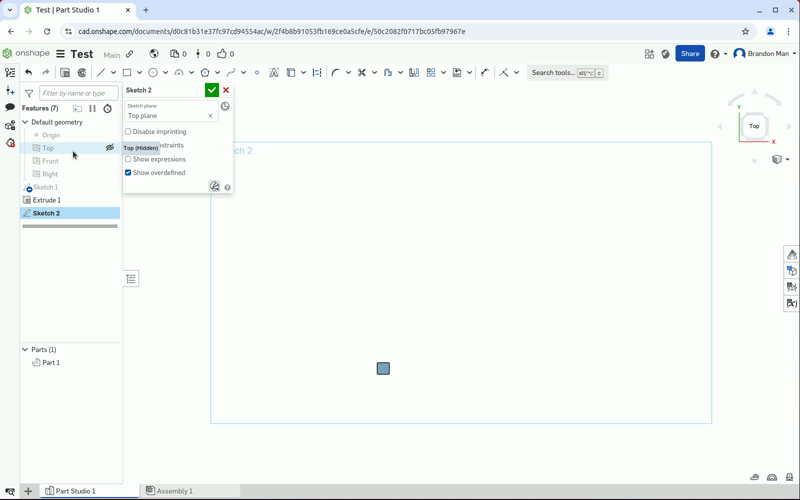
mouse_move(73, 352)
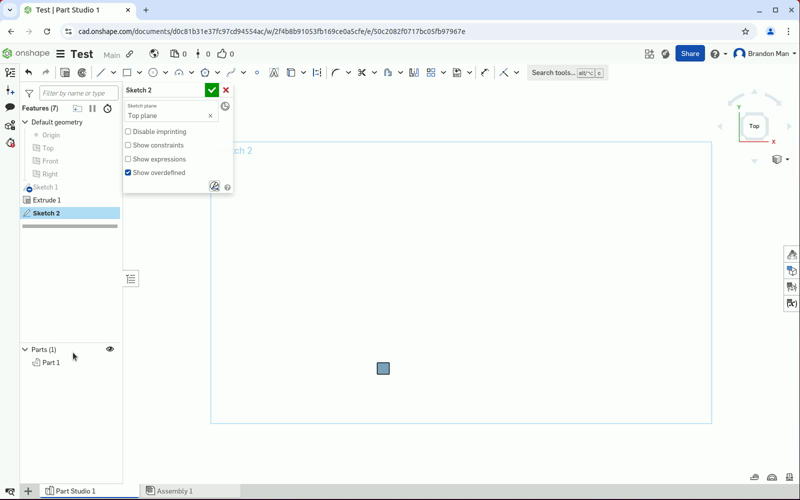
key(y)
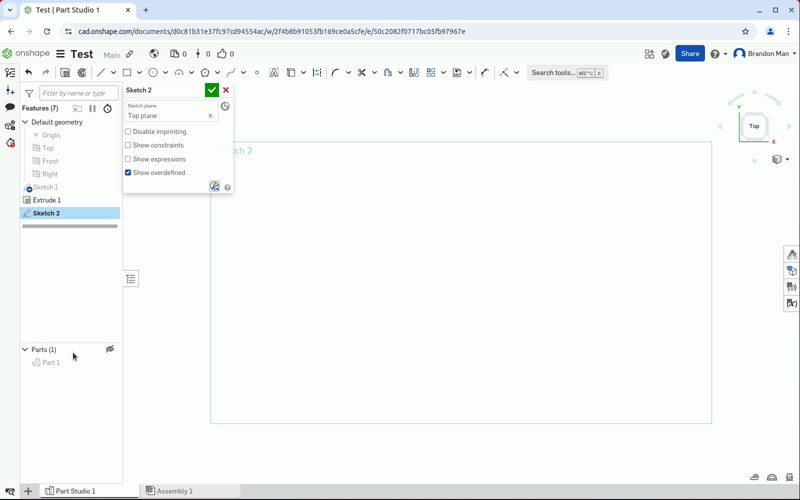
key(l)
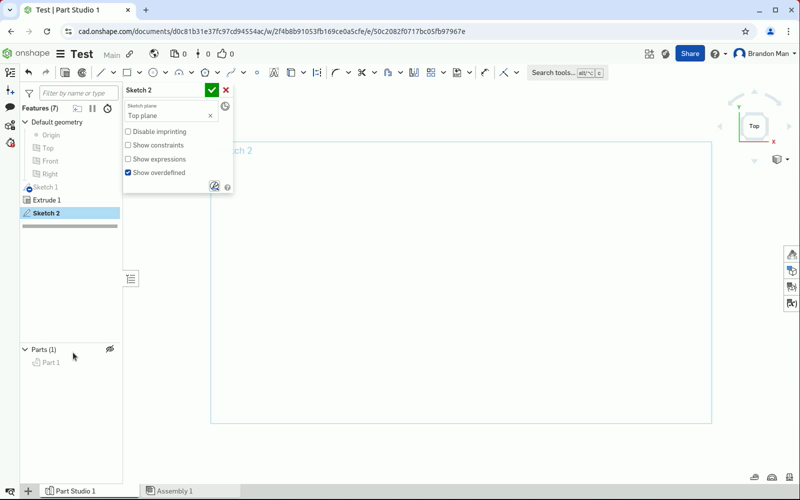
key_down(shift)
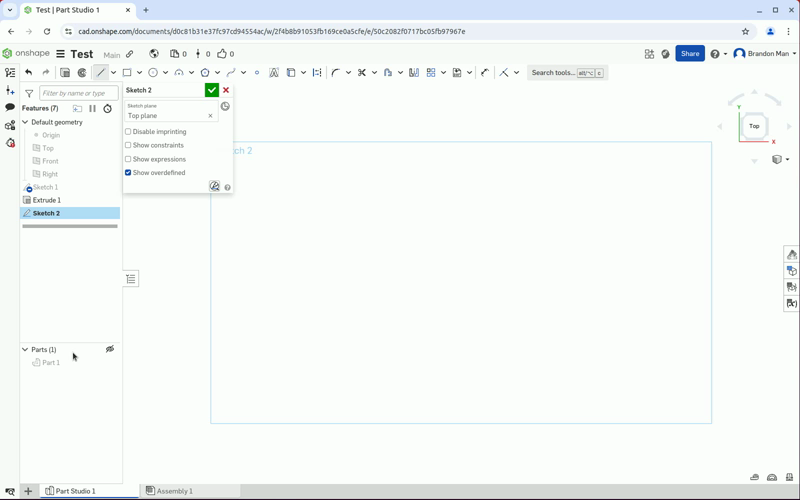
mouse_move(533, 374)
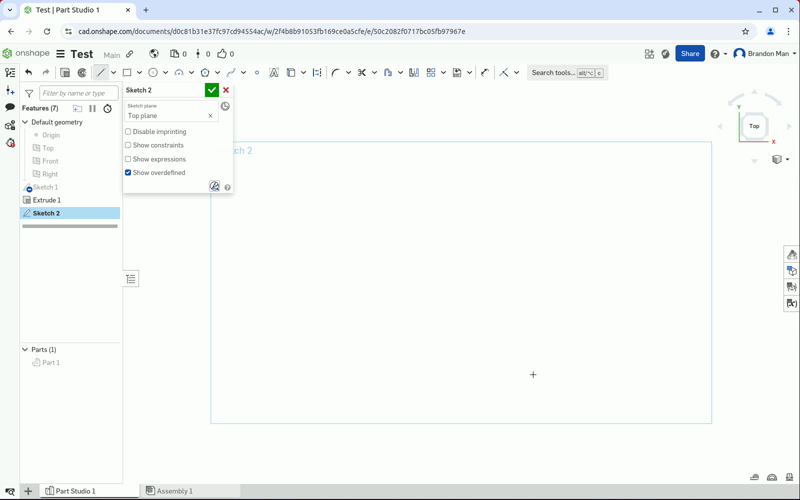
click(533, 374)
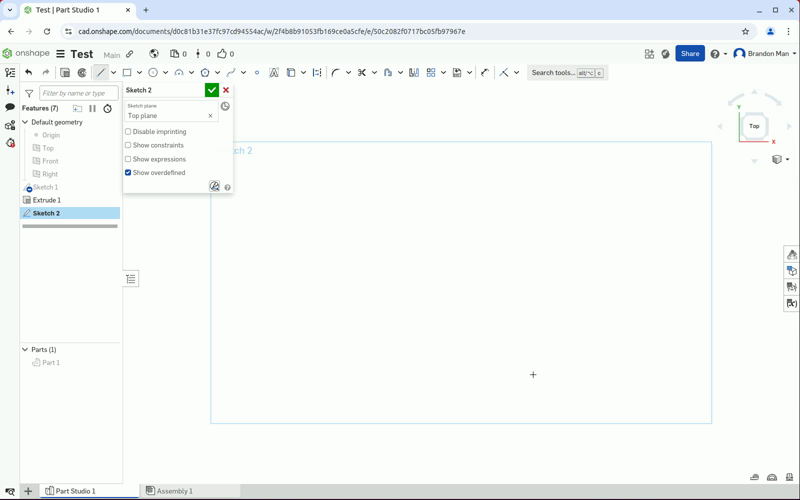
key_up(shift)
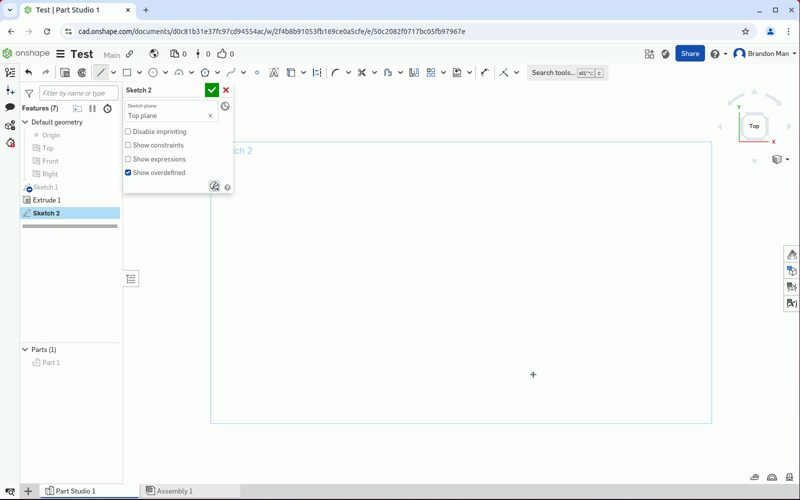
key_down(shift)
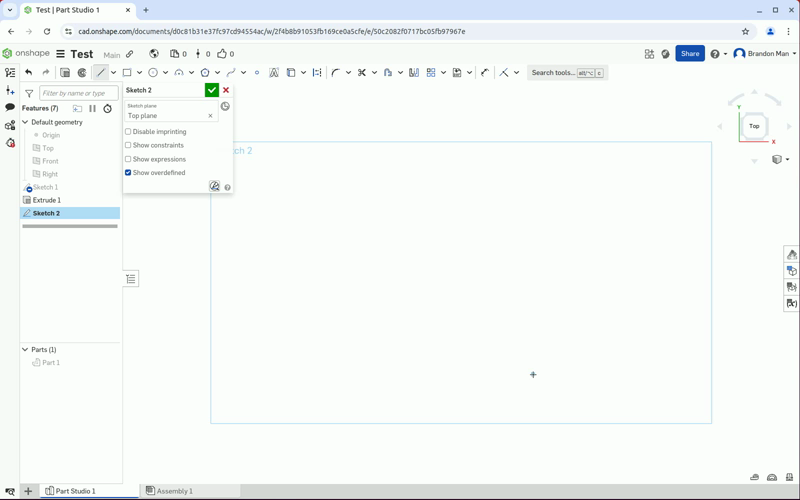
mouse_move(563, 374)
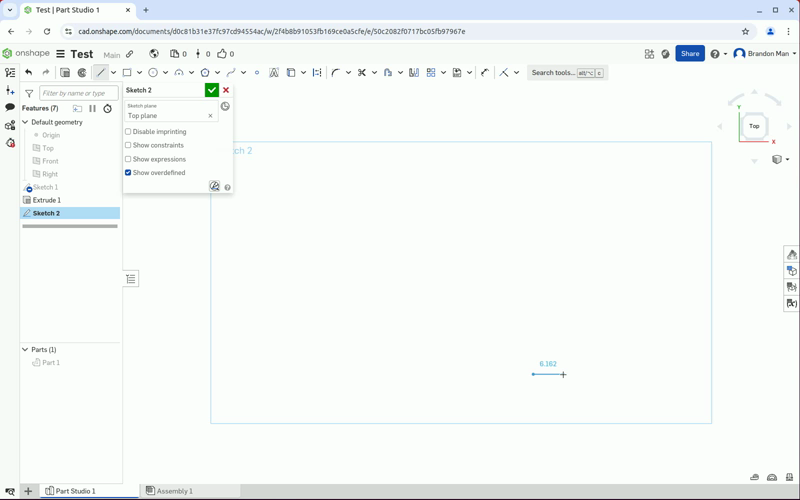
mouse_move(545, 374)
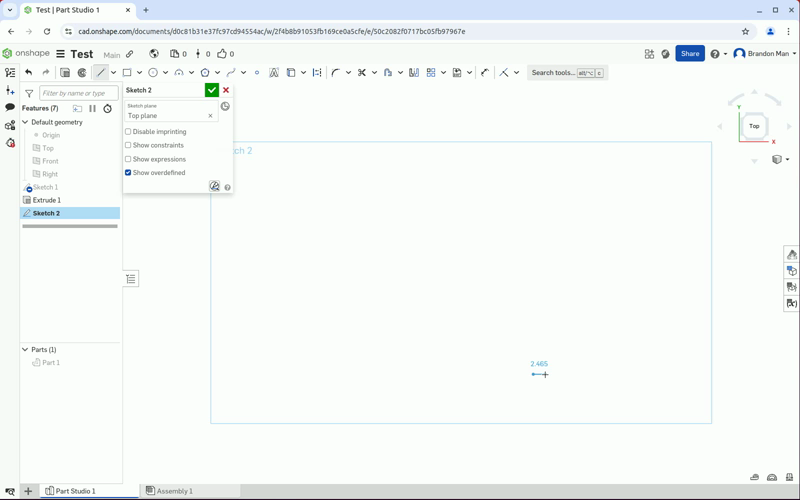
click(545, 374)
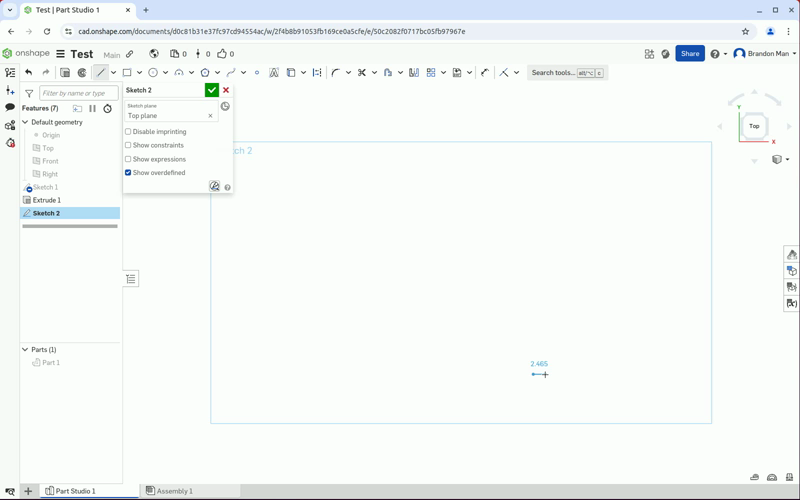
key_up(shift)
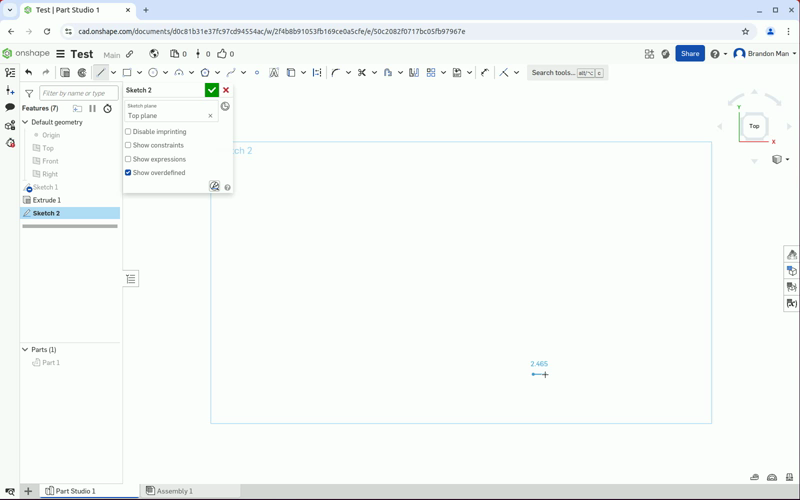
key_down(shift)
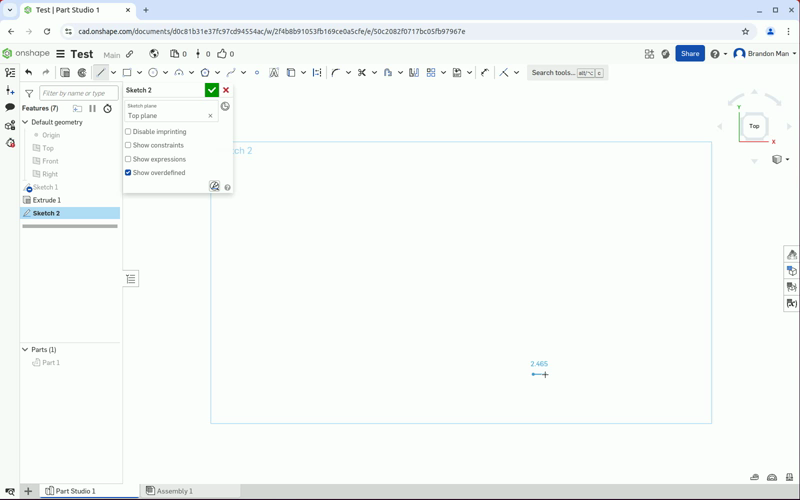
mouse_move(575, 374)
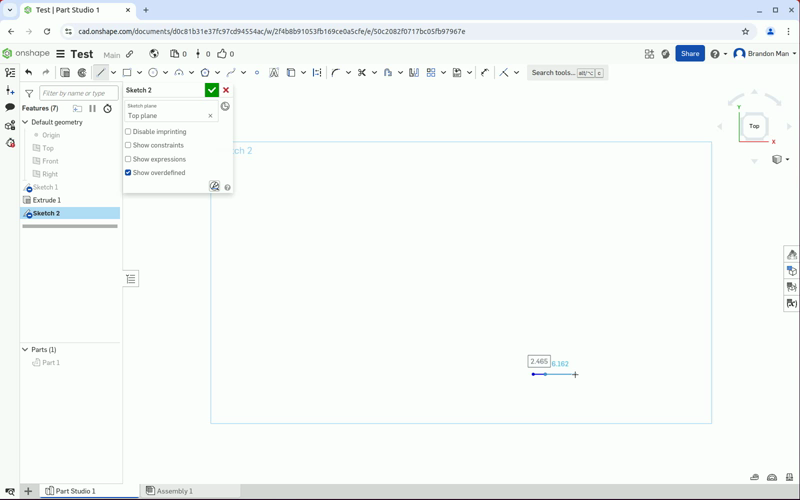
mouse_move(545, 362)
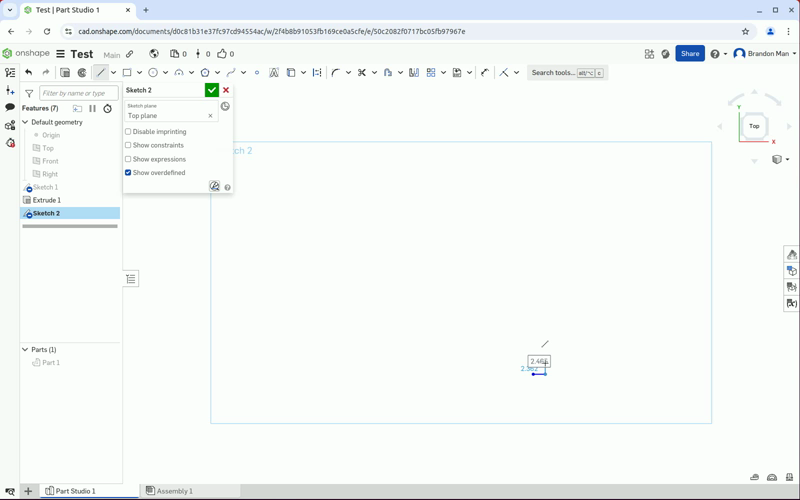
click(545, 362)
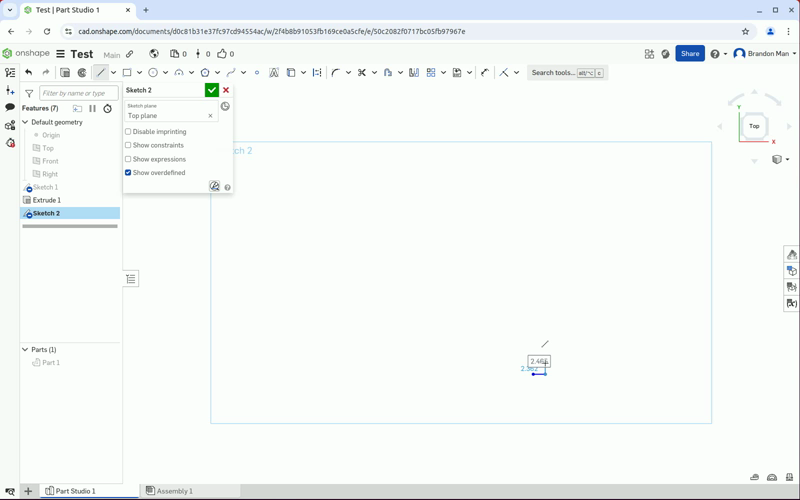
key_up(shift)
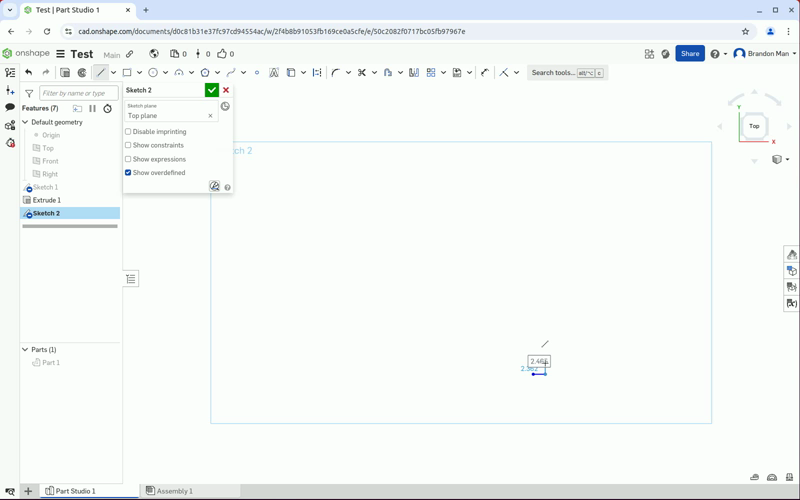
key_down(shift)
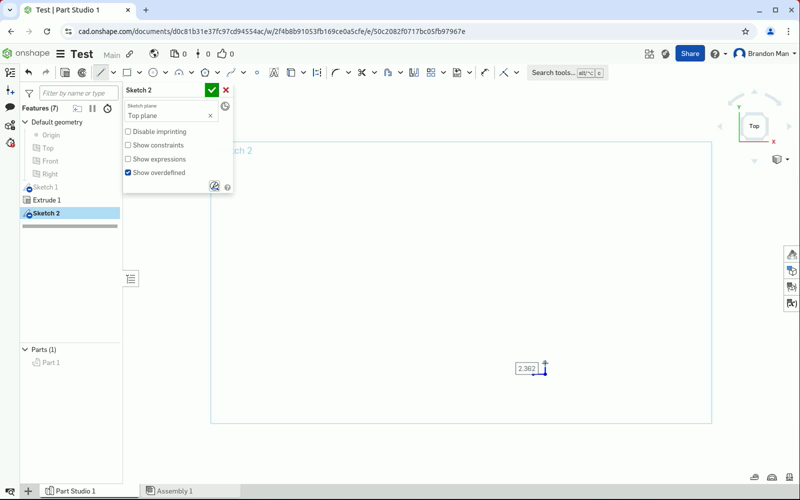
mouse_move(575, 362)
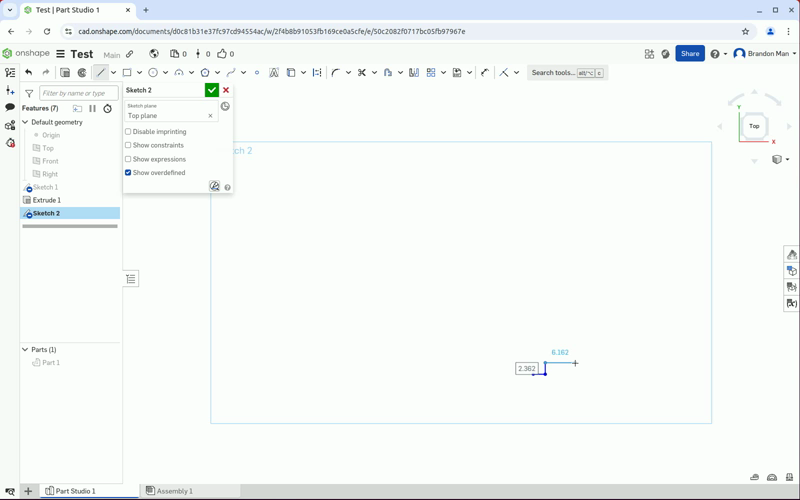
mouse_move(533, 362)
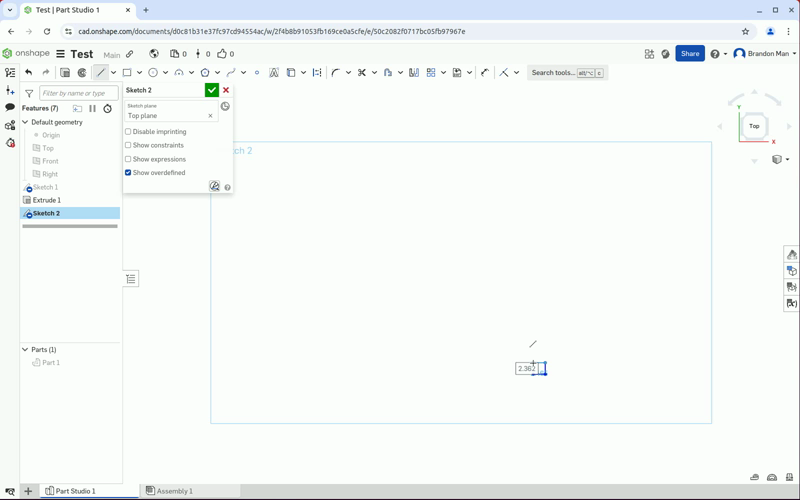
click(533, 362)
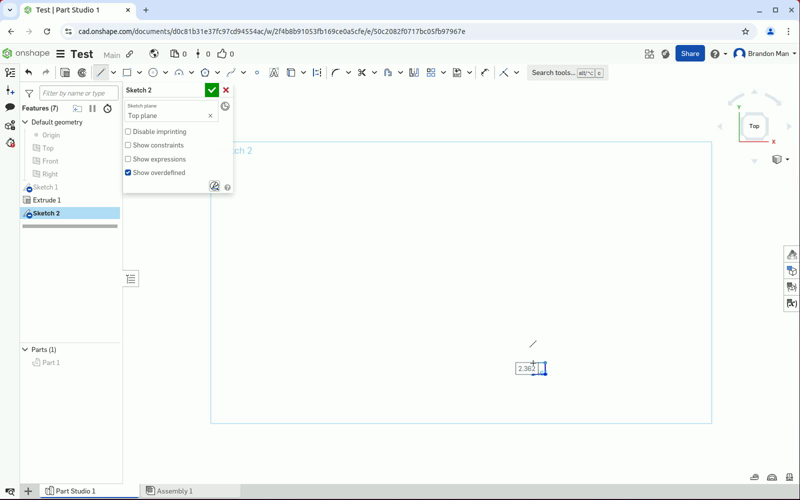
key_up(shift)
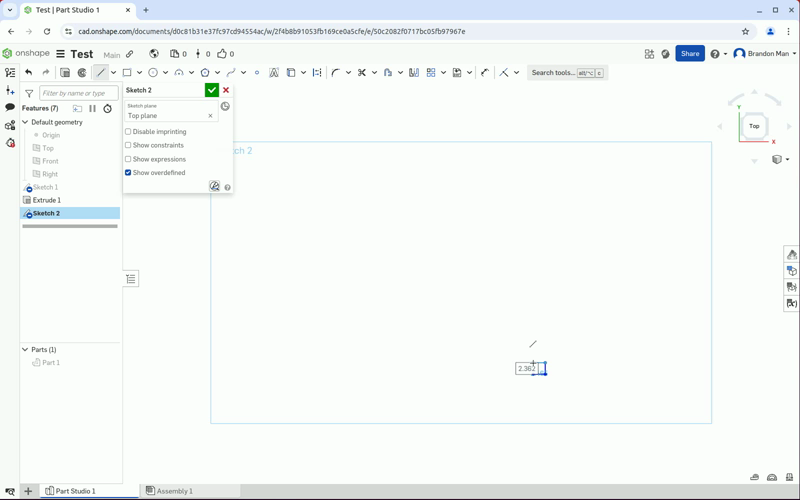
mouse_move(563, 362)
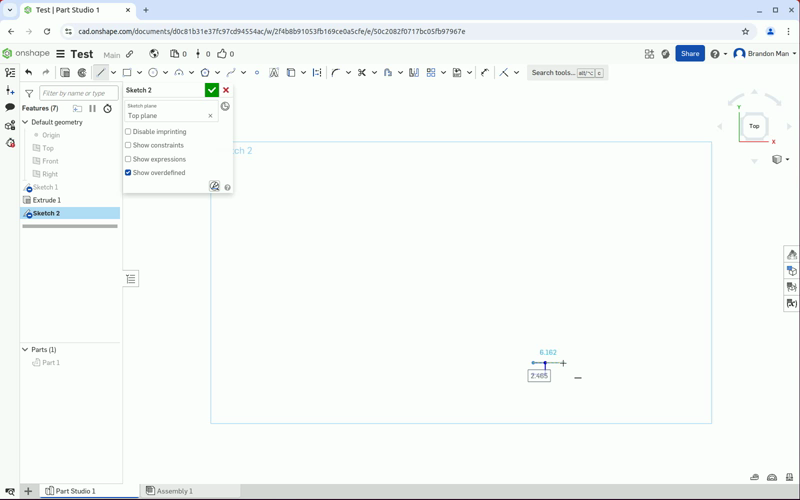
key_down(shift)
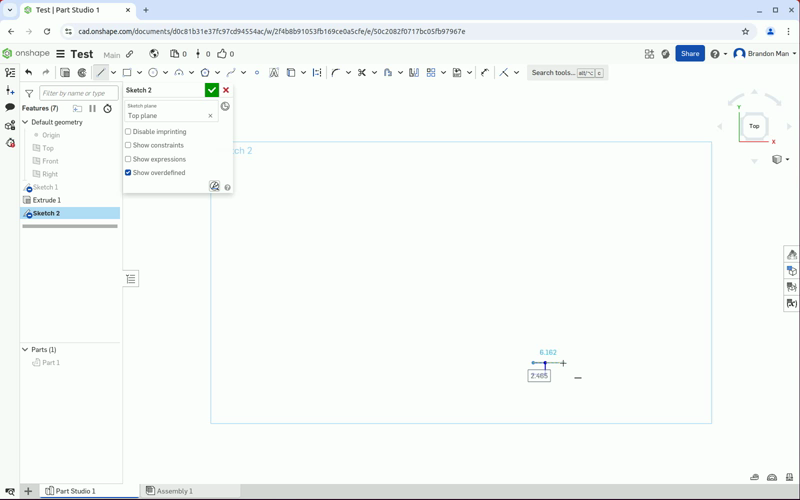
mouse_move(533, 374)
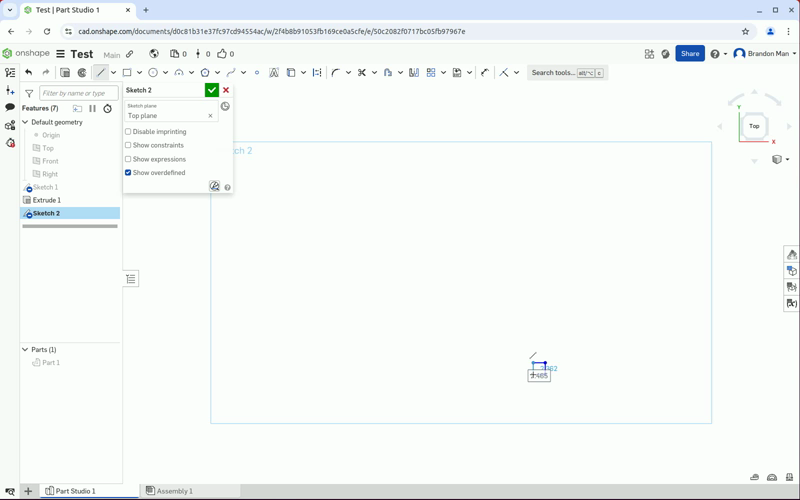
key_up(shift)
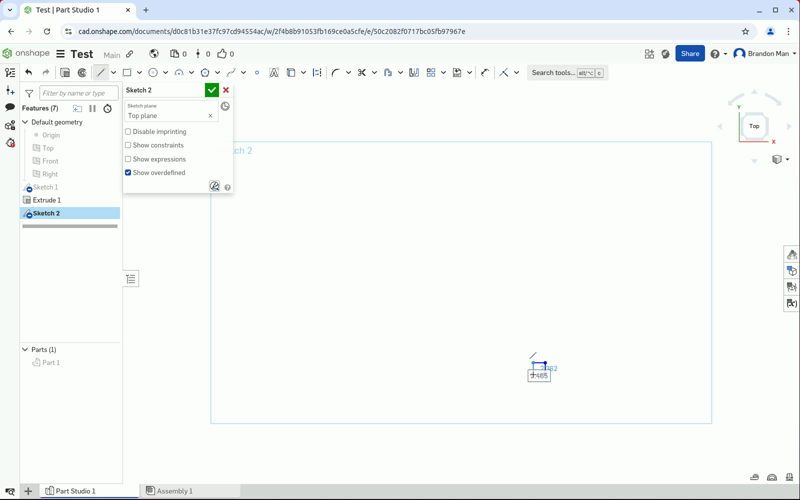
click(533, 374)
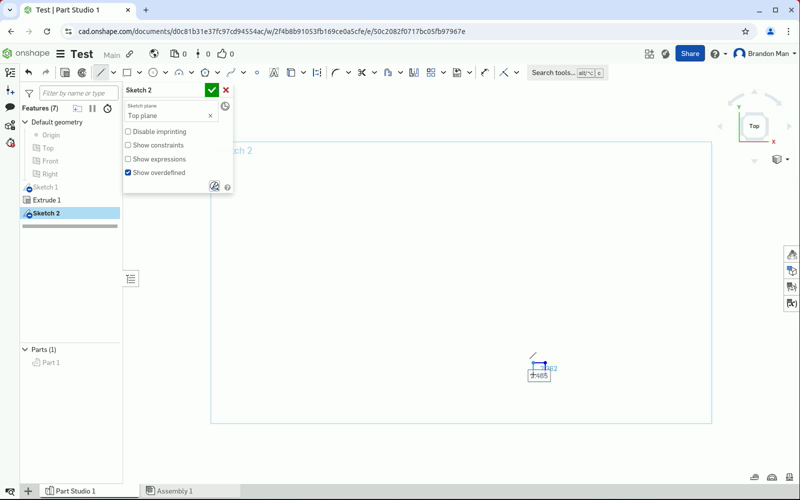
key(esc)
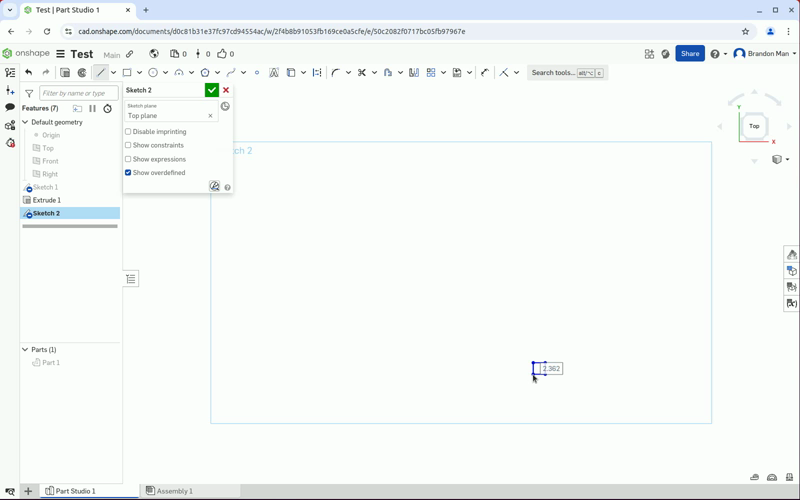
mouse_move(539, 363)
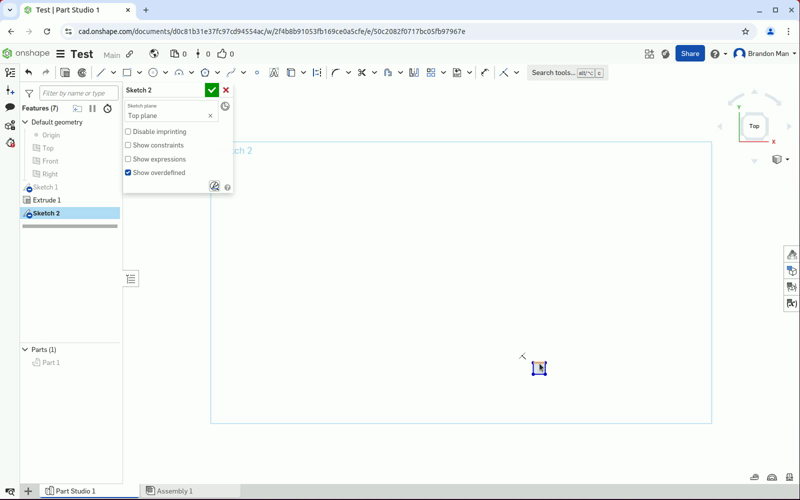
scroll(6)
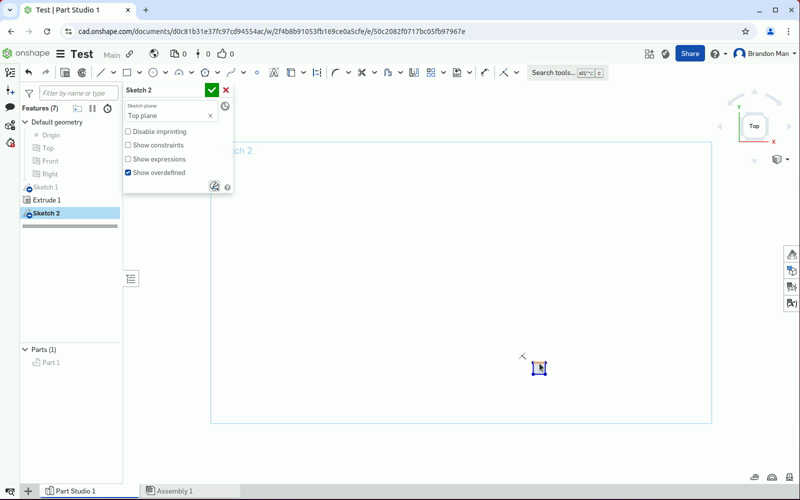
scroll(6)
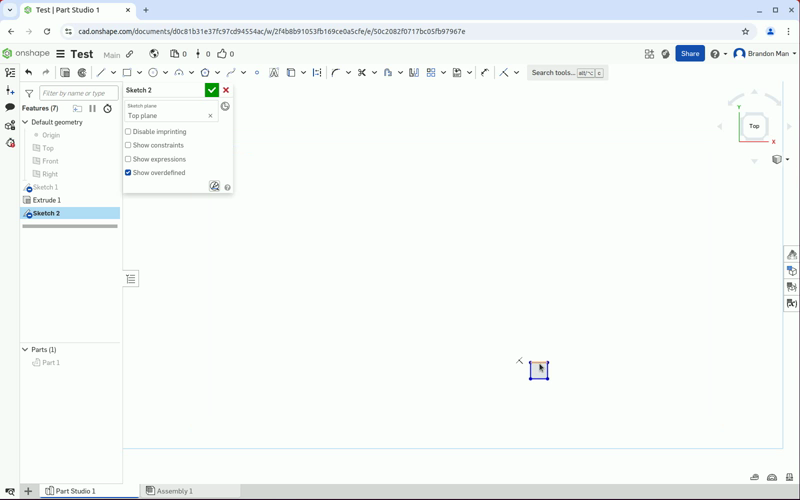
scroll(6)
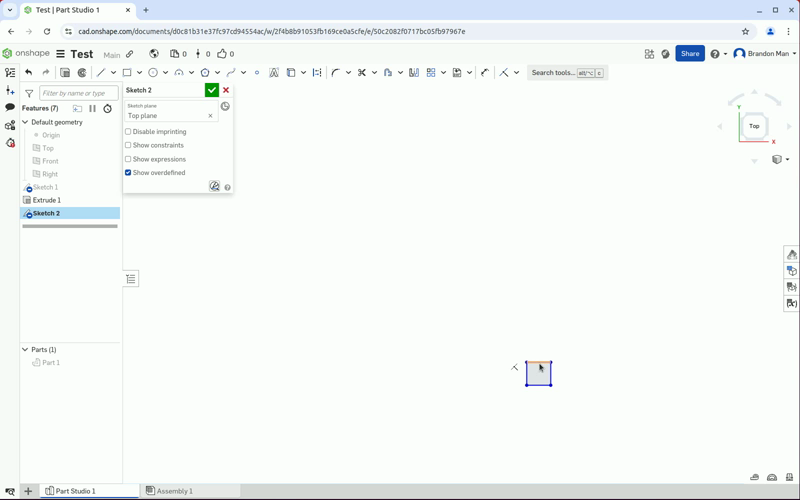
scroll(6)
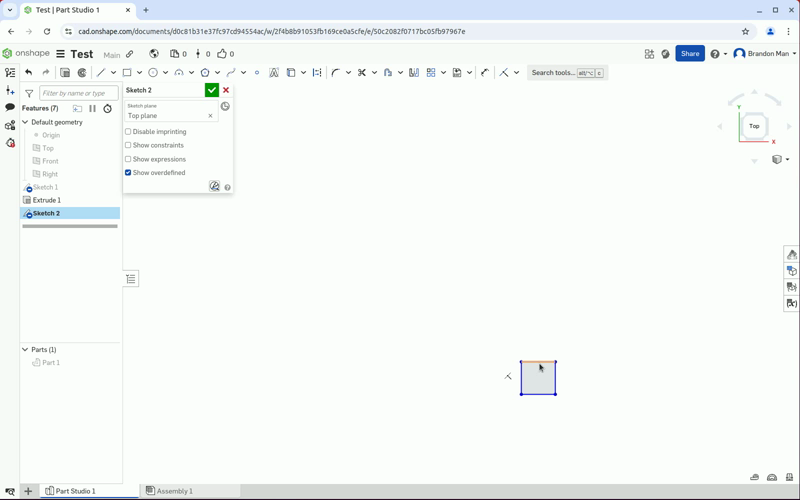
scroll(6)
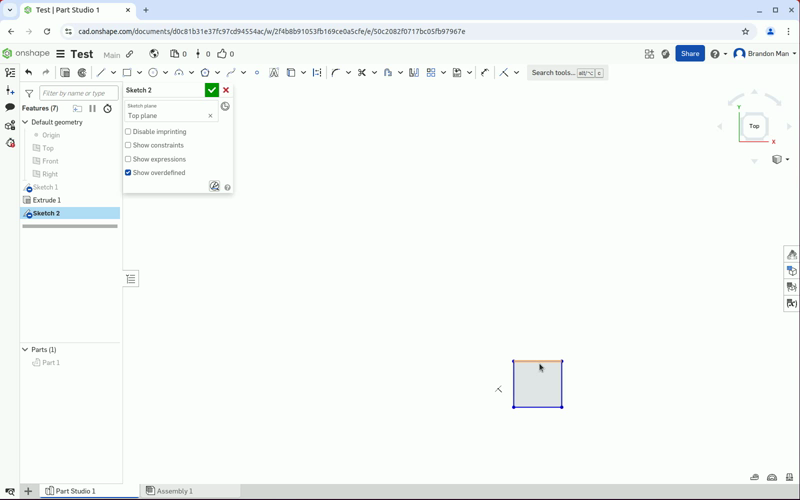
scroll(6)
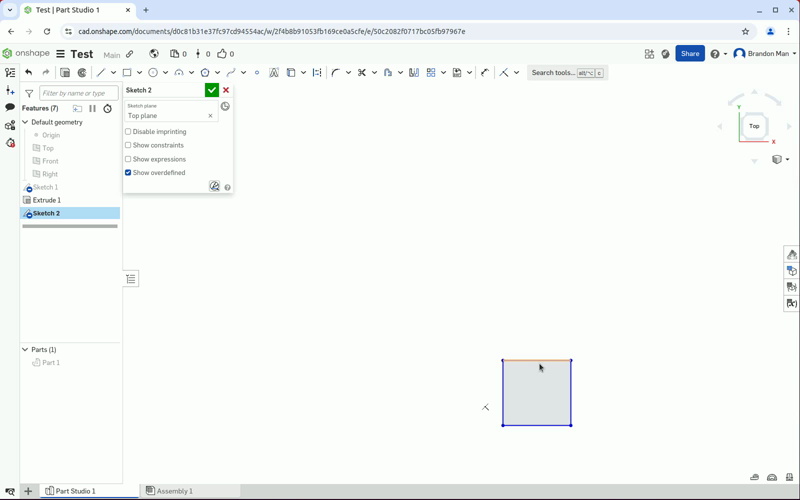
scroll(6)
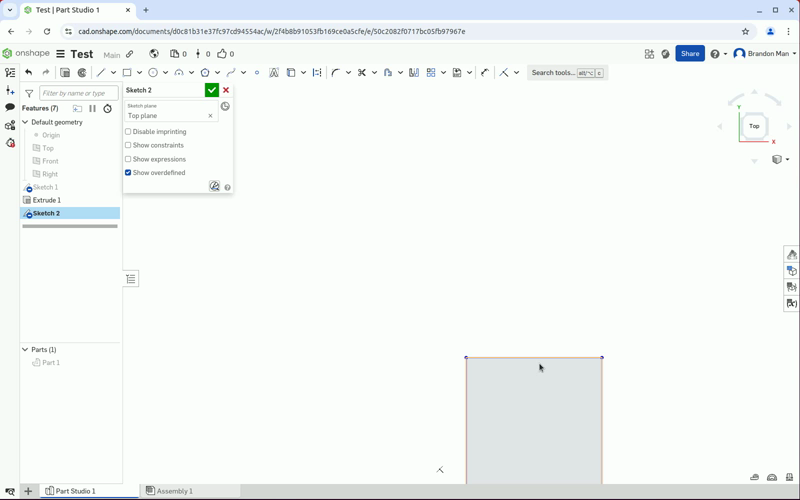
click(539, 363)
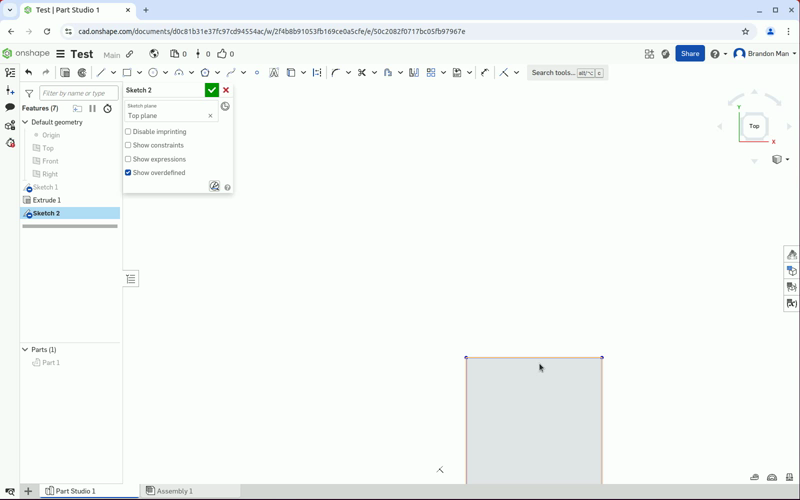
scroll(-6)
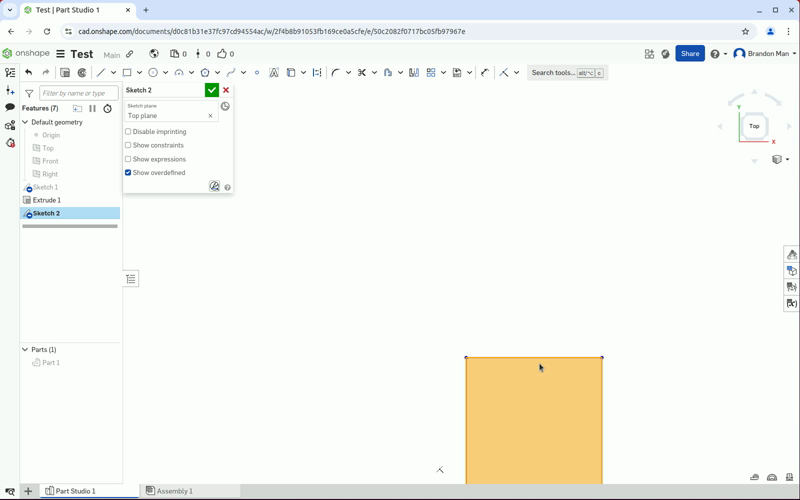
scroll(-6)
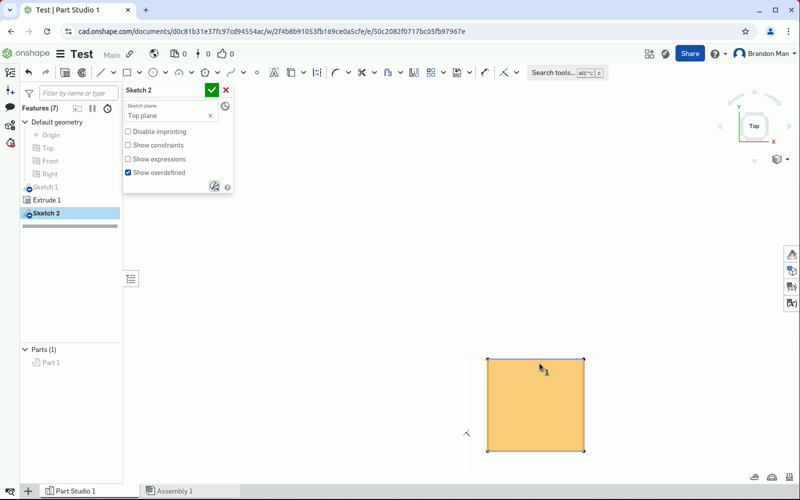
scroll(-6)
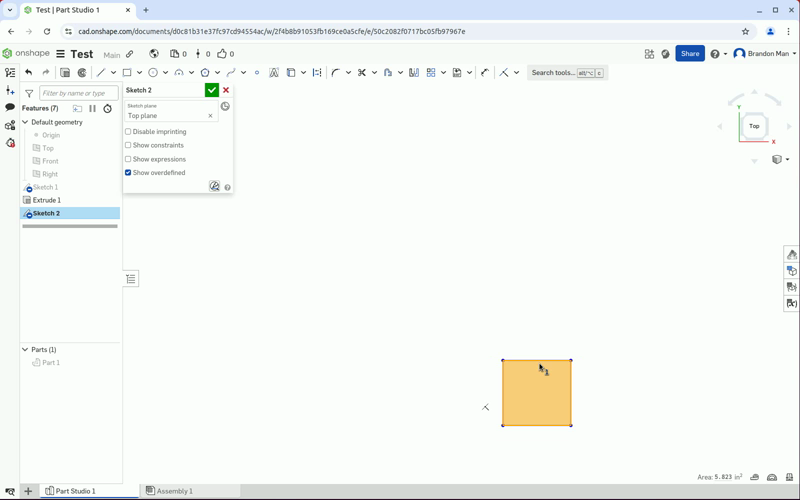
scroll(-6)
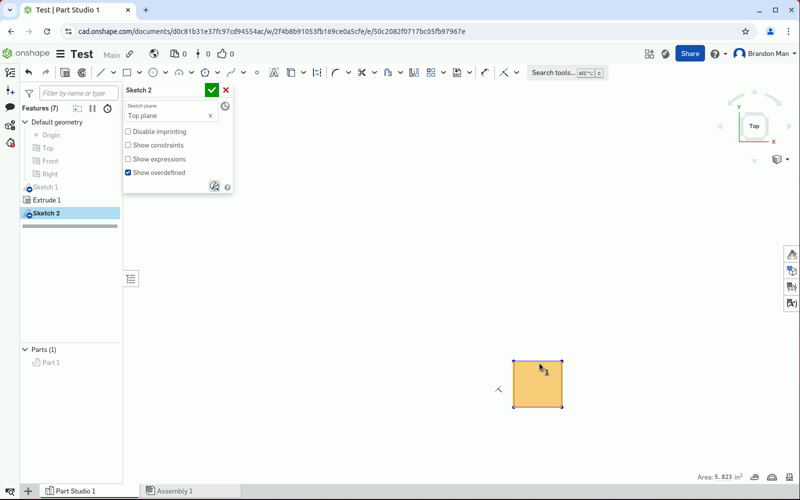
scroll(-6)
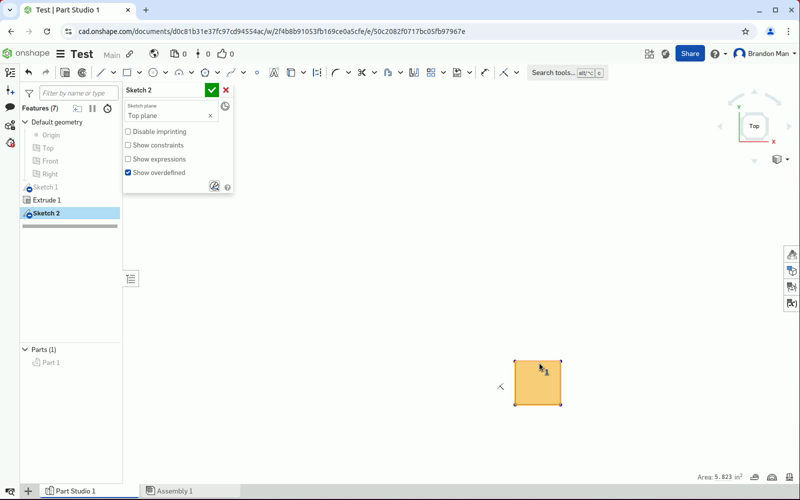
scroll(-6)
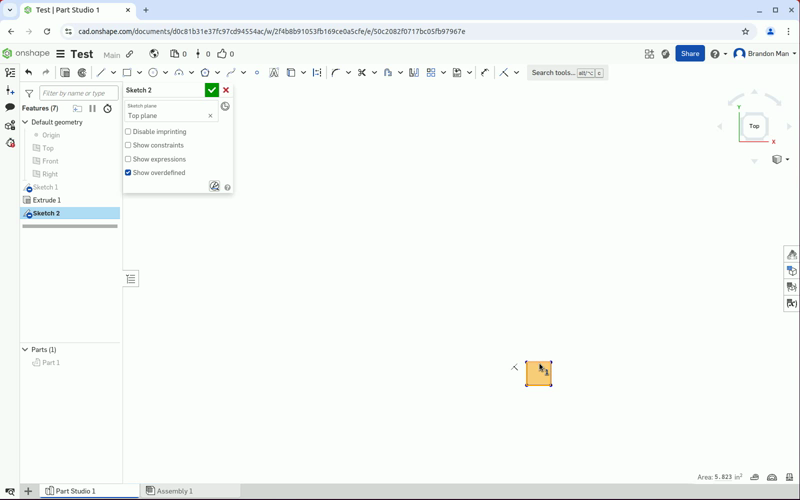
scroll(-6)
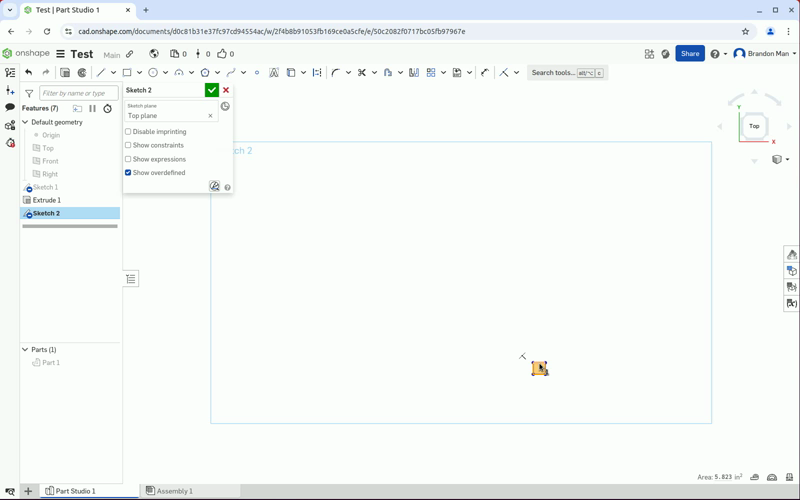
mouse_move(73, 352)
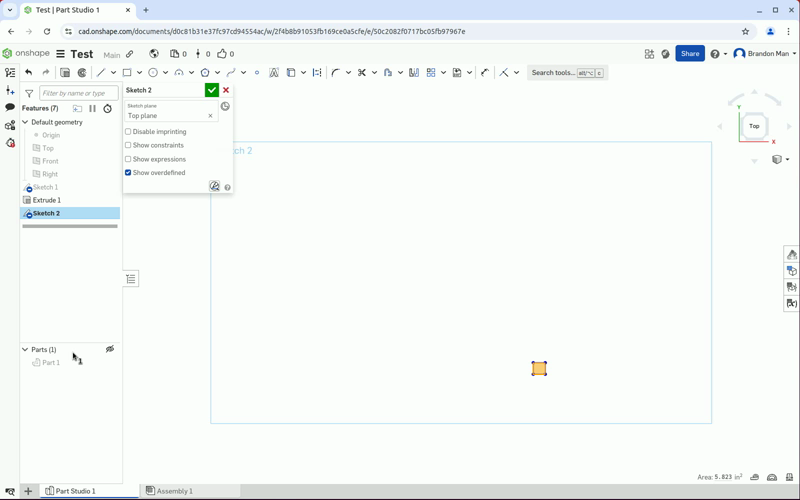
key(shift+y)
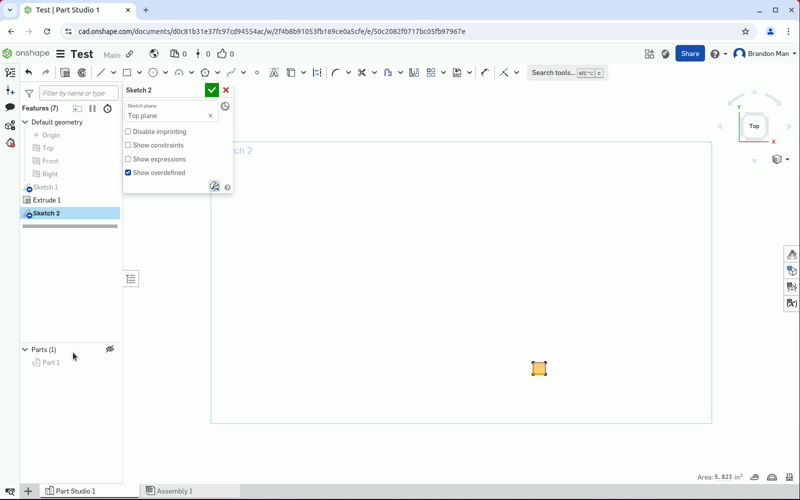
key(shift+e)
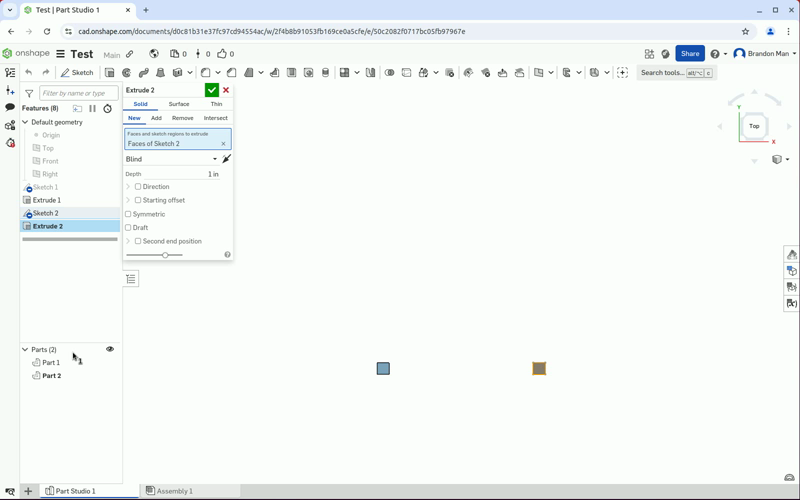
mouse_move(143, 106)
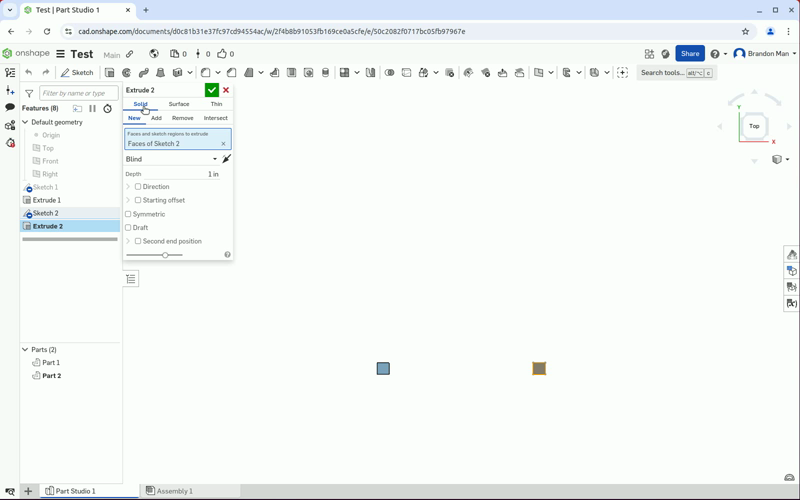
click(143, 106)
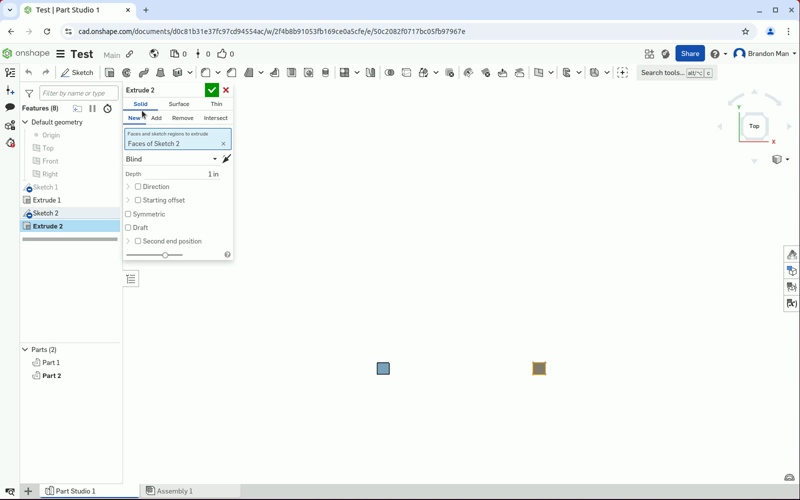
mouse_move(137, 120)
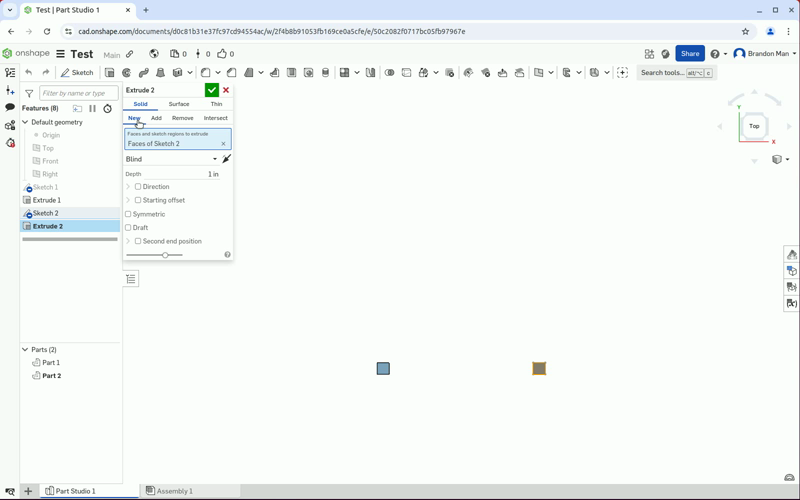
click(137, 120)
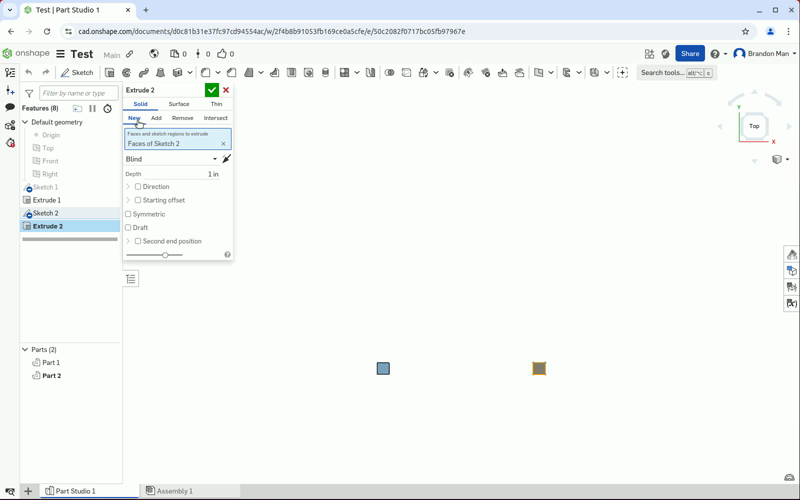
key(tab, 4)
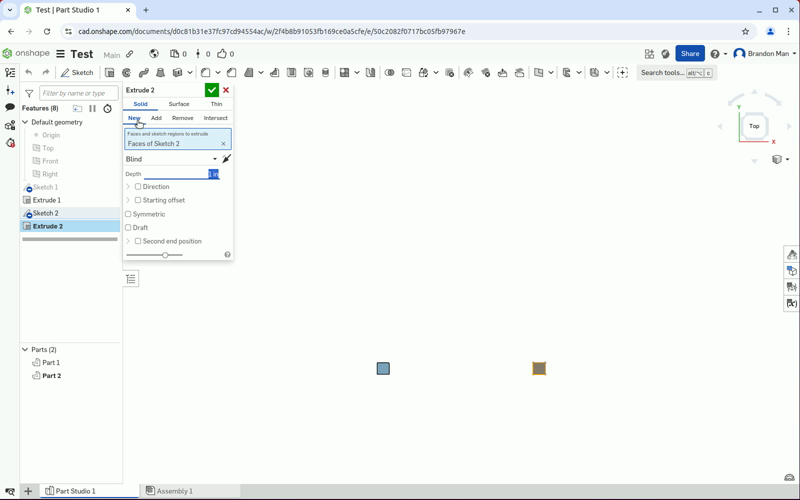
text(17.813)
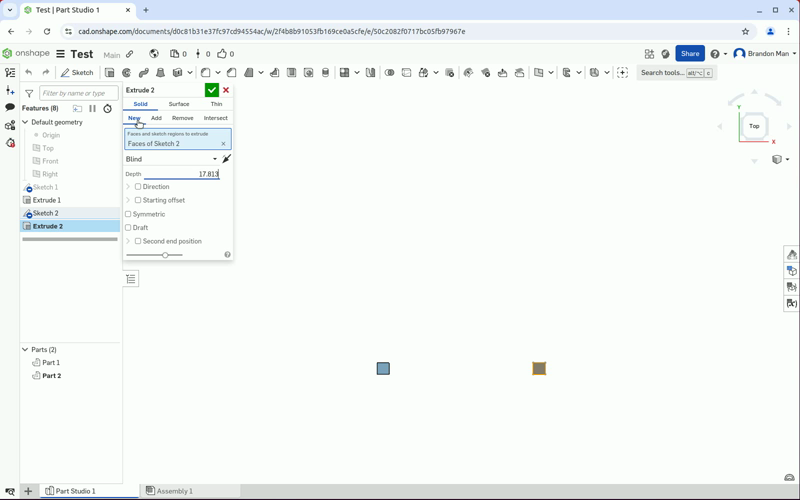
key(enter)
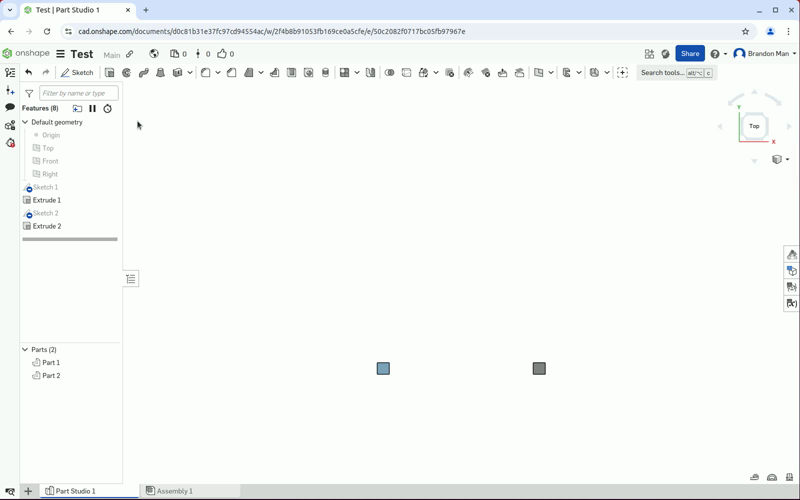
key(shift+h)
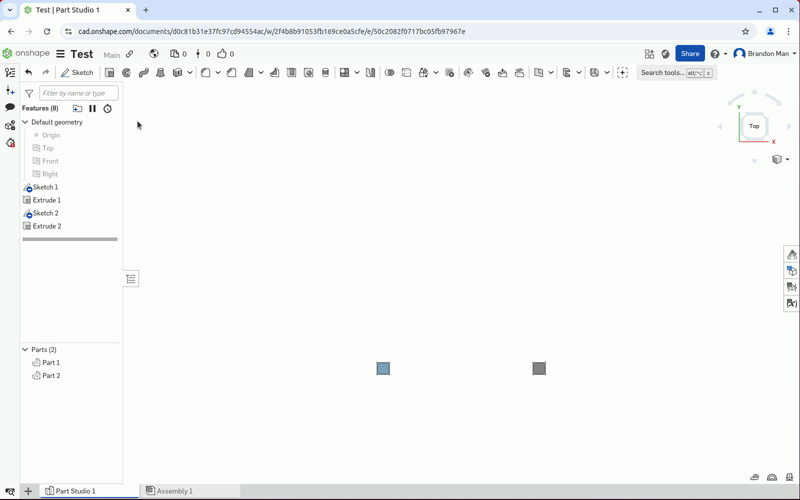
key(shift+h)
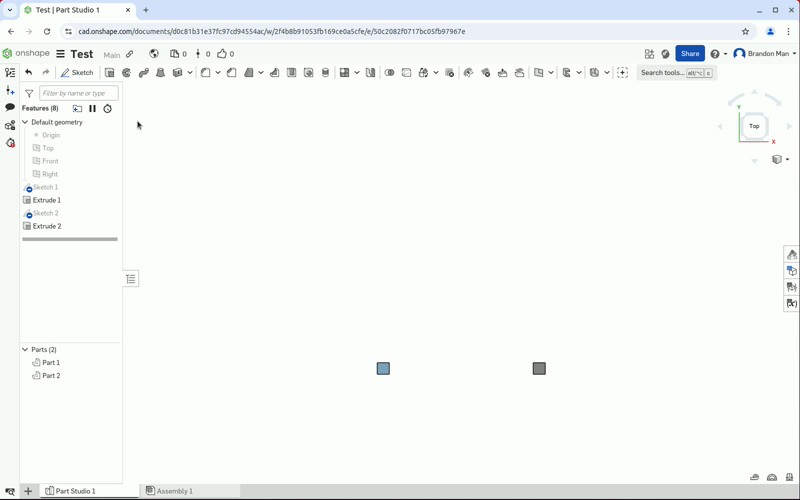
mouse_move(73, 189)
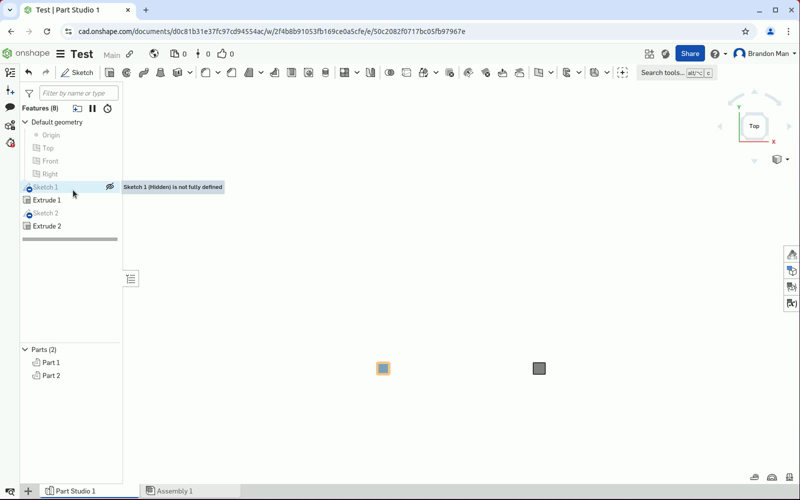
click(73, 189)
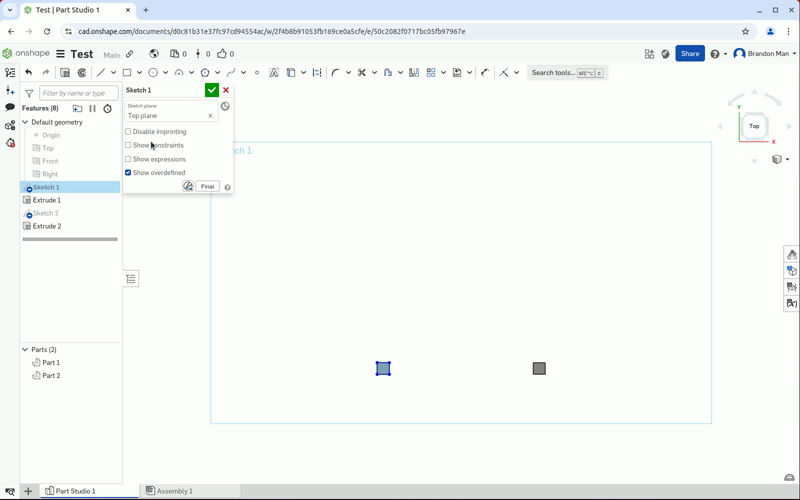
mouse_move(229, 92)
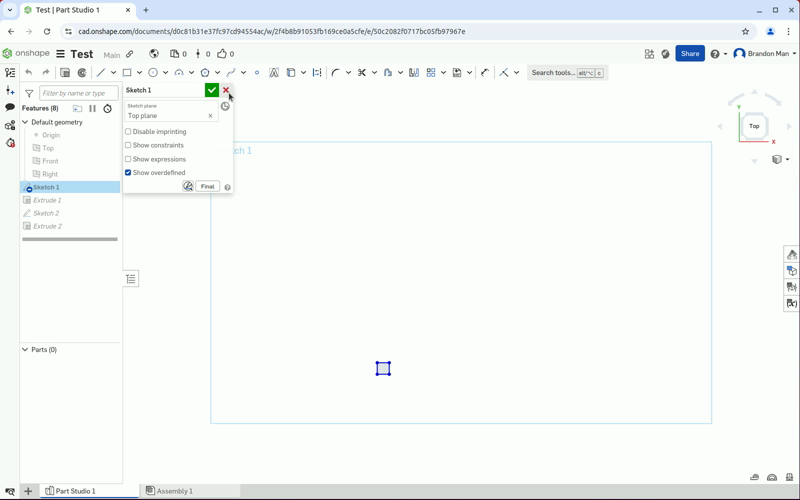
click(229, 92)
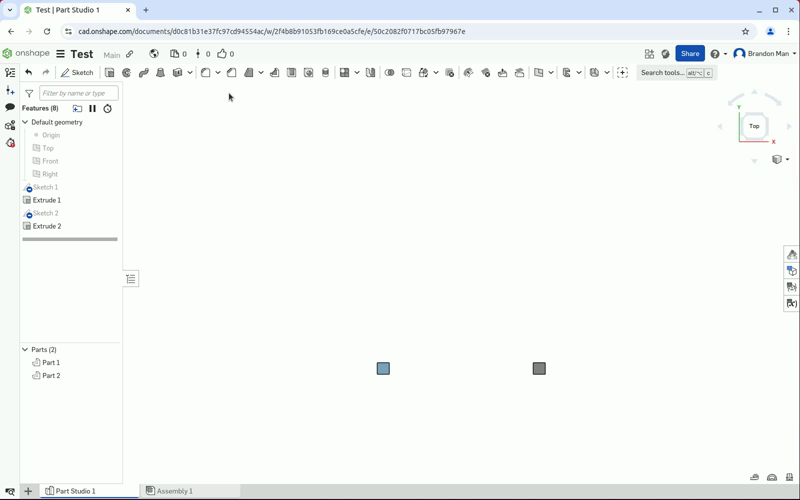
mouse_move(541, 75)
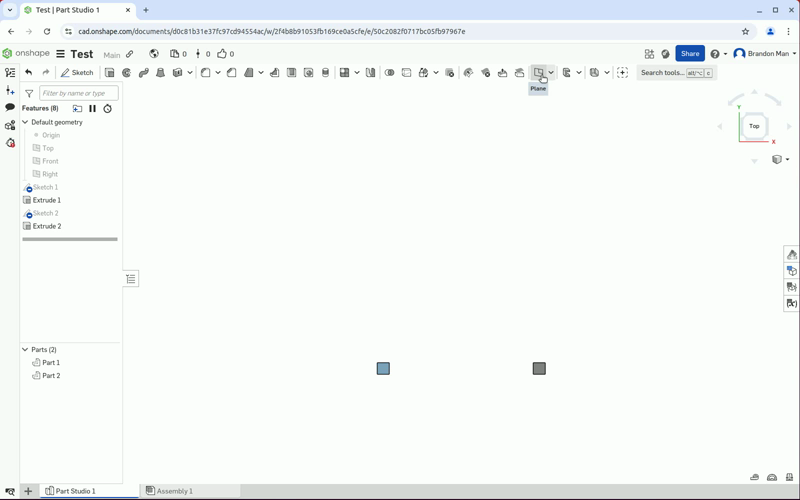
click(541, 75)
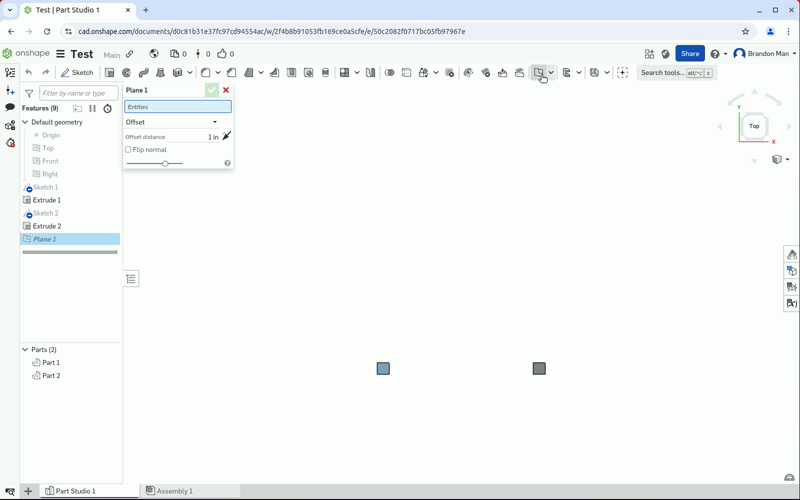
mouse_move(73, 150)
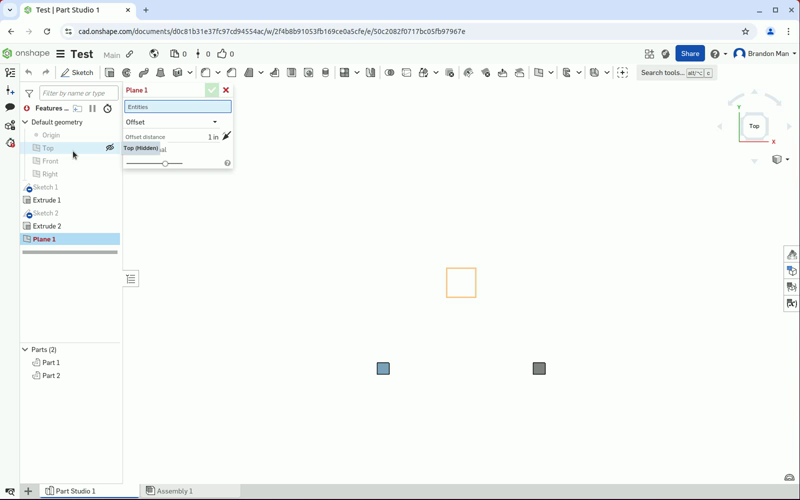
click(73, 150)
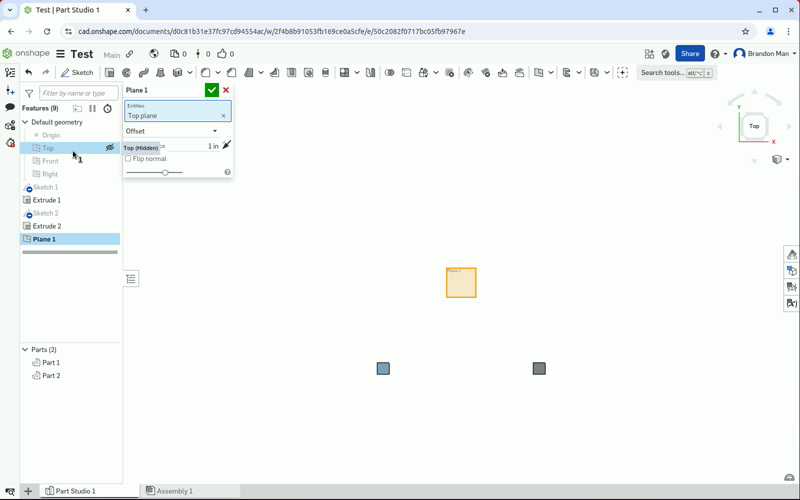
key(tab, 2)
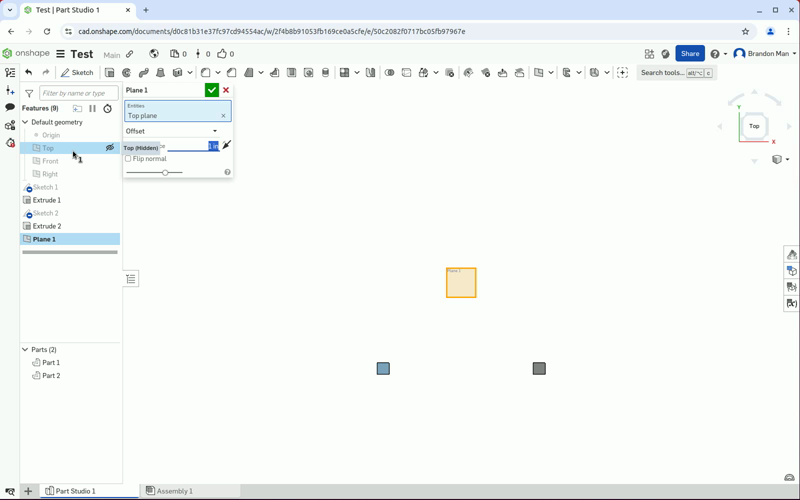
text(17.809)
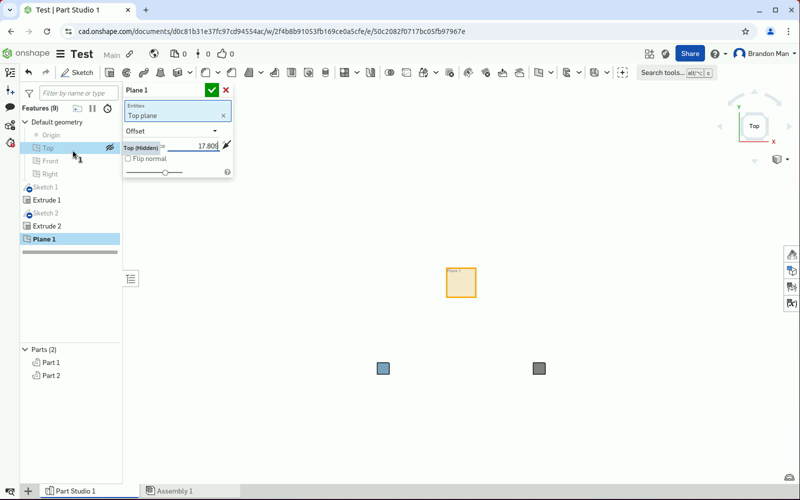
key(enter, 2)
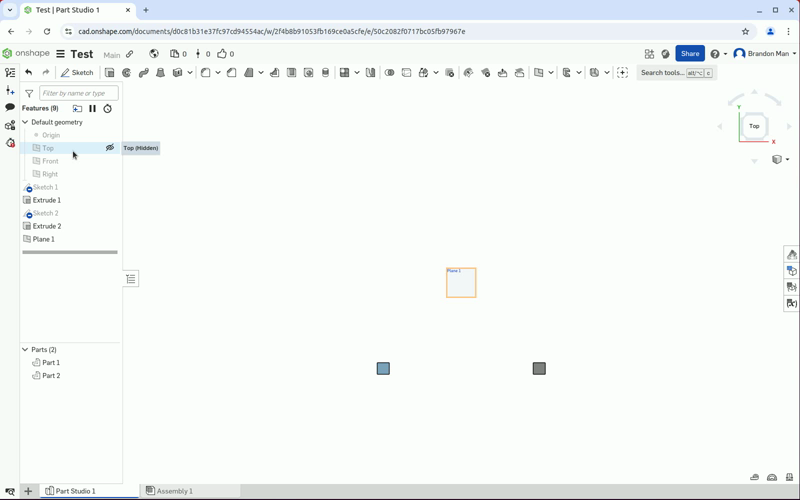
key(shift+s)
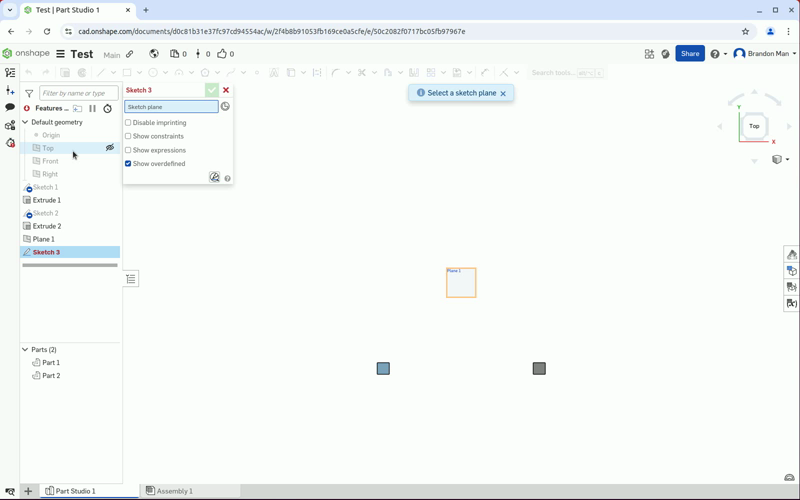
mouse_move(73, 241)
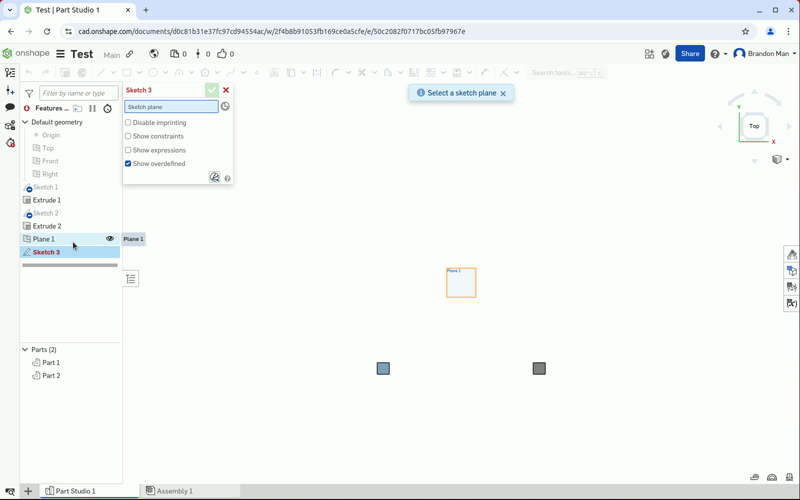
click(73, 241)
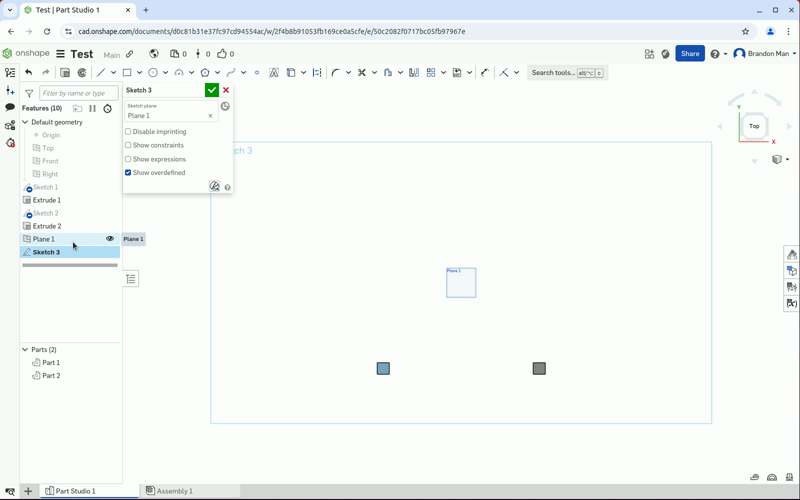
mouse_move(73, 352)
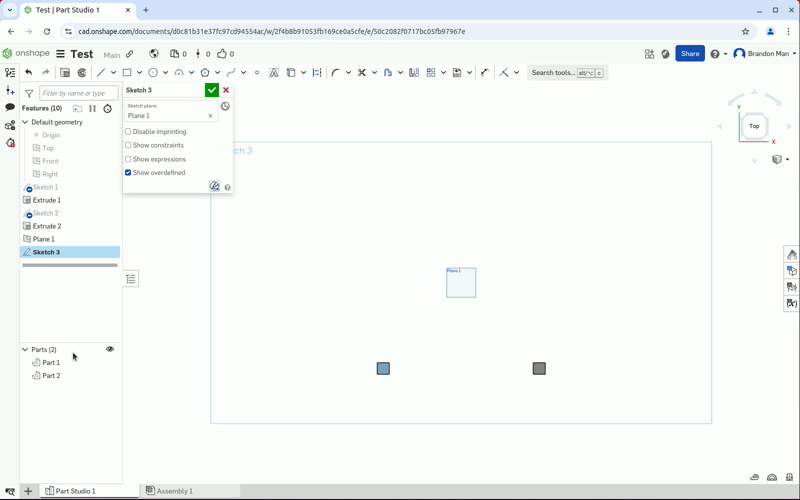
key(y)
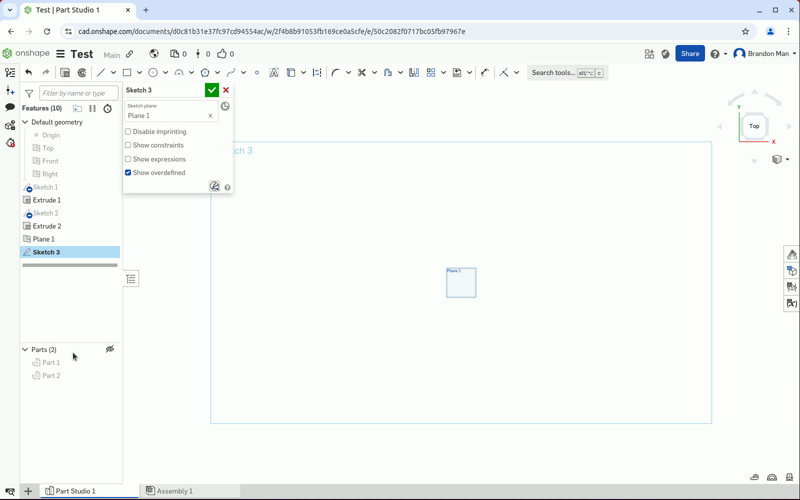
key(l)
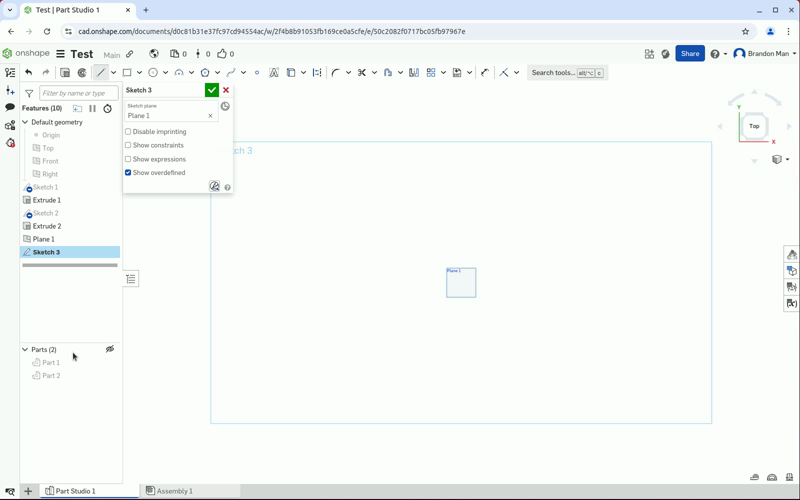
key_down(shift)
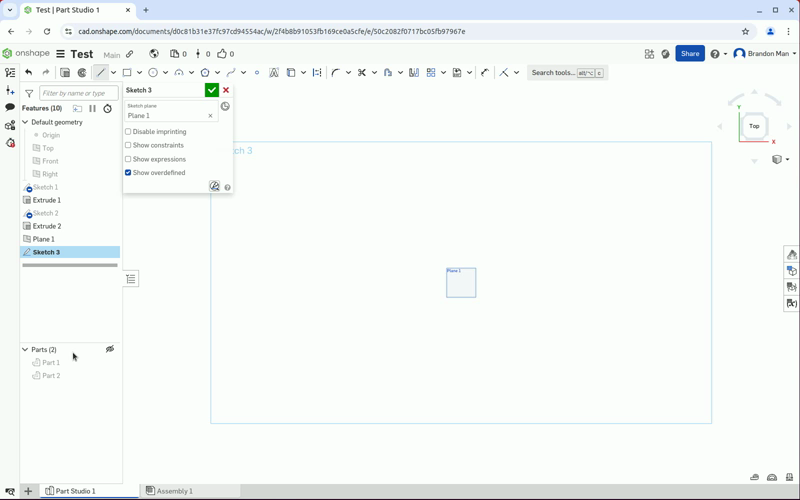
mouse_move(374, 380)
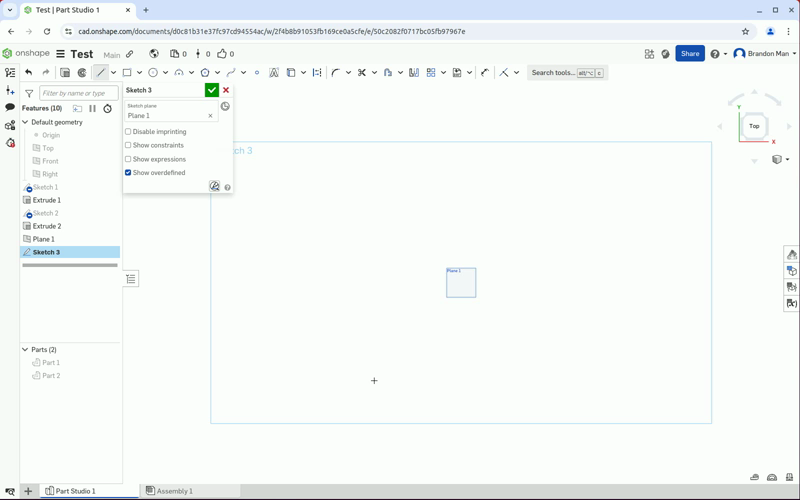
click(374, 380)
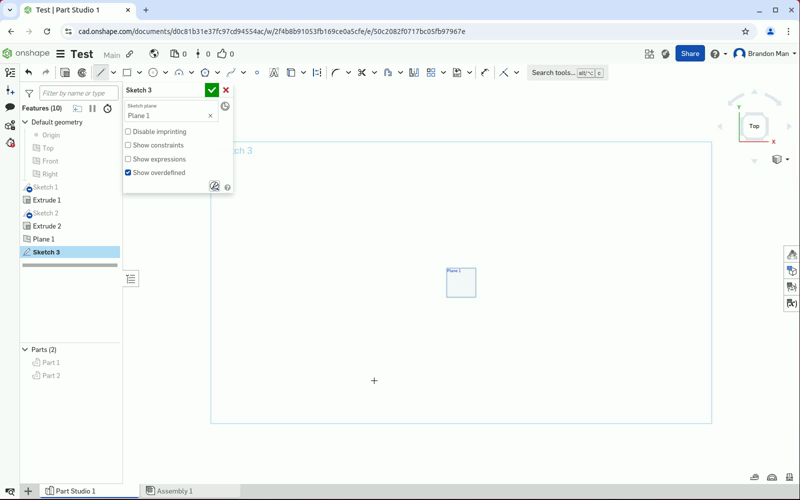
key_up(shift)
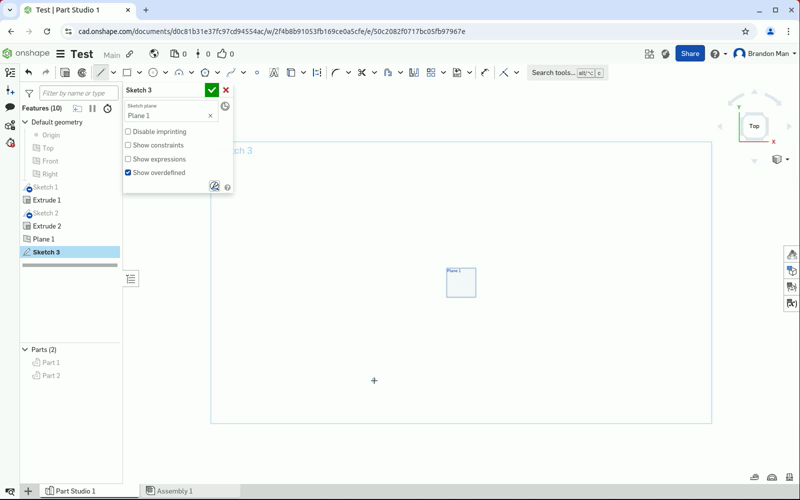
key_down(shift)
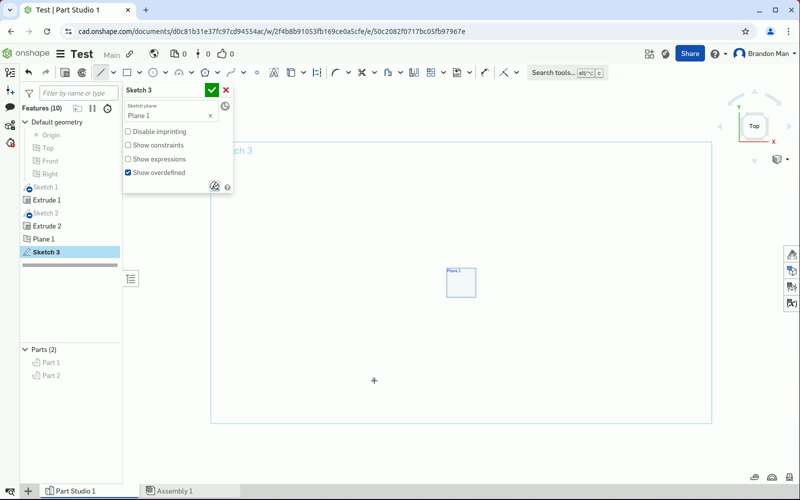
mouse_move(546, 380)
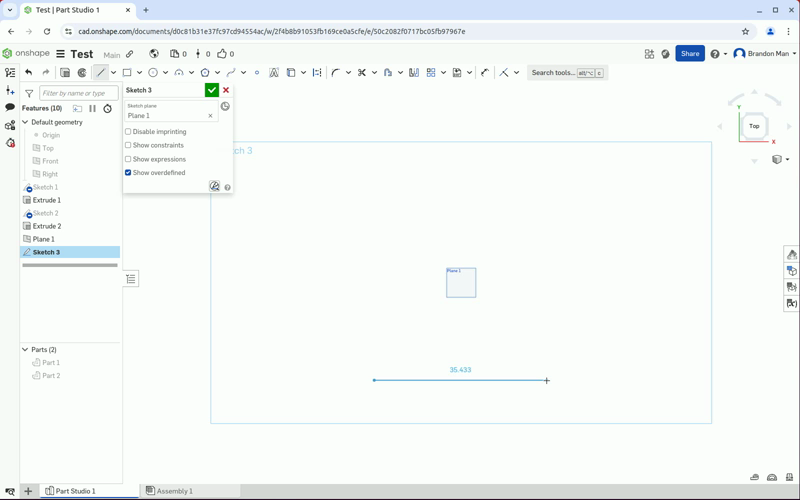
click(546, 380)
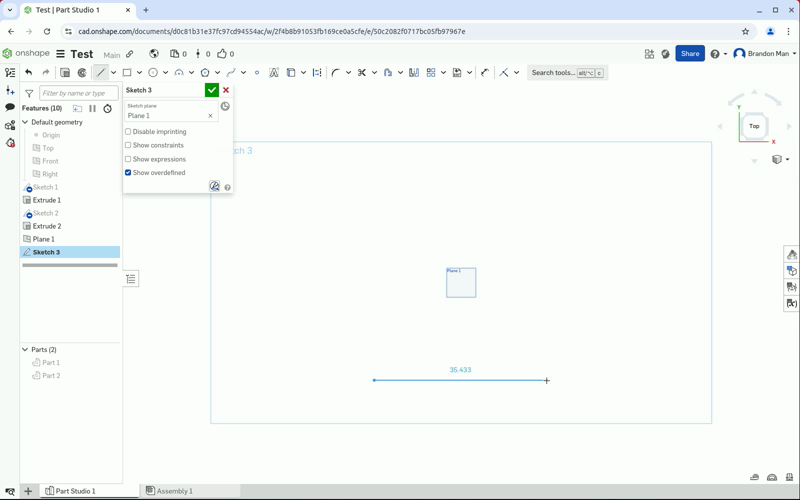
key_up(shift)
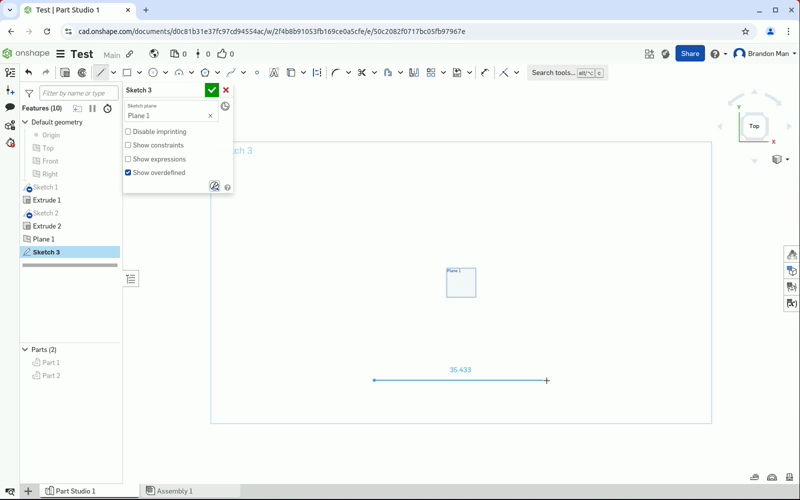
key_down(shift)
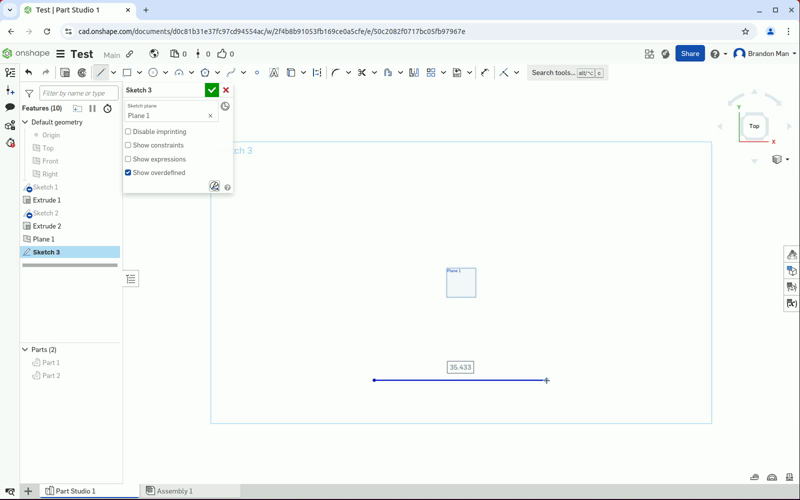
mouse_move(546, 172)
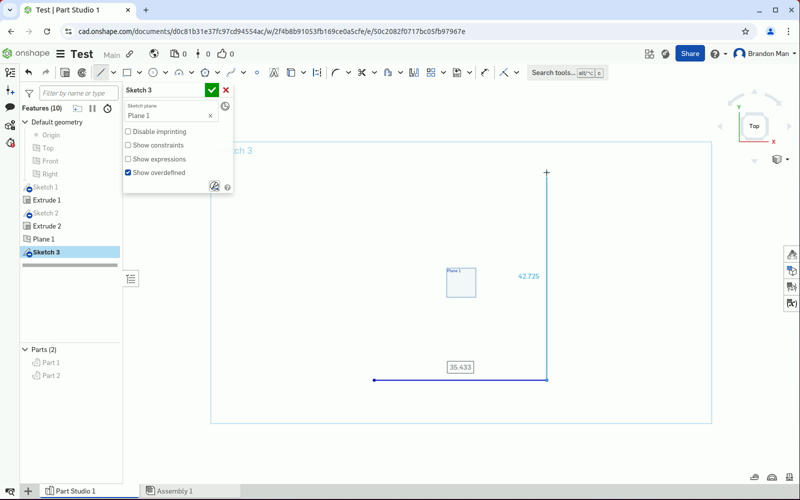
click(546, 172)
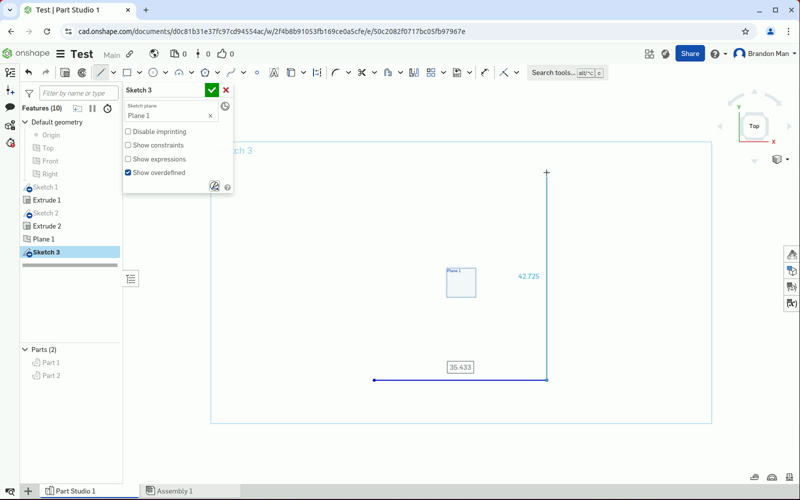
key_up(shift)
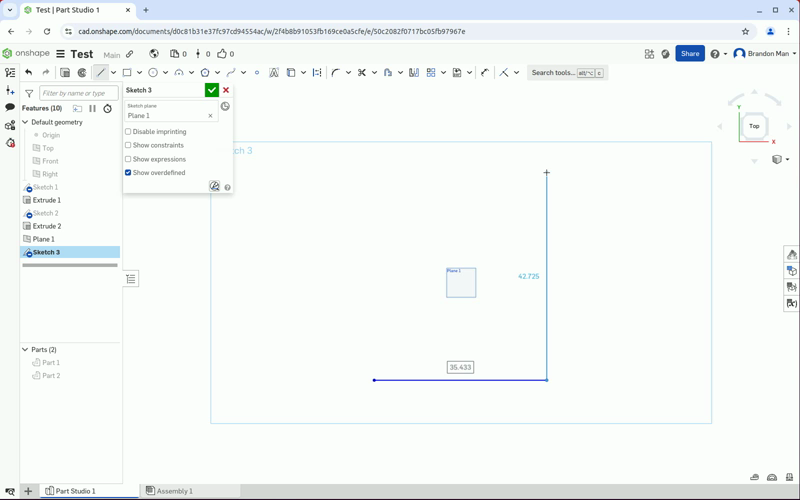
key_down(shift)
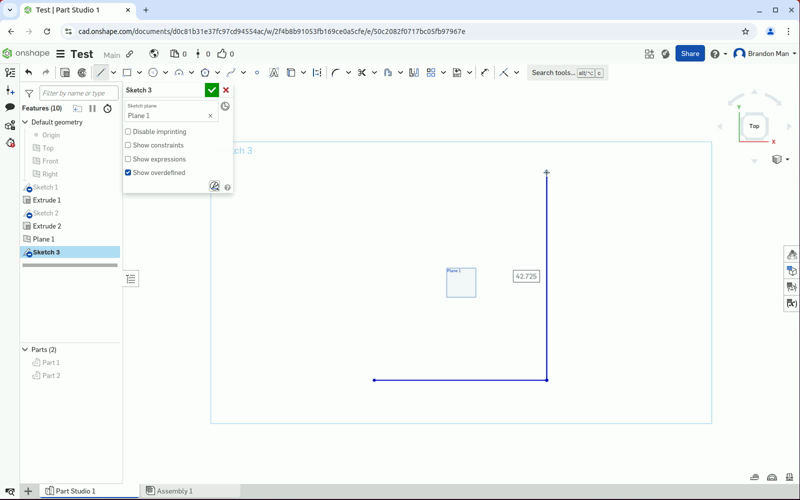
mouse_move(374, 172)
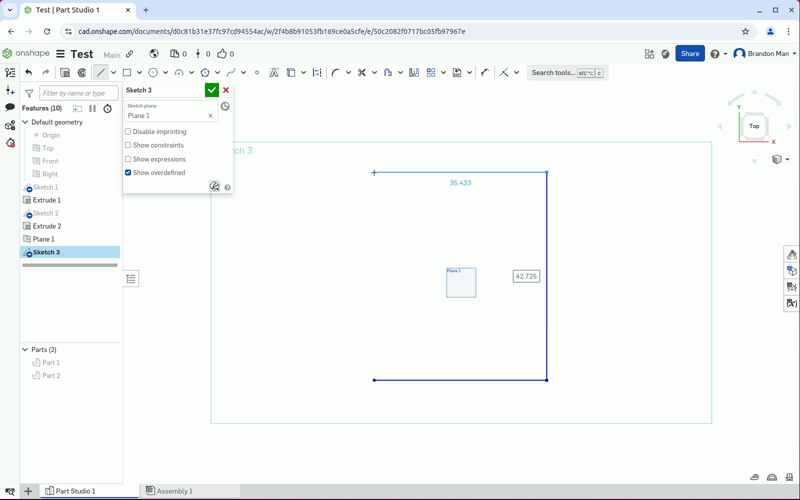
click(374, 172)
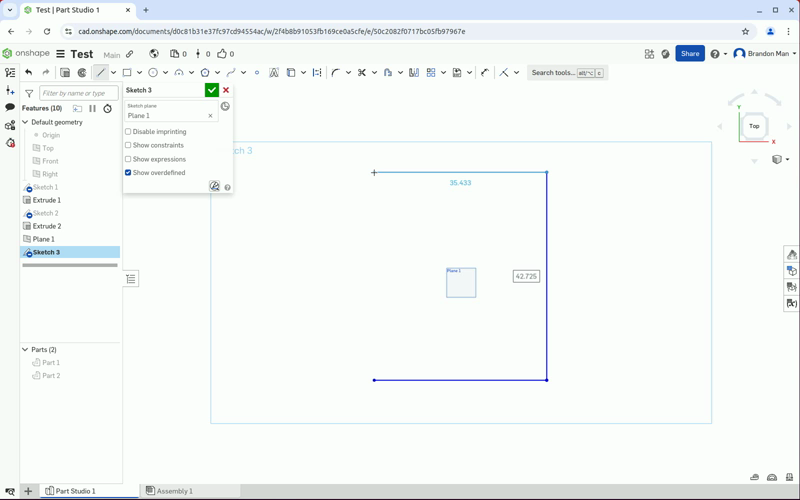
key_up(shift)
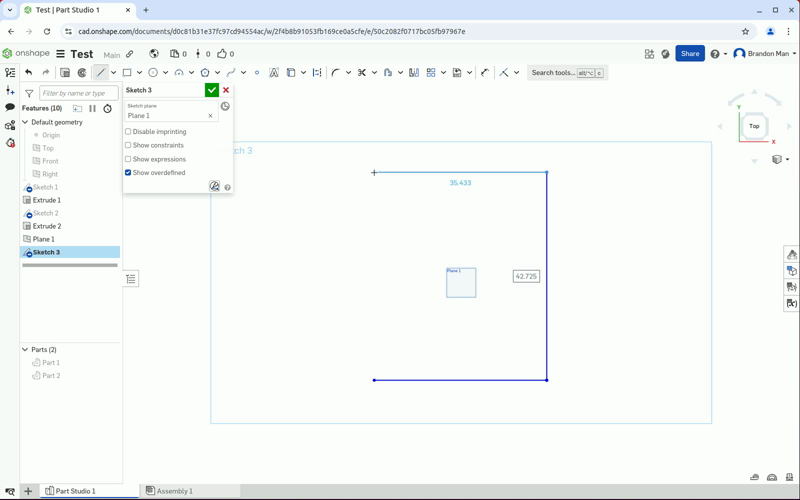
key_down(shift)
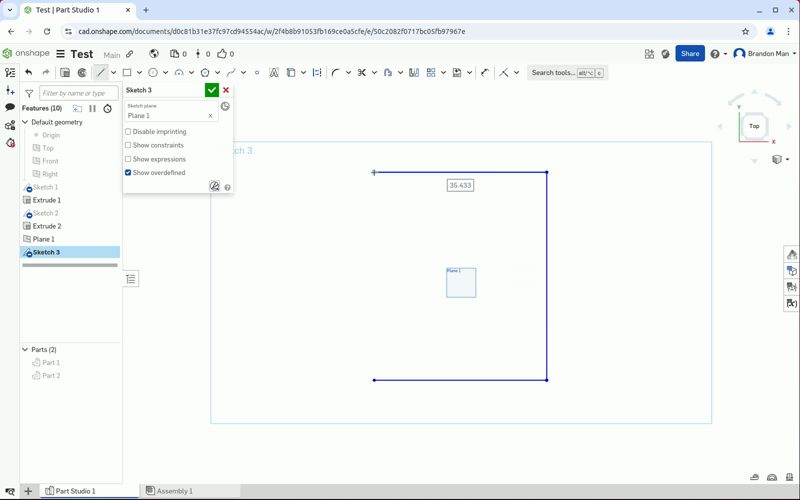
mouse_move(374, 380)
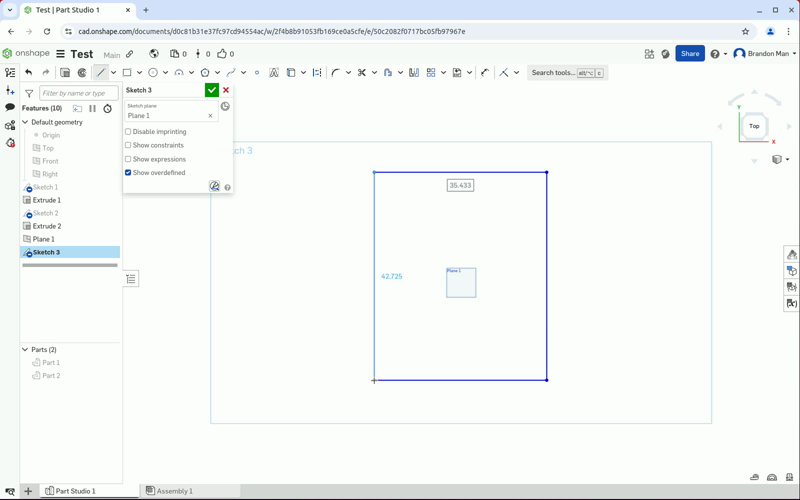
key_up(shift)
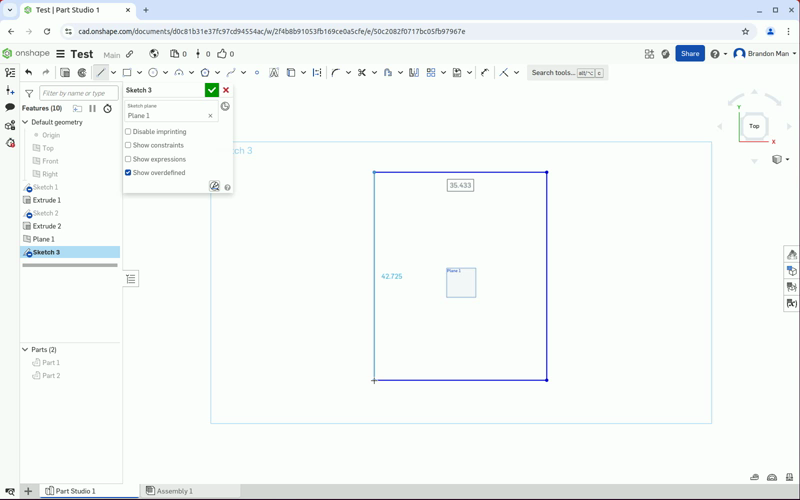
click(374, 380)
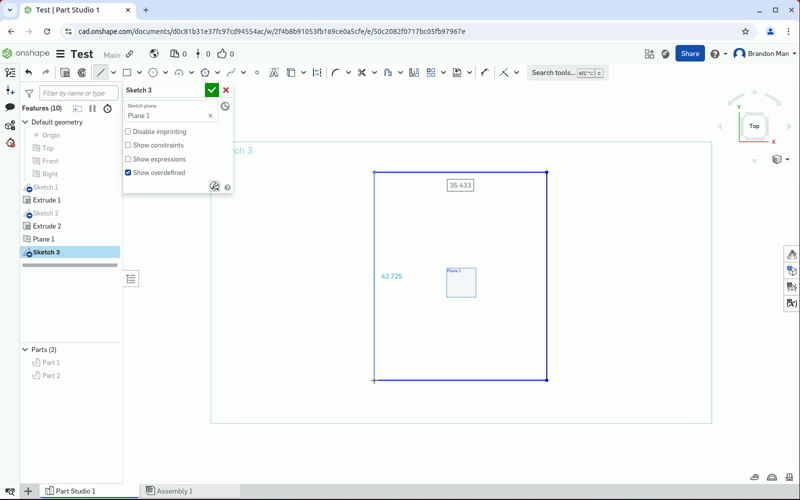
key(esc)
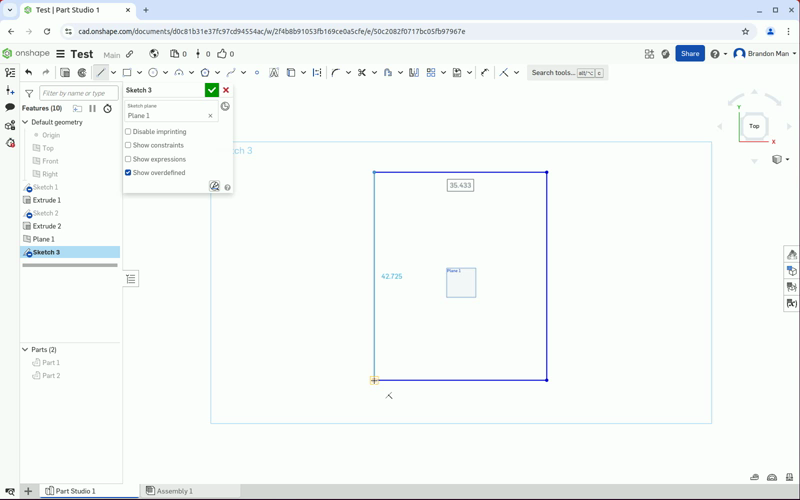
key(l)
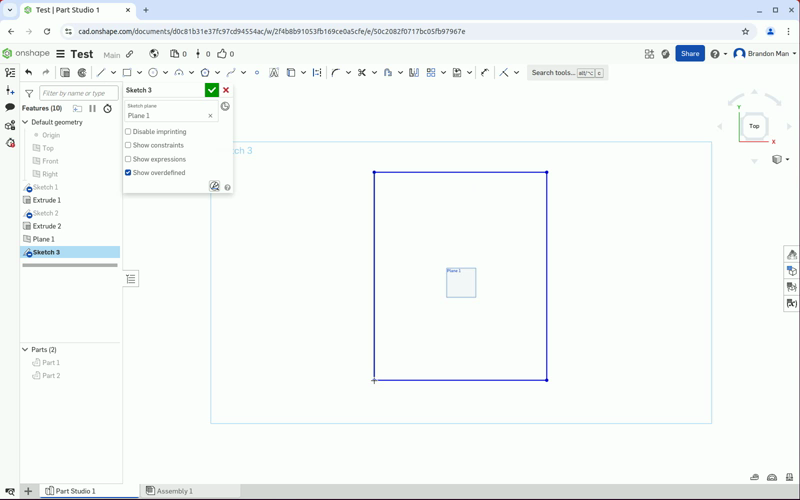
key_down(shift)
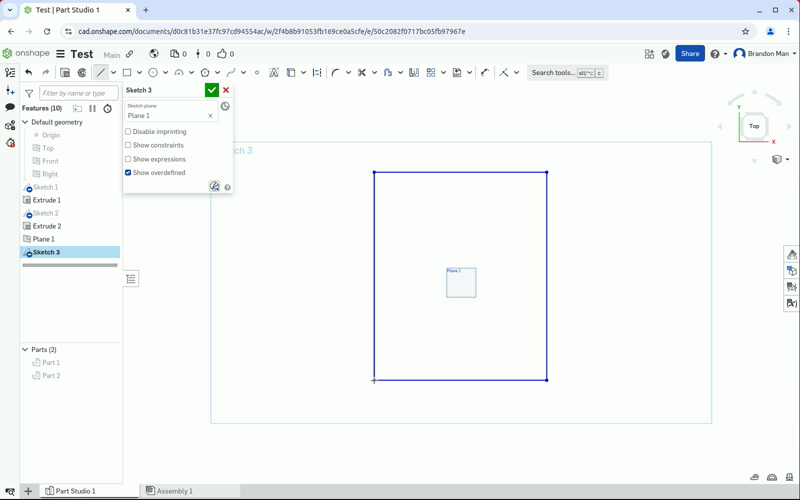
mouse_move(378, 373)
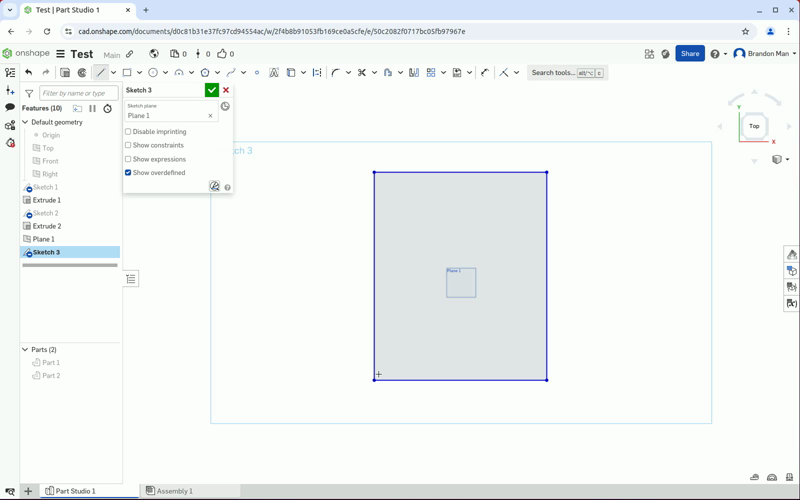
click(378, 373)
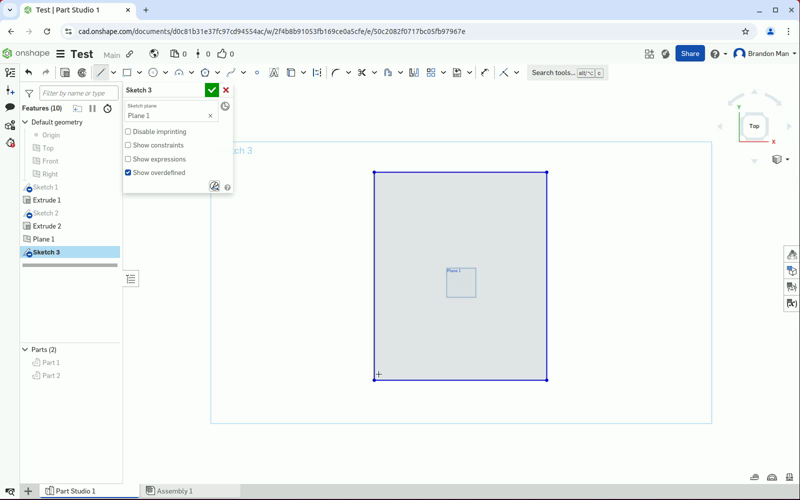
key_up(shift)
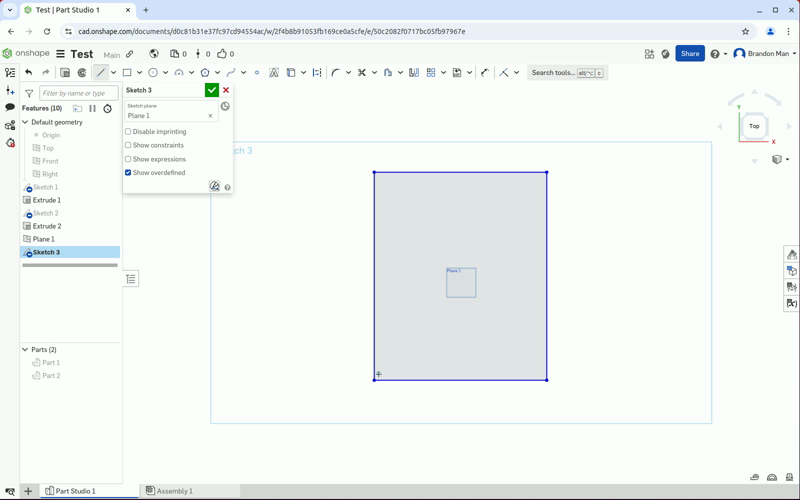
key_down(shift)
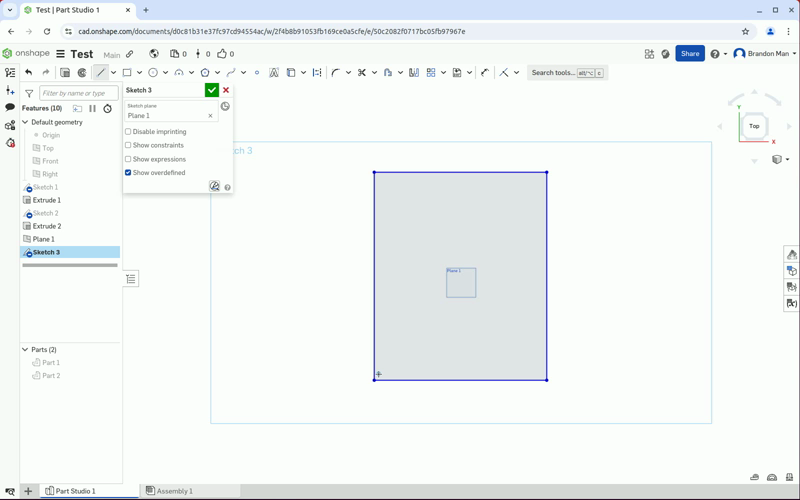
mouse_move(408, 373)
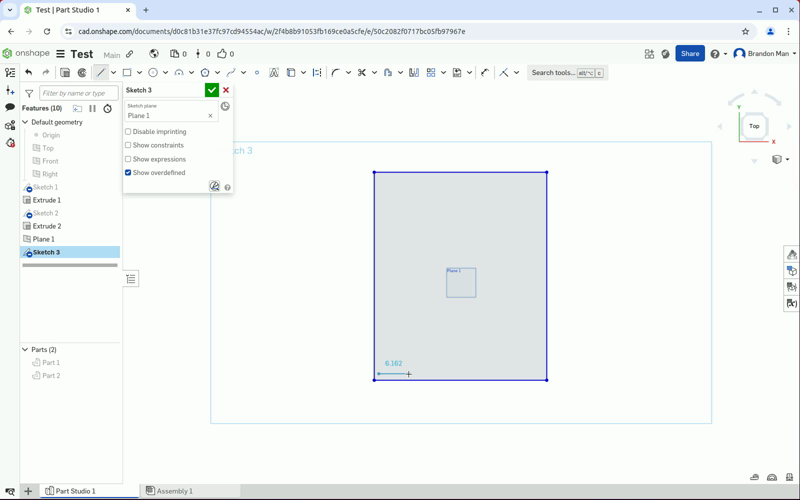
mouse_move(387, 373)
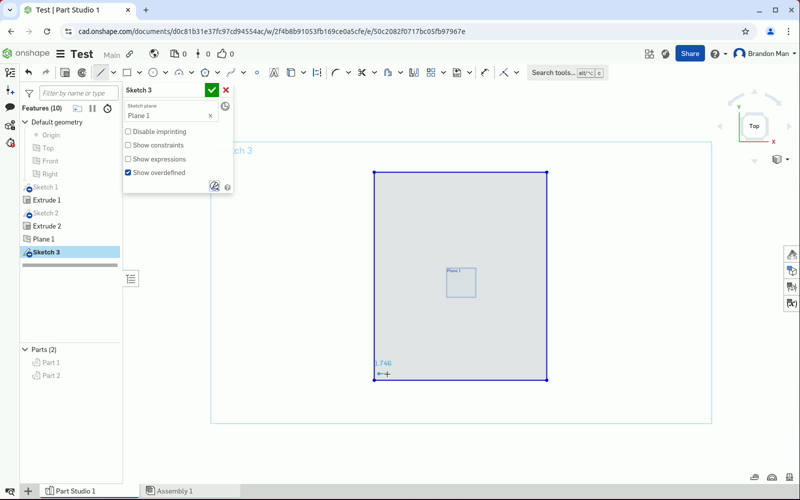
click(387, 373)
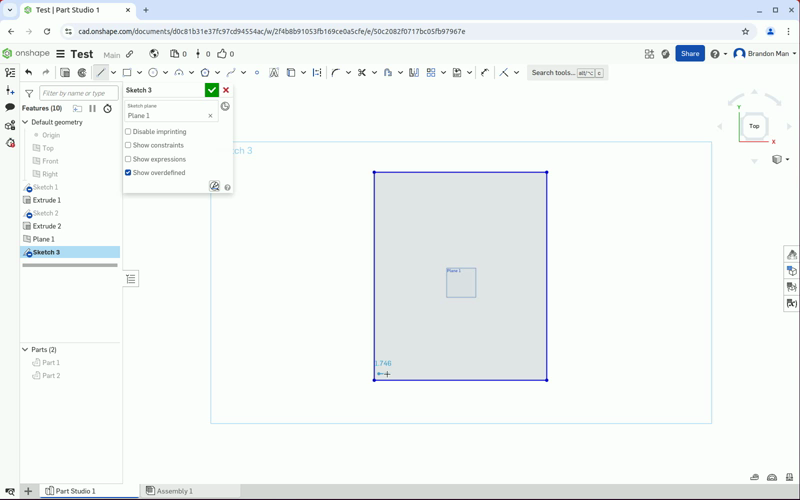
key_up(shift)
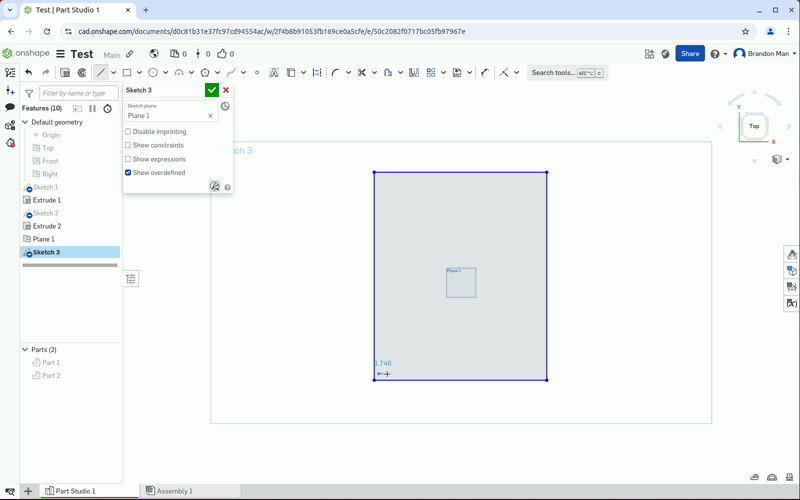
key_down(shift)
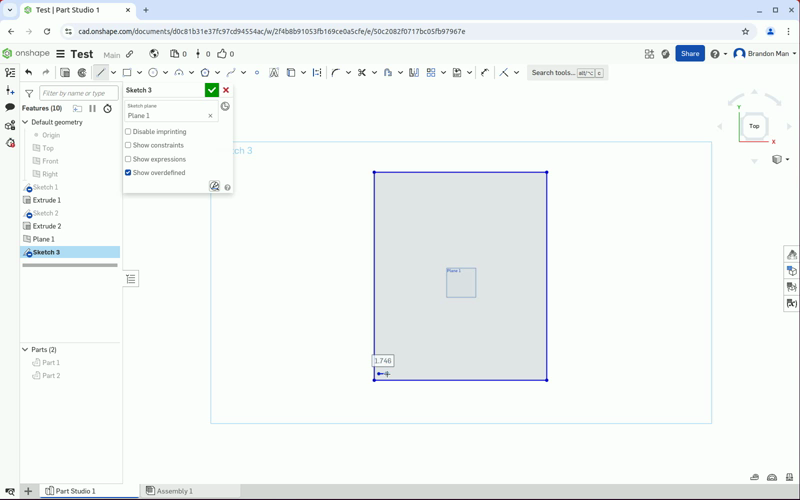
mouse_move(417, 373)
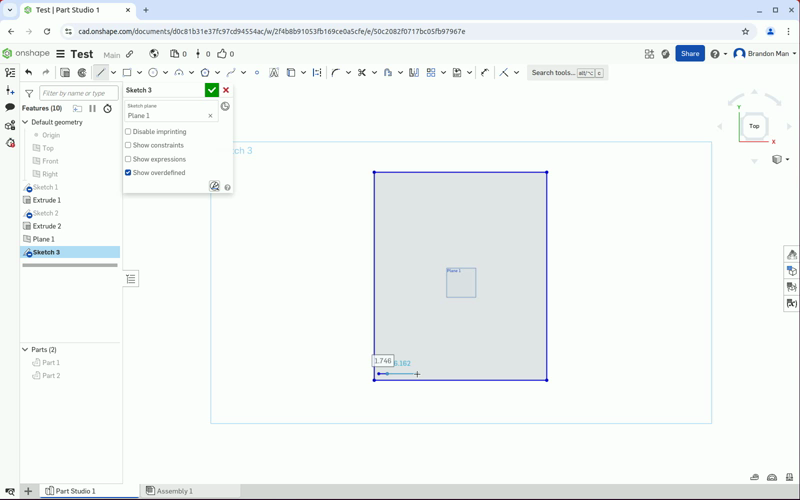
mouse_move(387, 362)
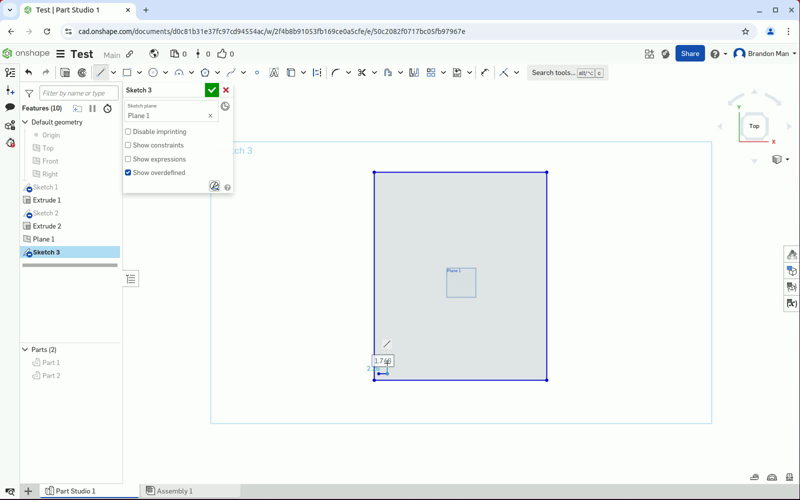
click(387, 362)
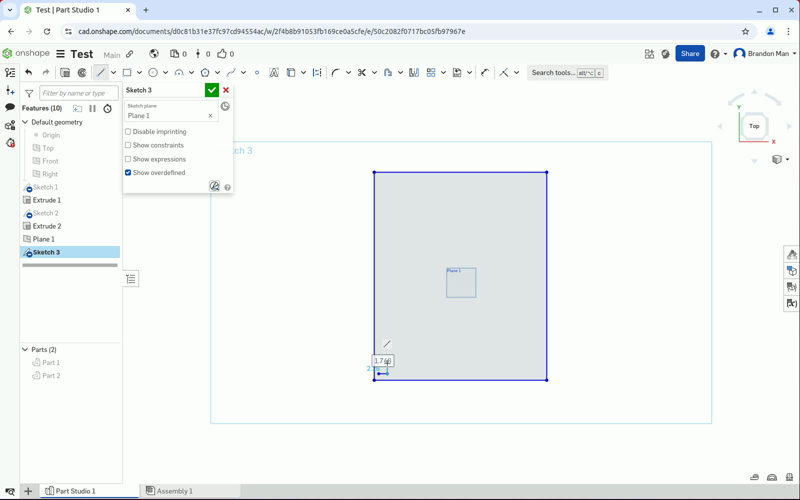
key_up(shift)
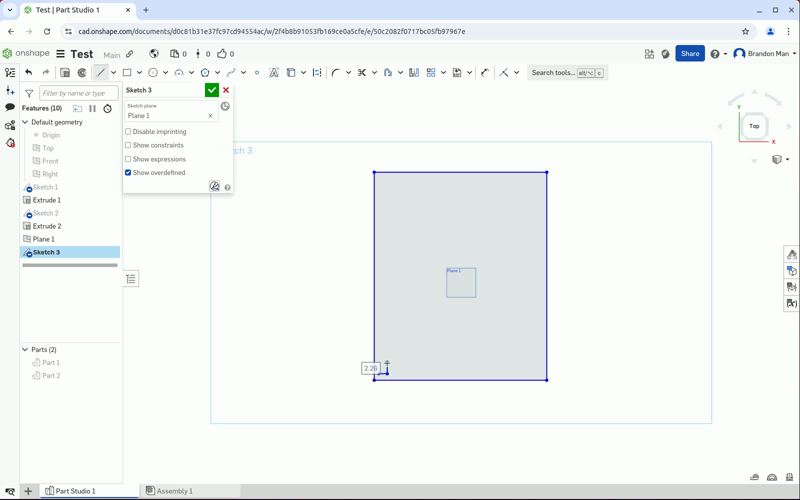
key_down(shift)
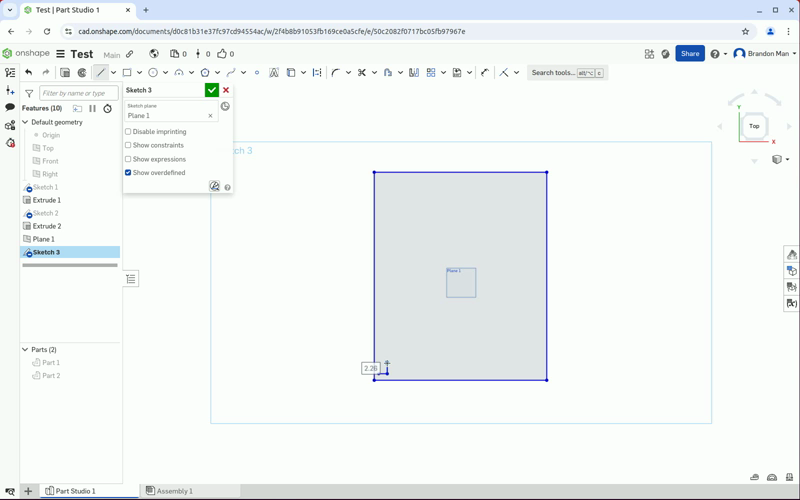
mouse_move(417, 362)
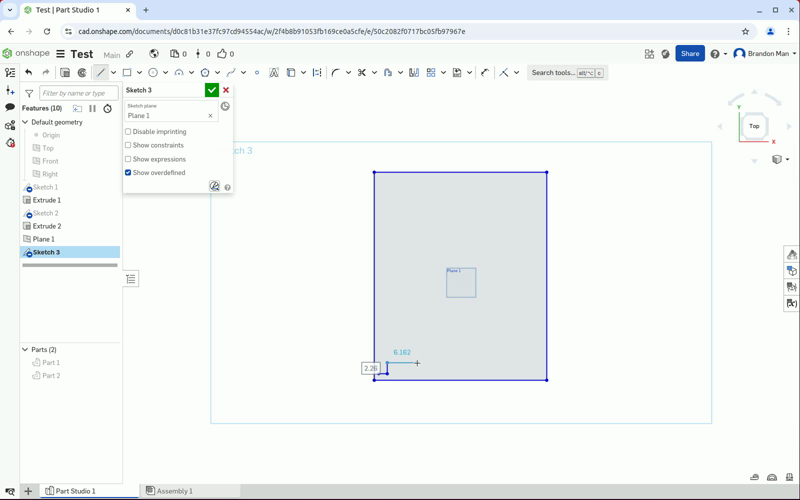
mouse_move(378, 362)
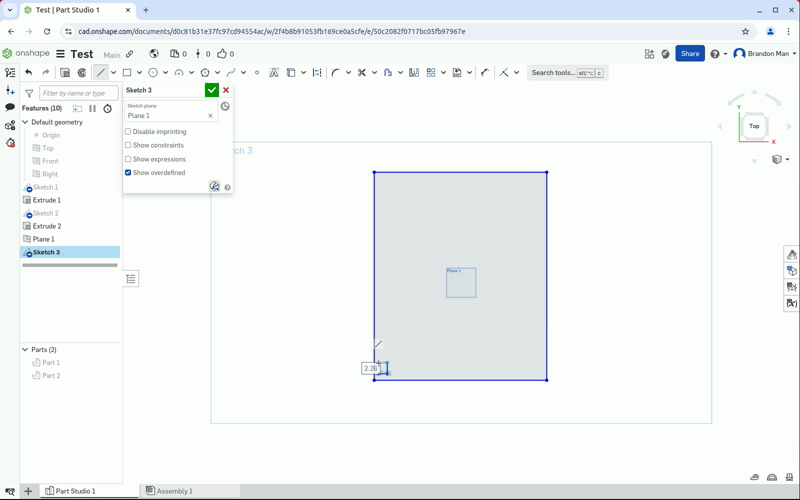
click(378, 362)
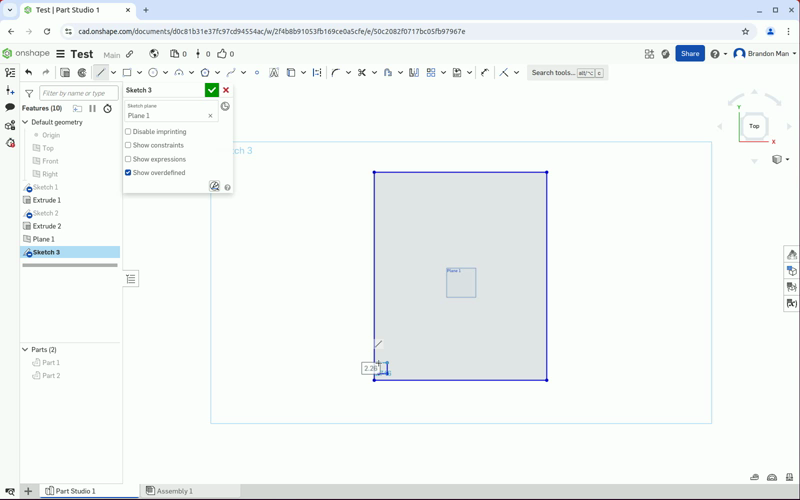
key_up(shift)
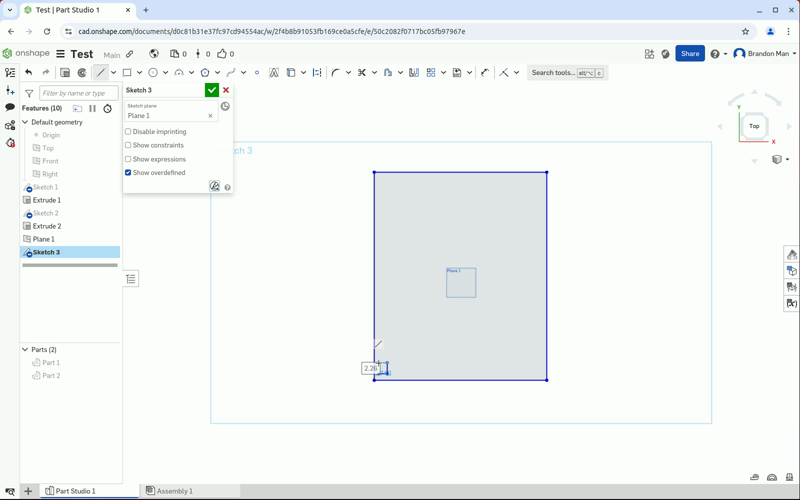
mouse_move(408, 362)
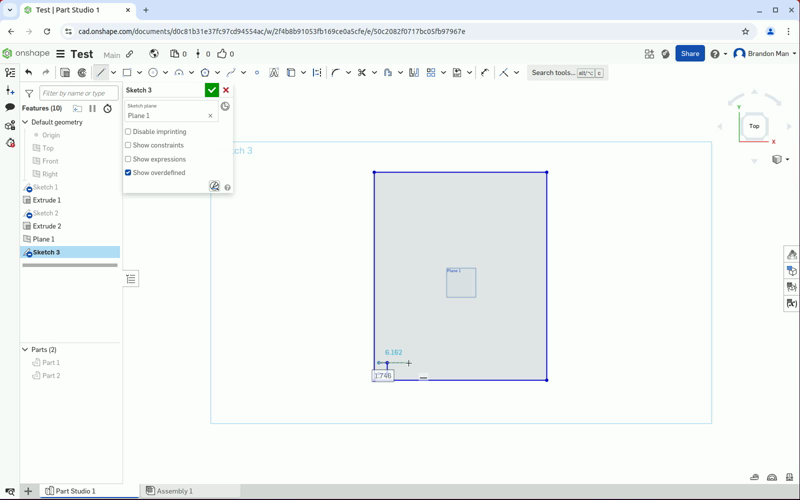
key_down(shift)
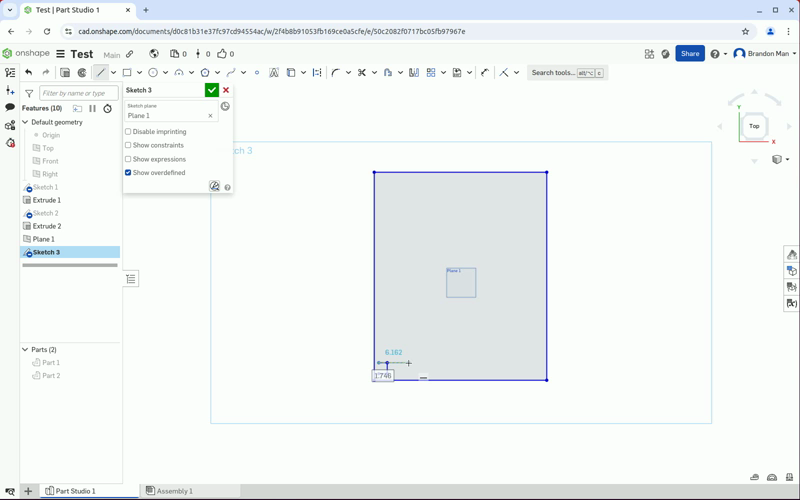
mouse_move(378, 373)
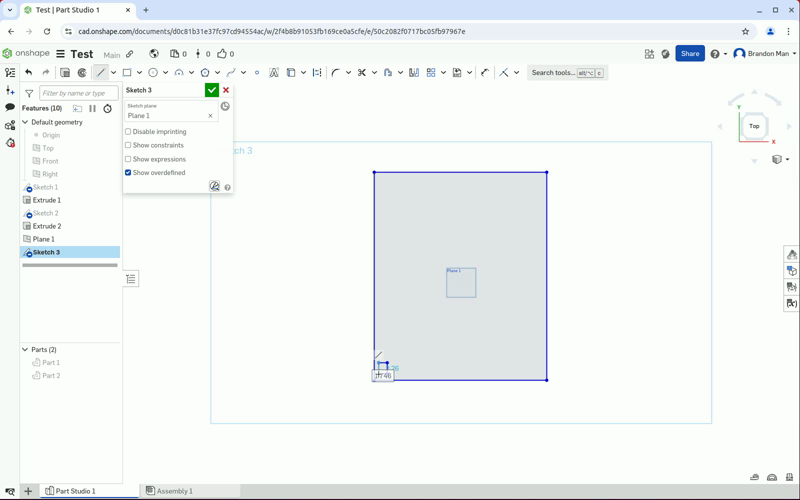
key_up(shift)
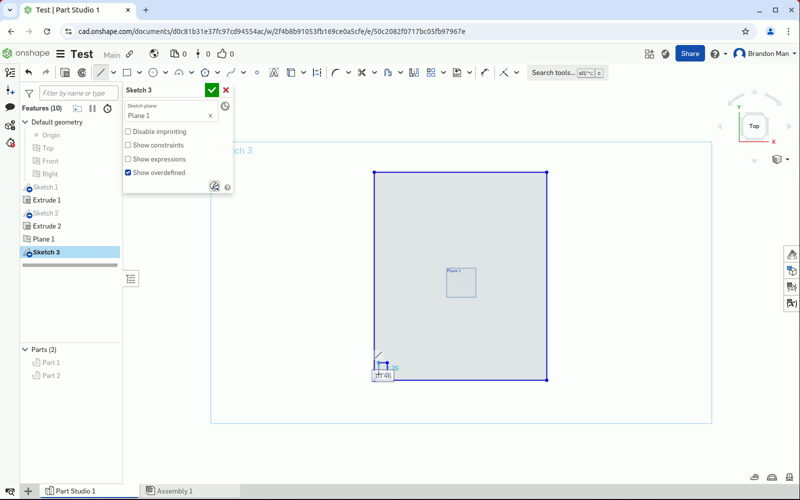
click(378, 373)
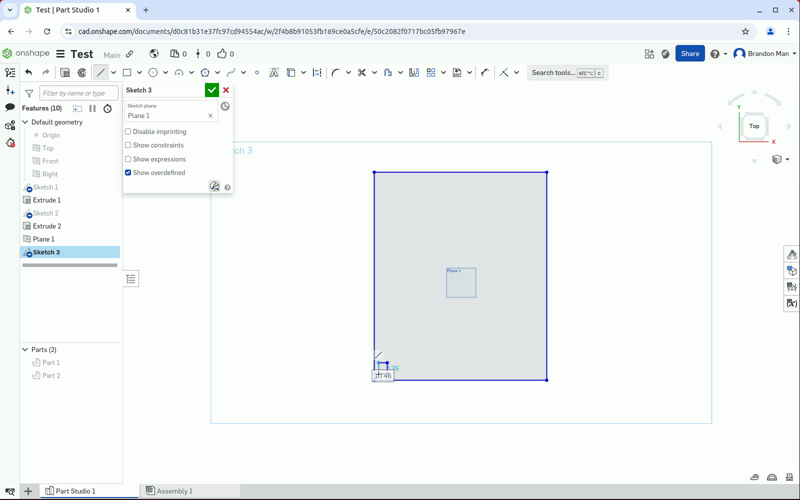
key(esc)
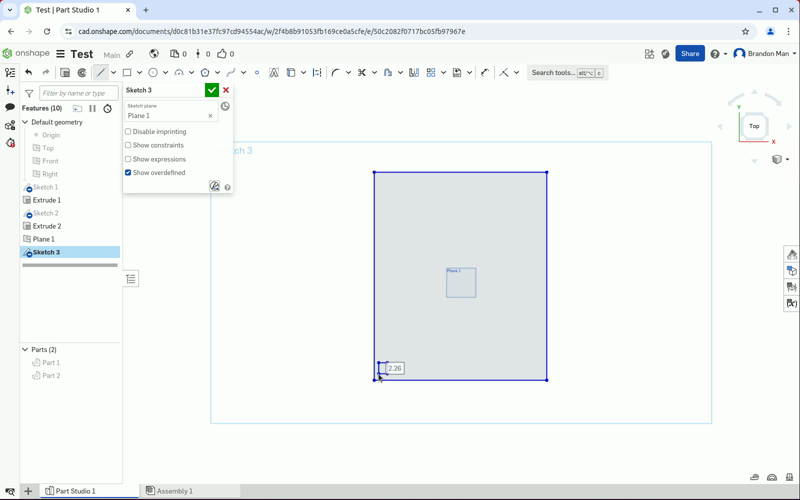
mouse_move(411, 223)
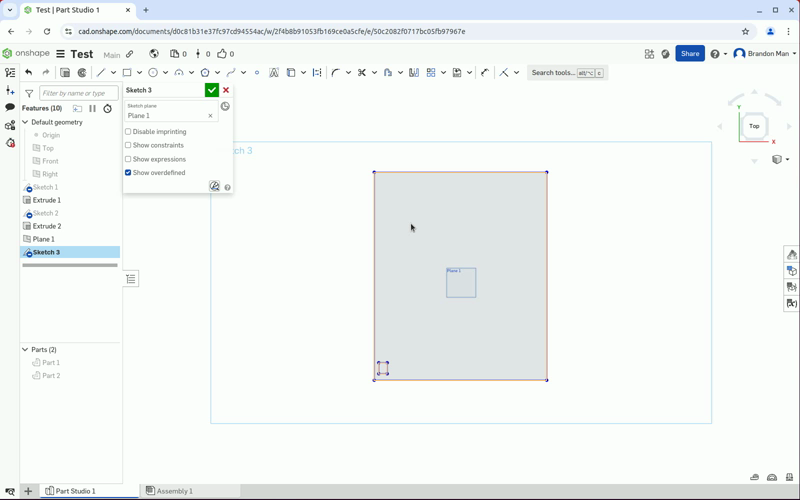
click(411, 223)
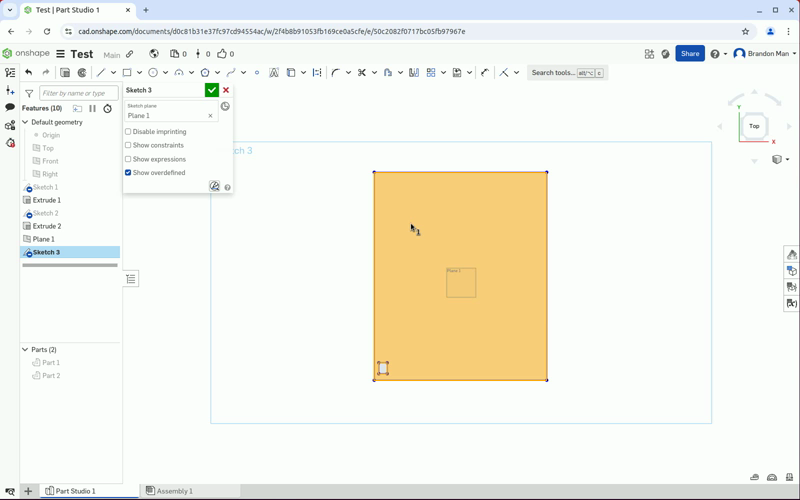
mouse_move(73, 352)
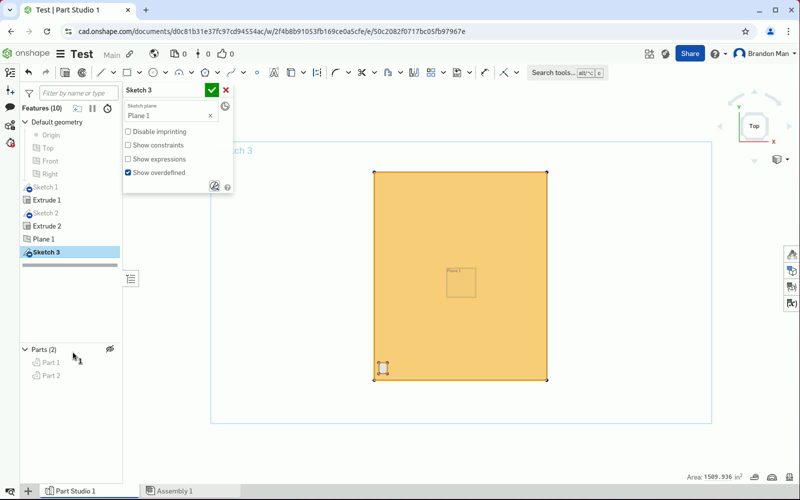
key(shift+y)
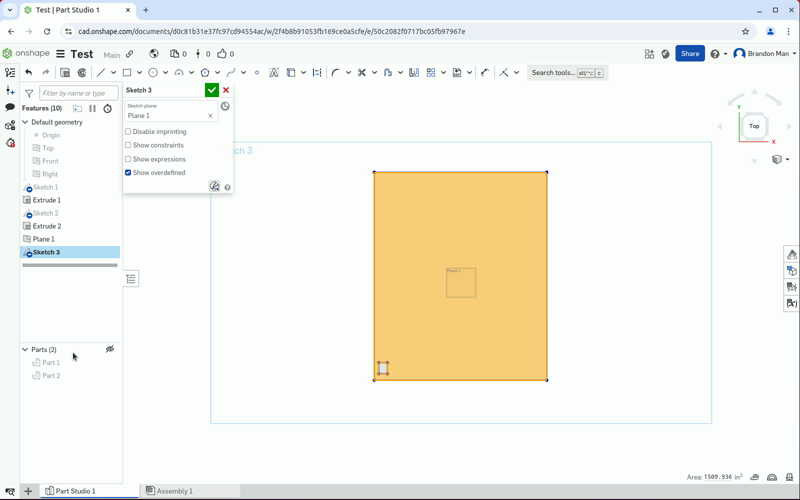
key(shift+e)
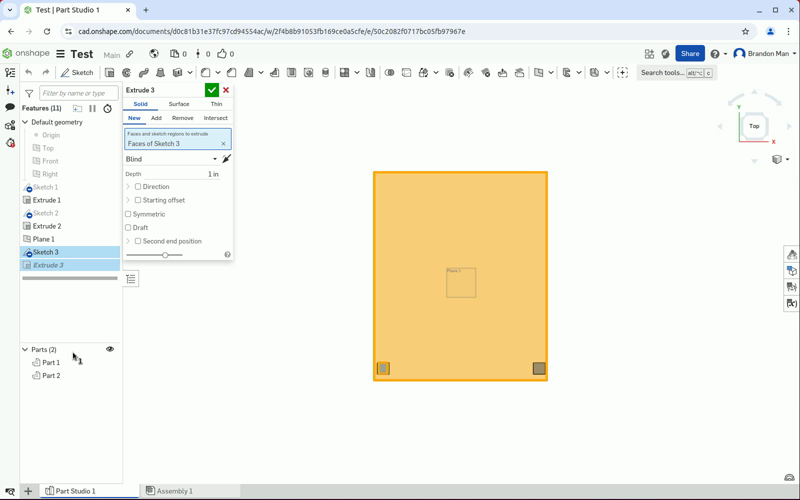
mouse_move(143, 106)
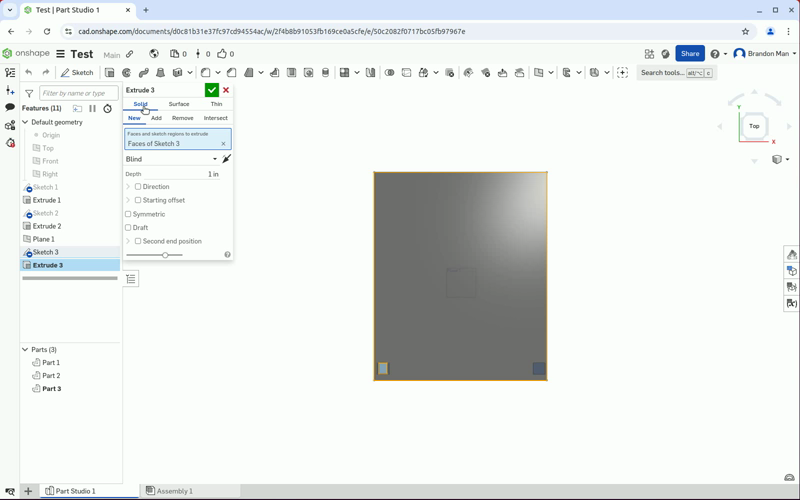
click(143, 106)
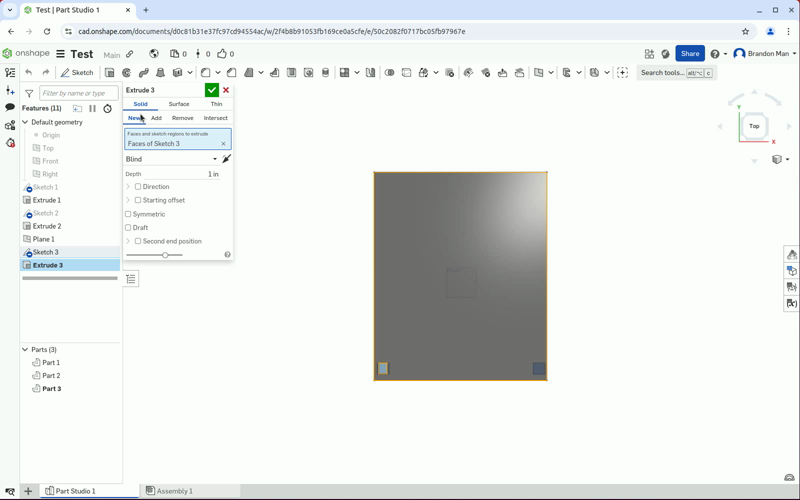
mouse_move(137, 120)
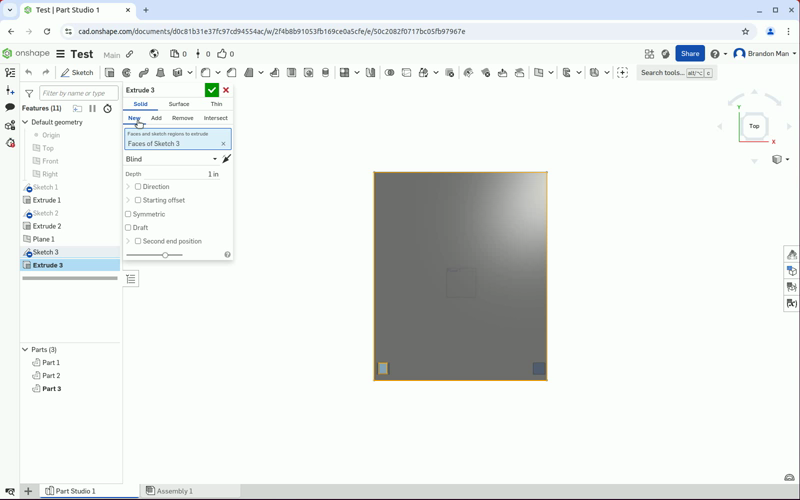
click(137, 120)
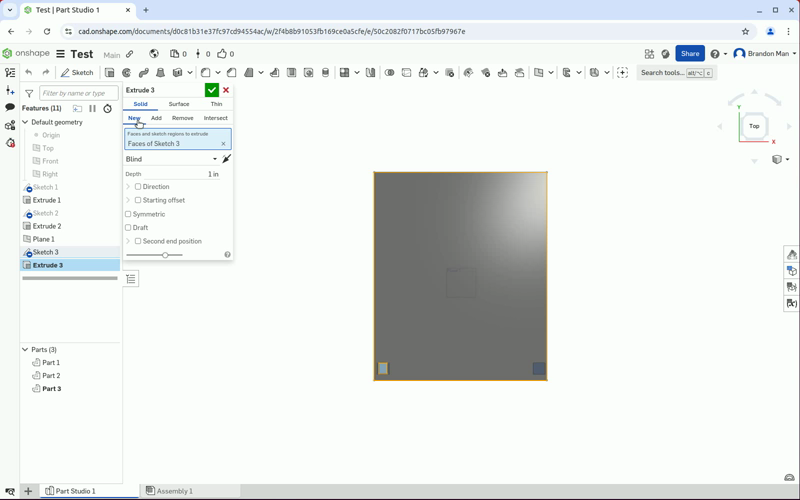
key(tab, 4)
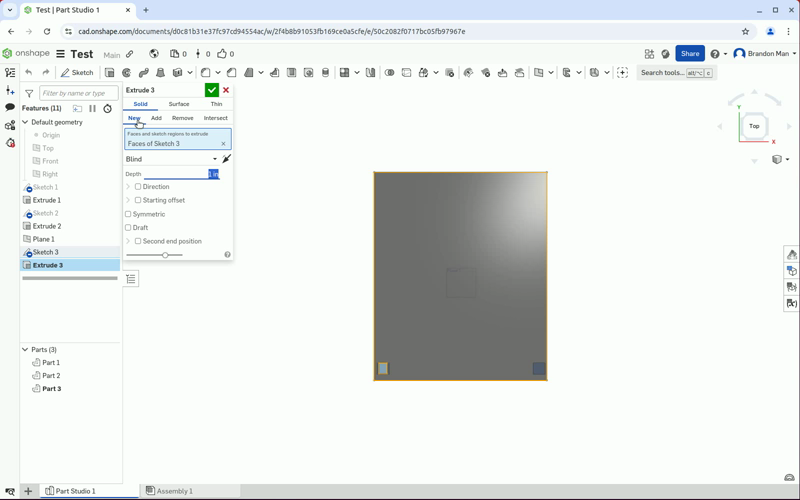
text(3.611)
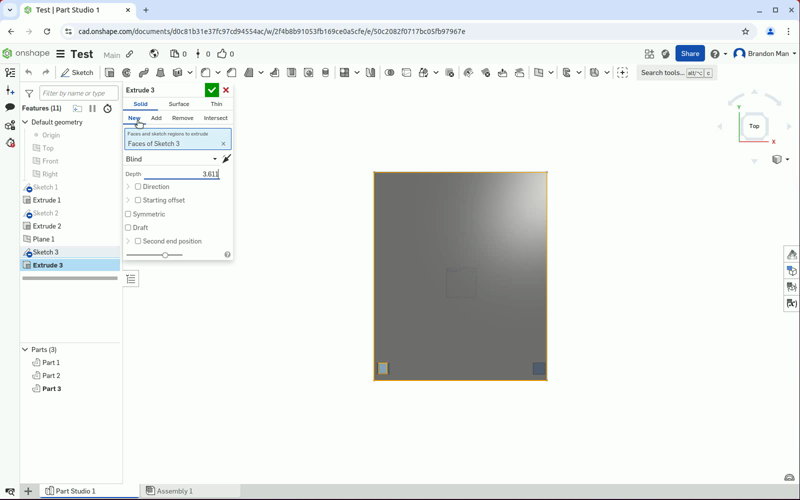
key(enter)
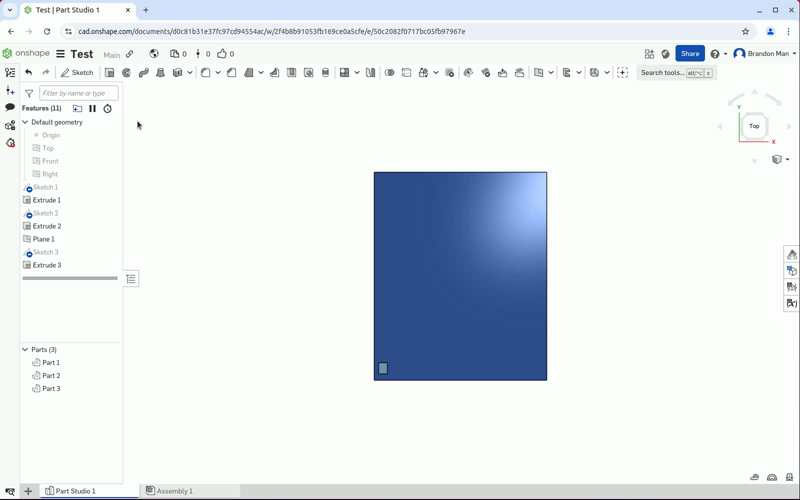
key(shift+h)
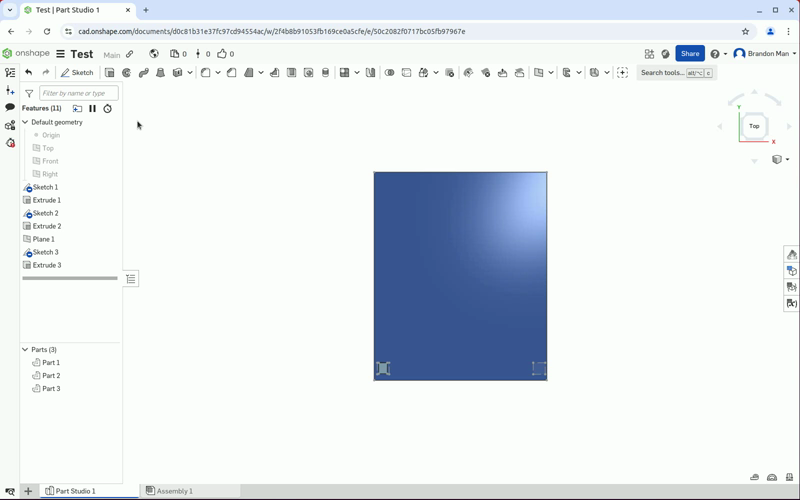
key(shift+h)
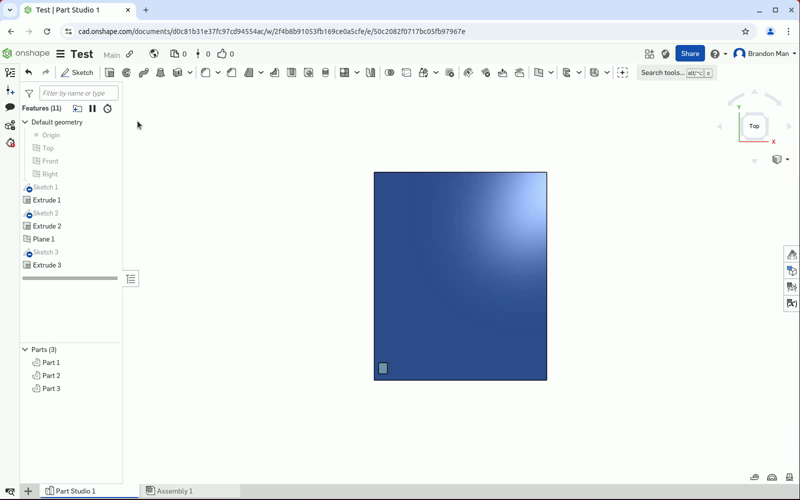
mouse_move(73, 189)
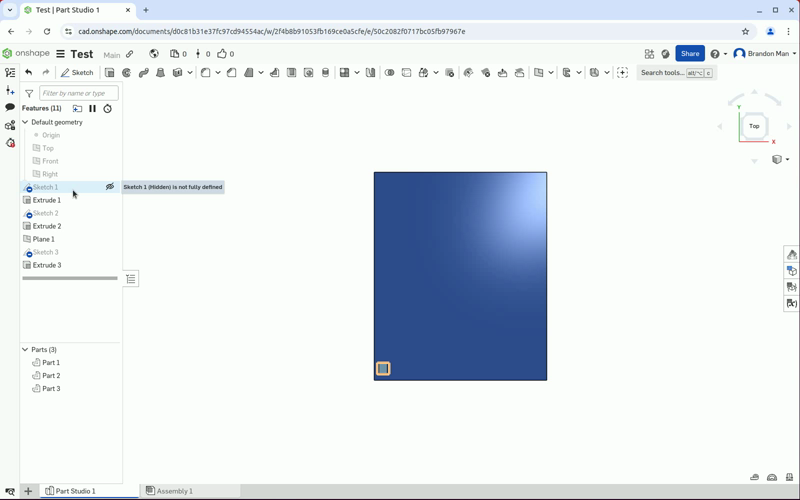
click(73, 189)
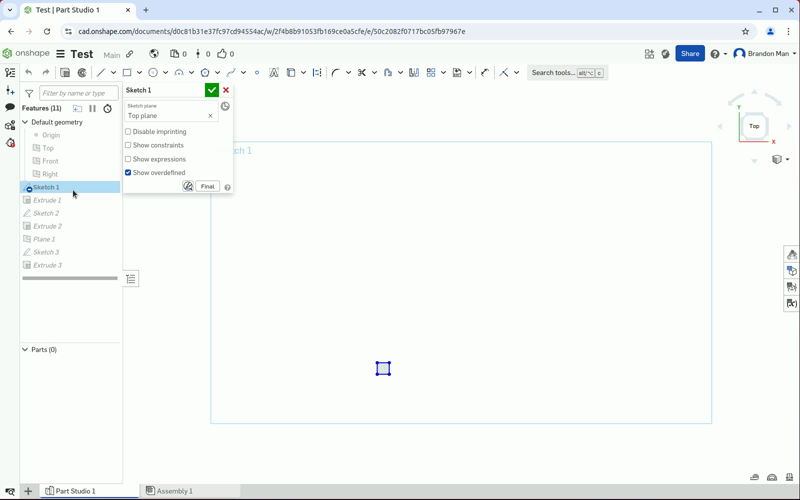
mouse_move(229, 92)
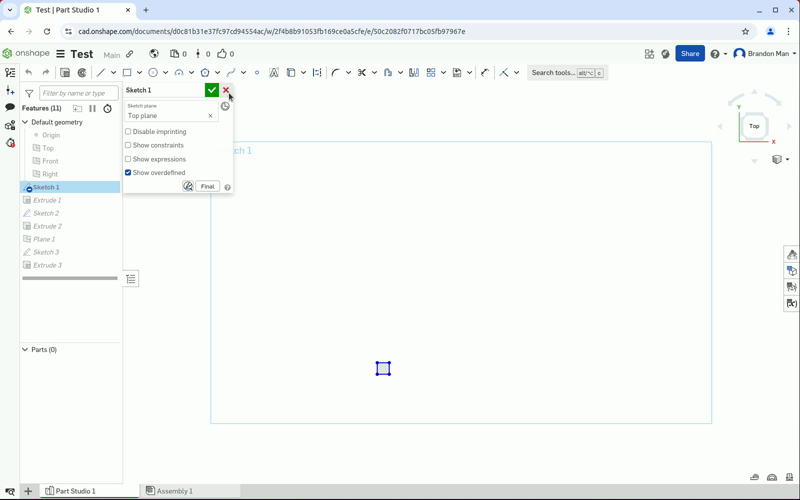
click(229, 92)
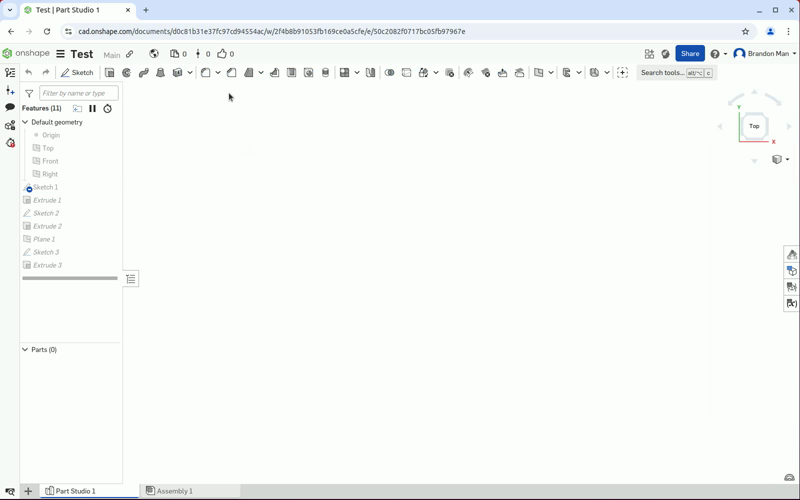
key(shift+s)
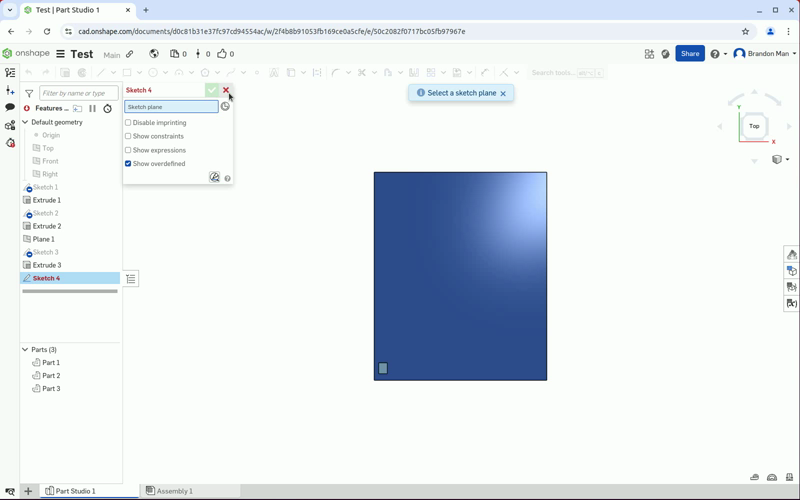
mouse_move(73, 241)
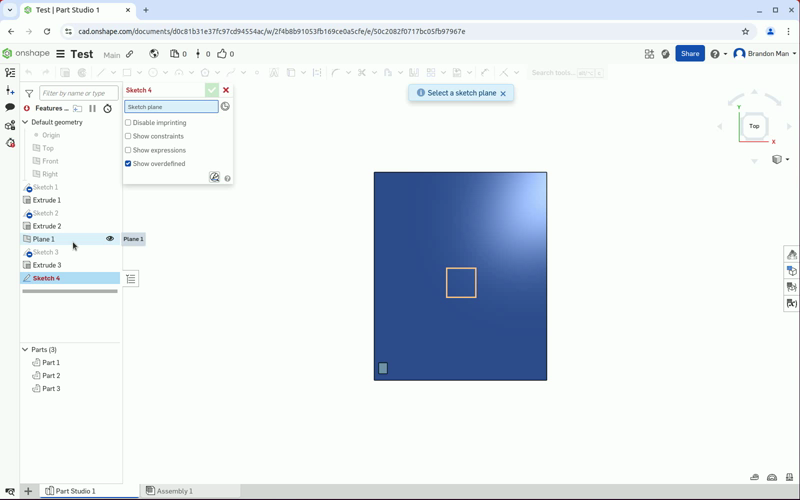
click(73, 241)
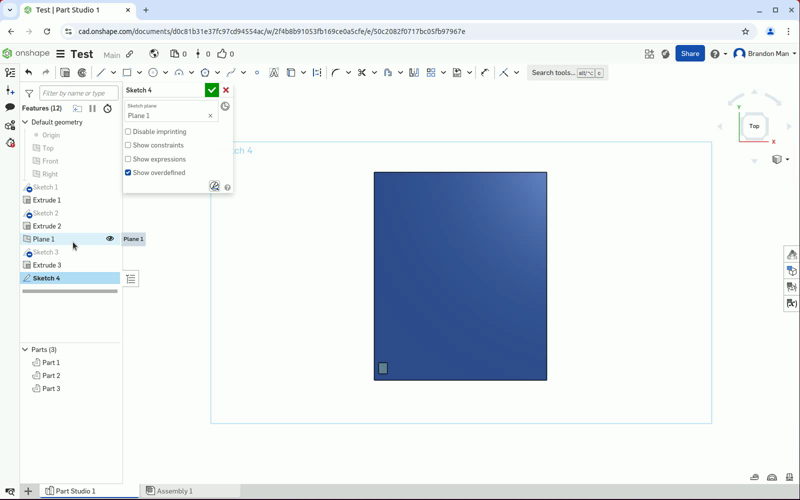
mouse_move(73, 352)
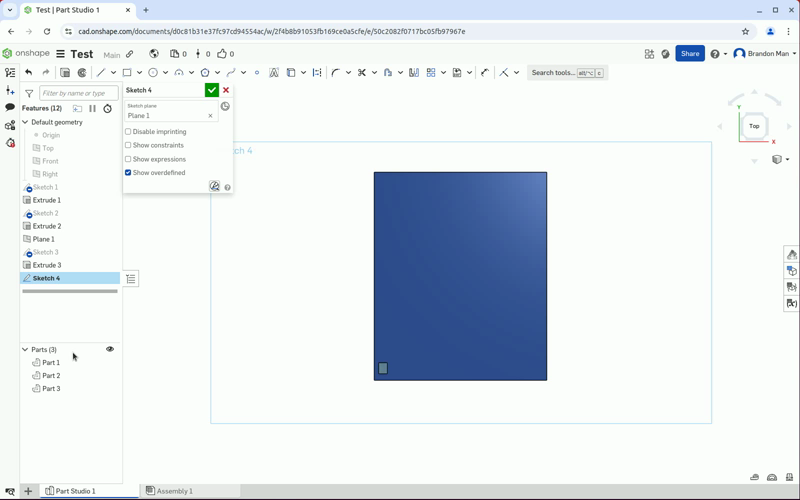
key(y)
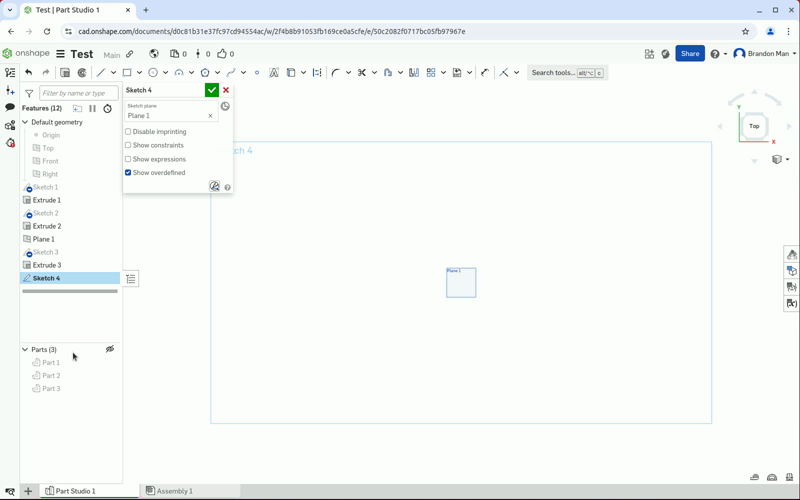
key(l)
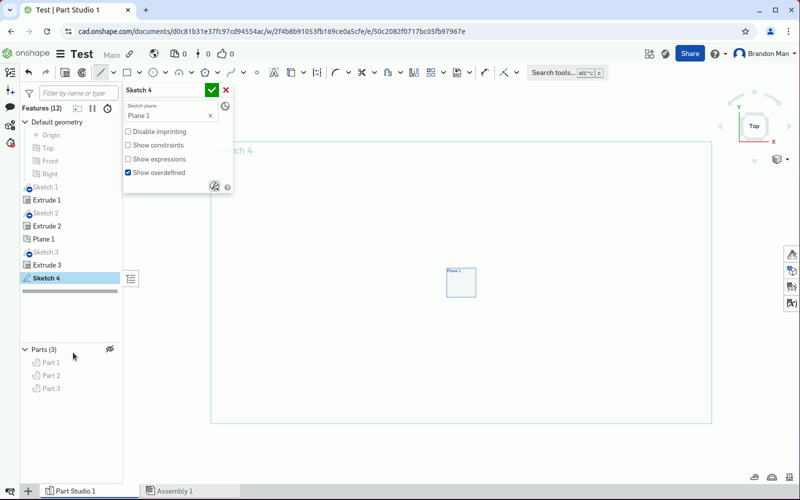
key_down(shift)
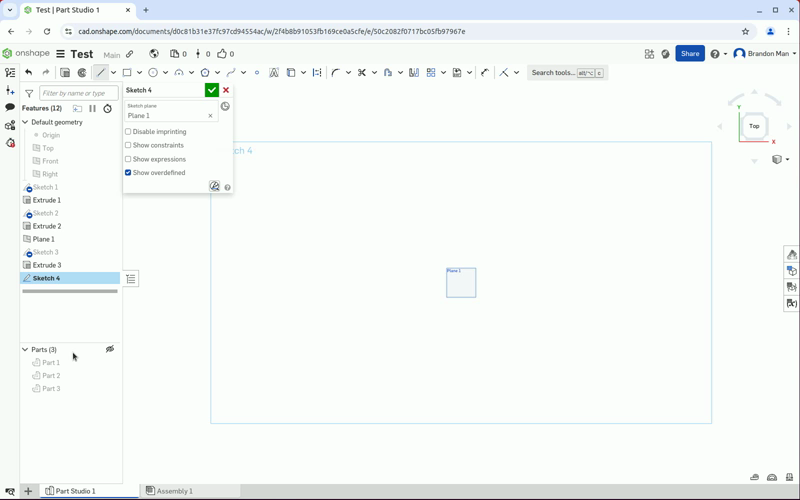
mouse_move(377, 374)
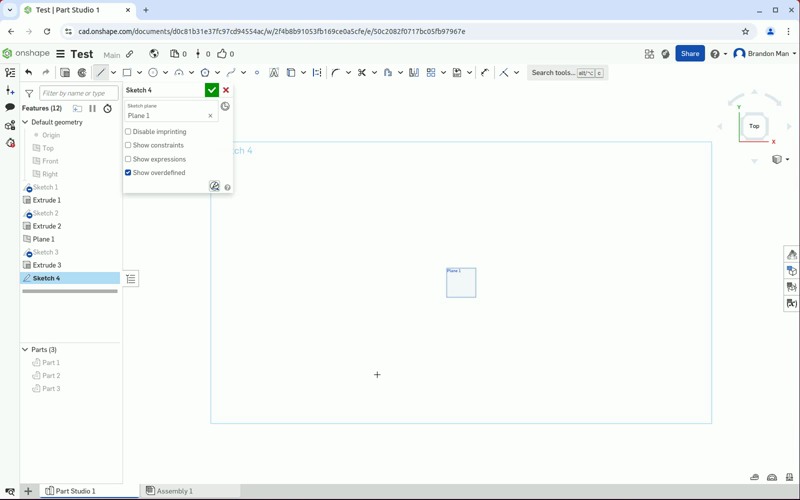
click(377, 374)
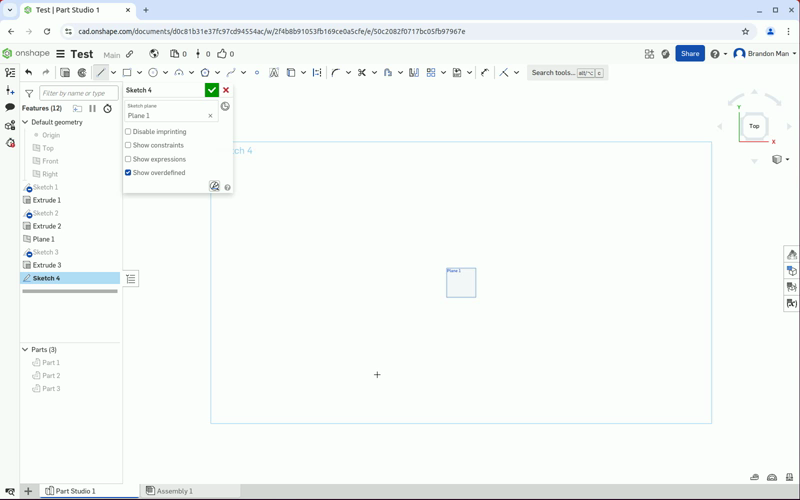
key_up(shift)
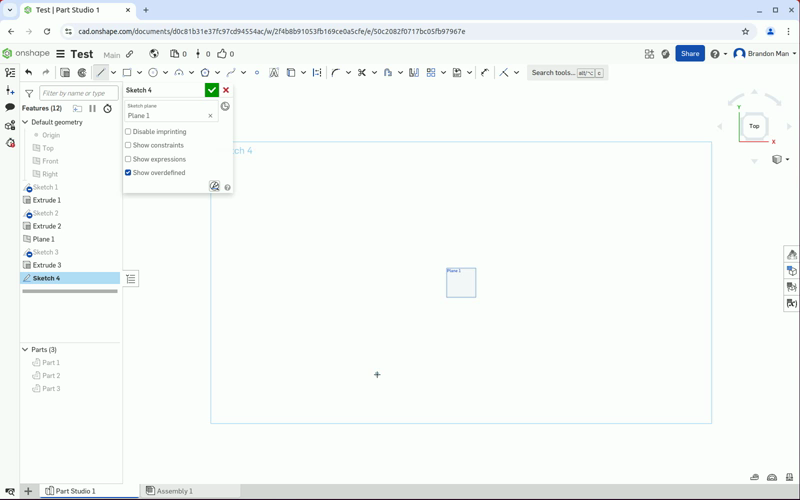
key_down(shift)
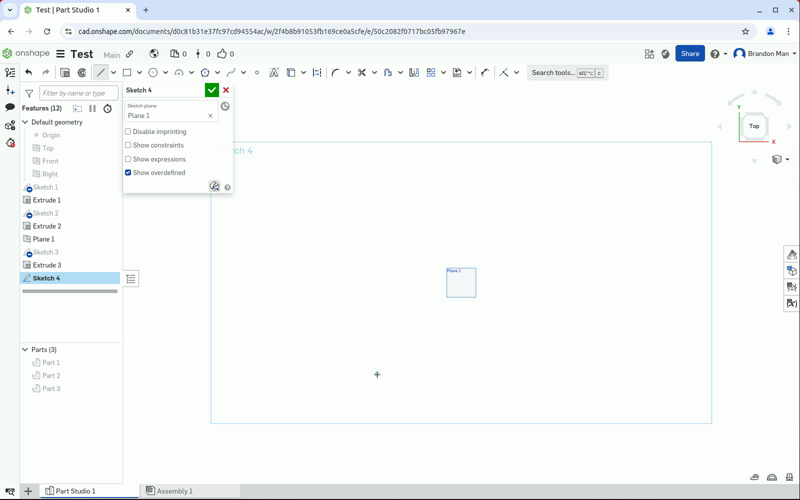
mouse_move(407, 374)
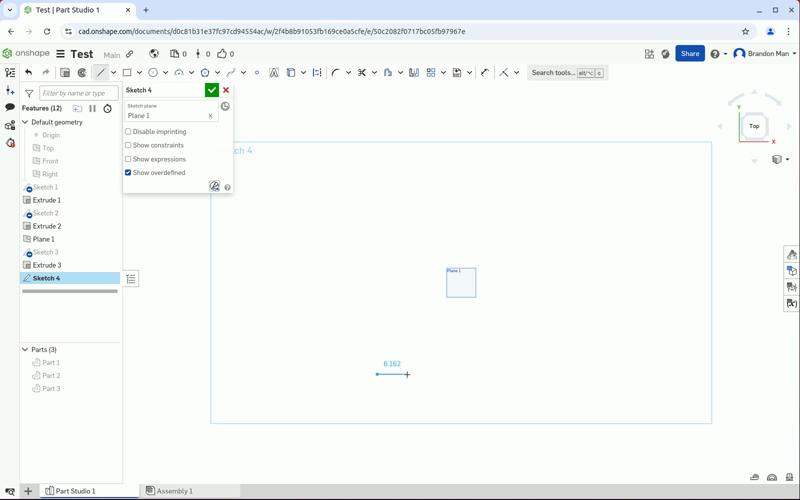
mouse_move(389, 374)
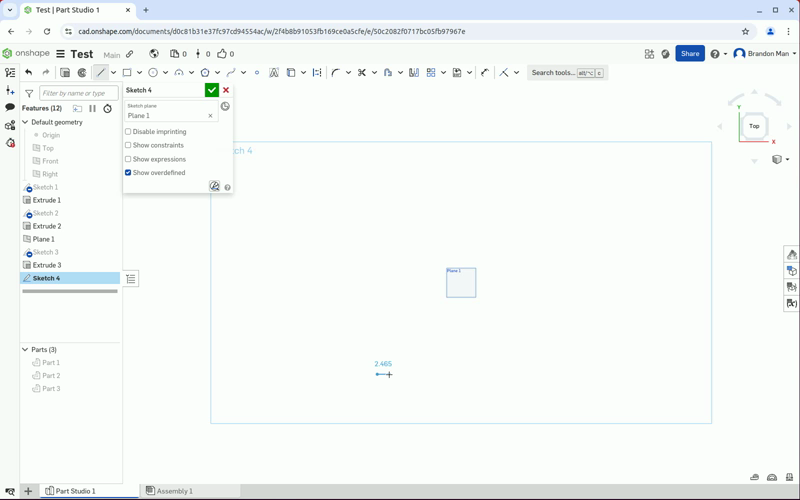
click(389, 374)
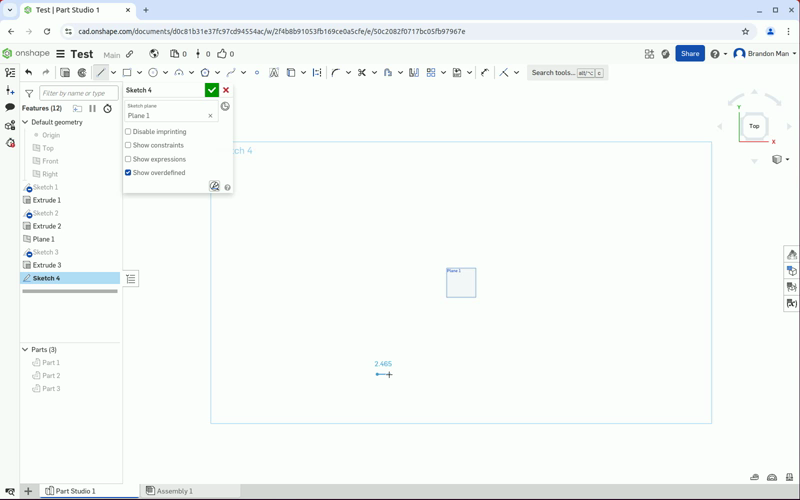
key_up(shift)
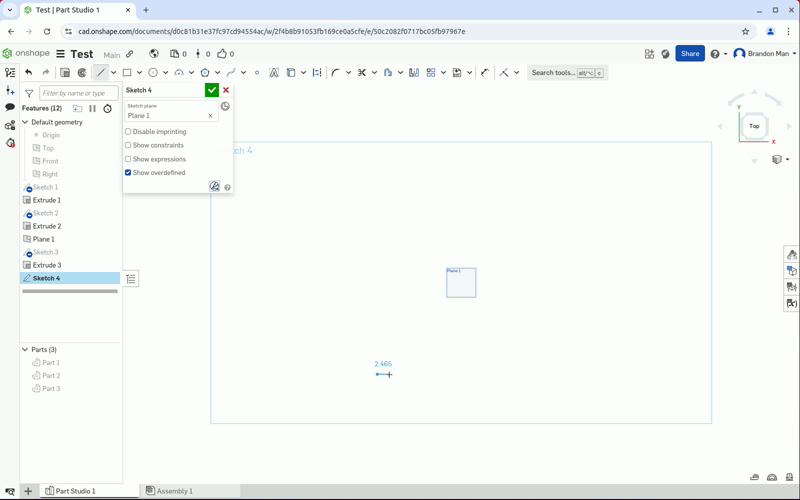
key_down(shift)
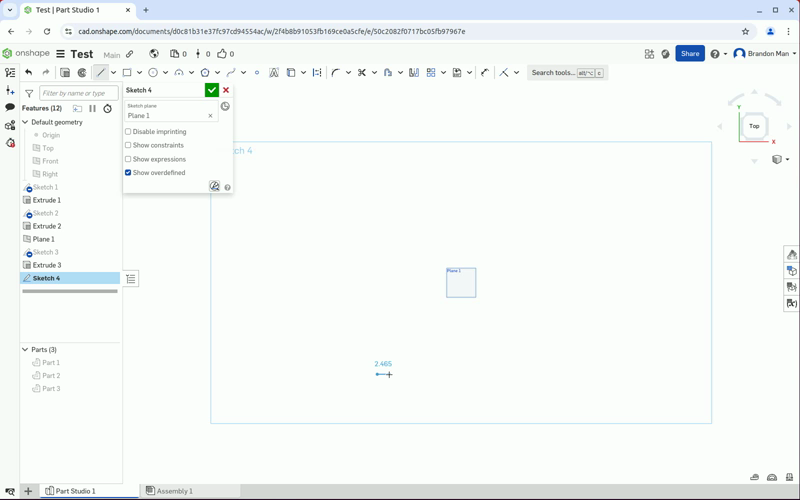
mouse_move(419, 374)
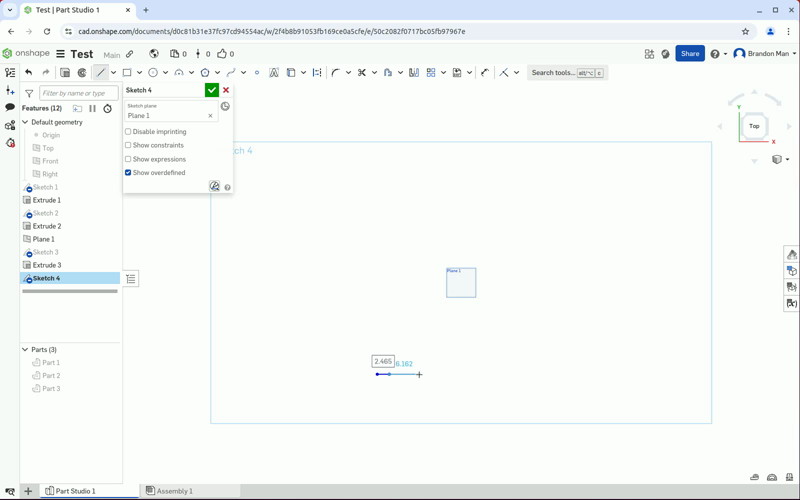
mouse_move(389, 362)
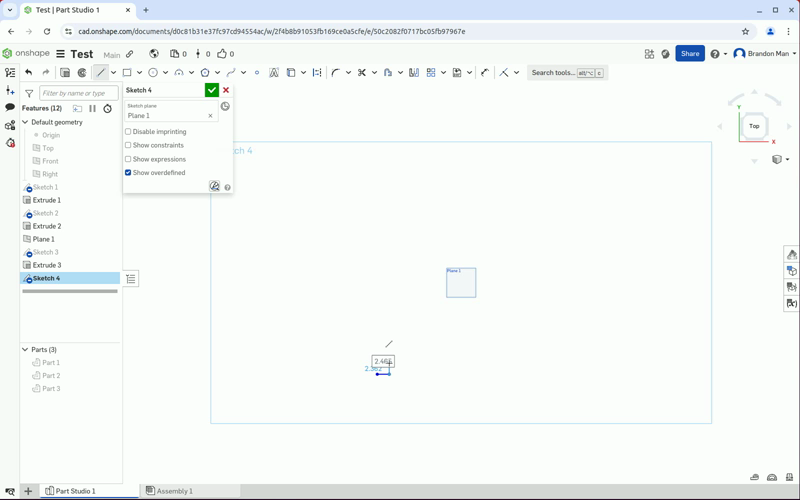
click(389, 362)
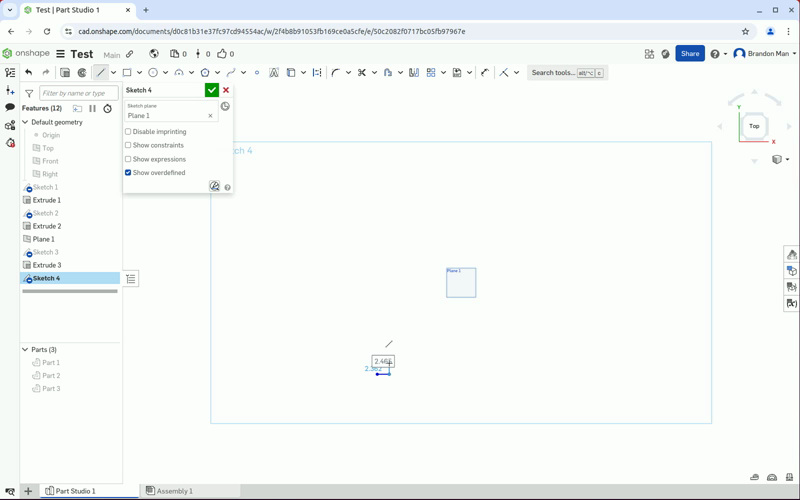
key_up(shift)
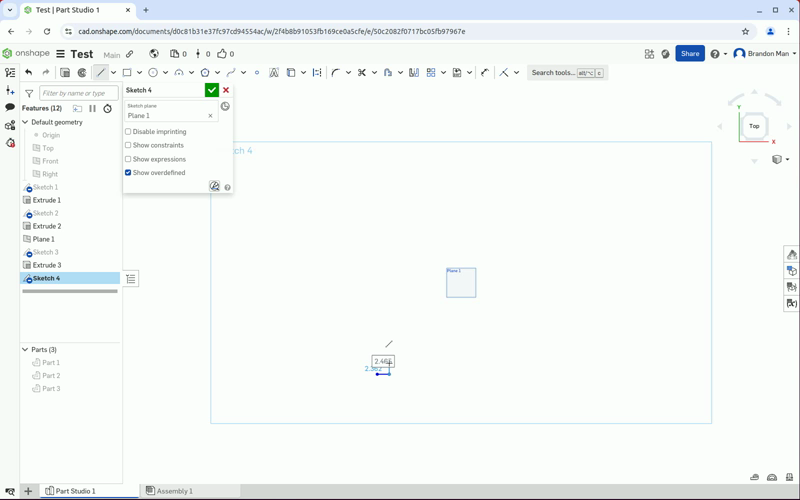
key_down(shift)
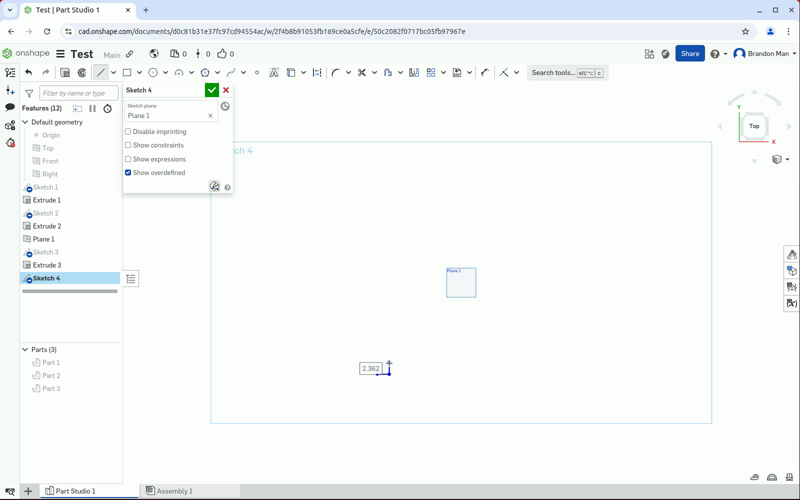
mouse_move(419, 362)
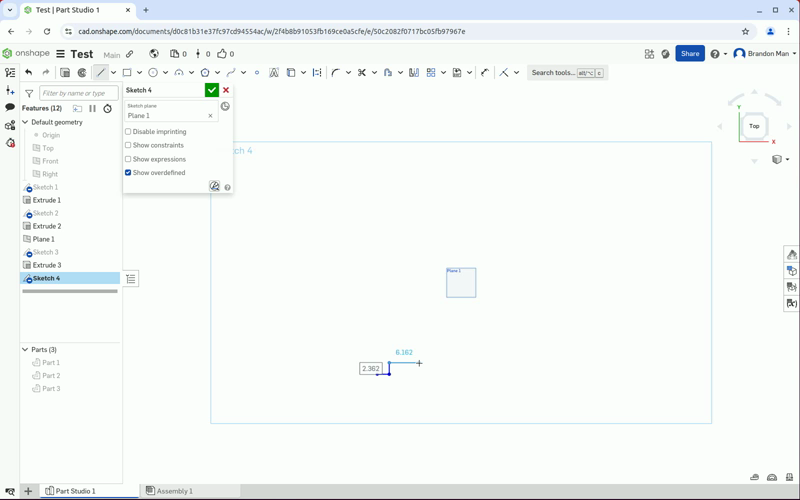
mouse_move(377, 362)
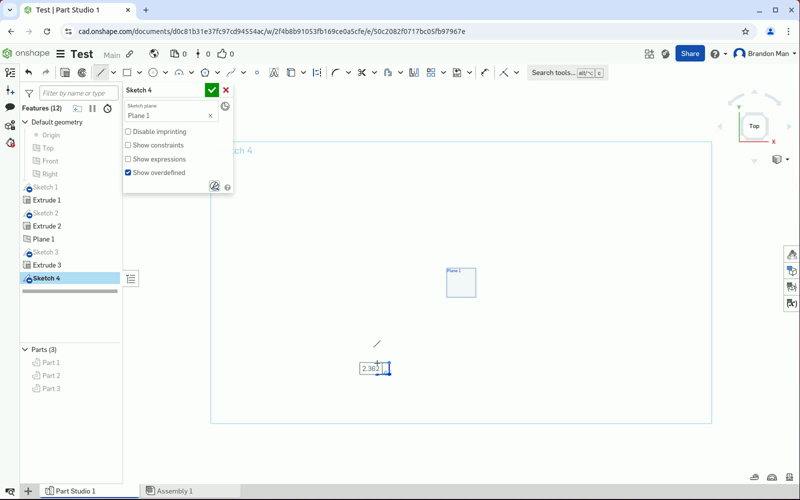
click(377, 362)
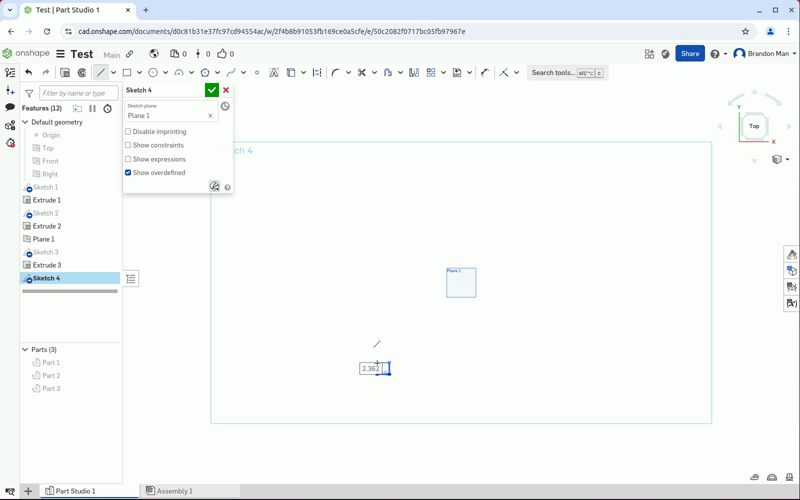
key_up(shift)
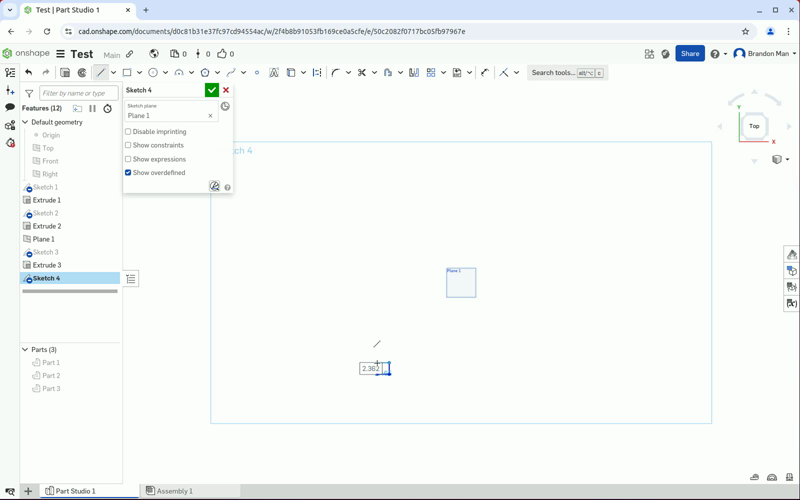
mouse_move(407, 362)
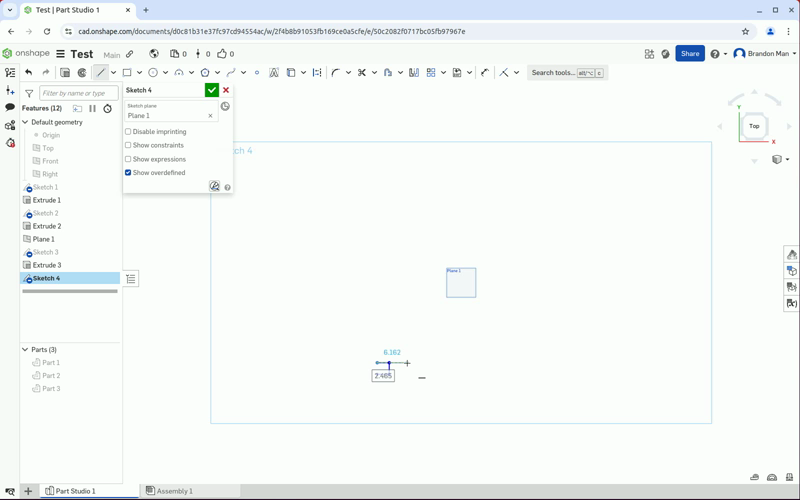
key_down(shift)
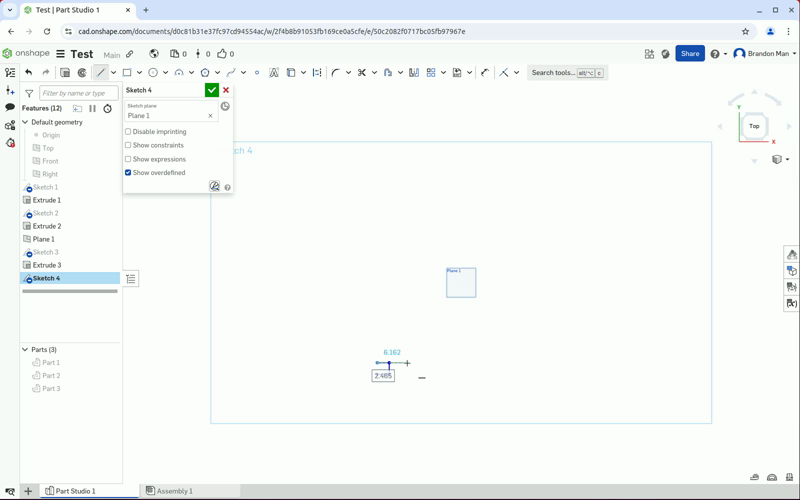
mouse_move(377, 374)
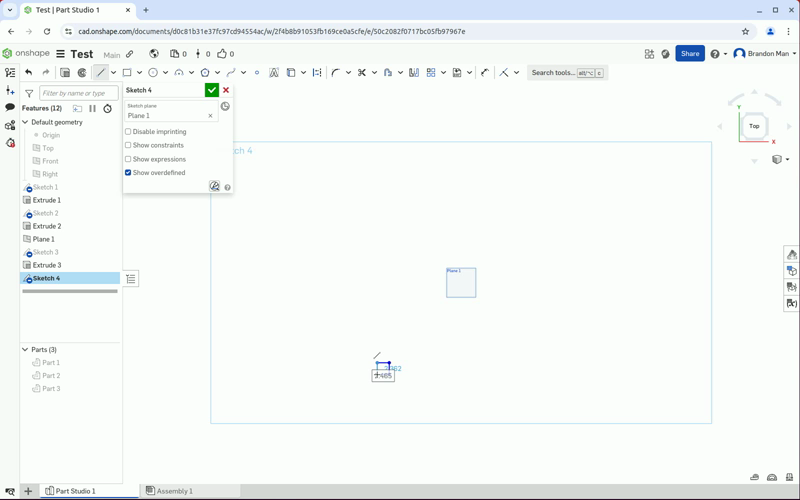
key_up(shift)
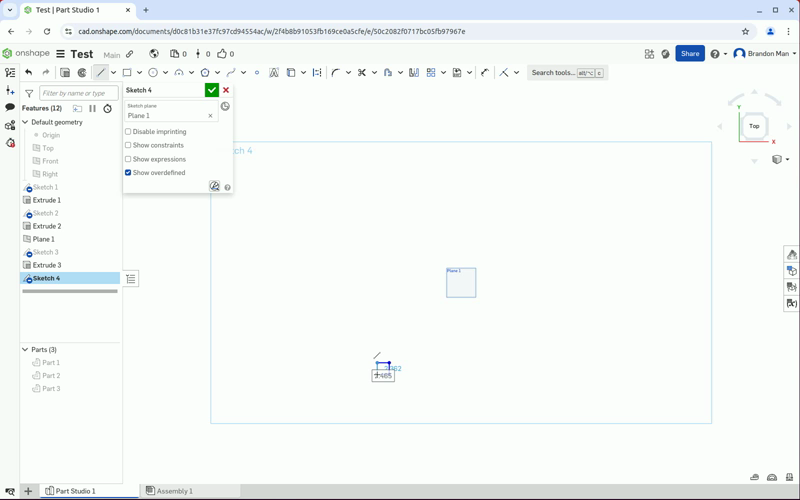
click(377, 374)
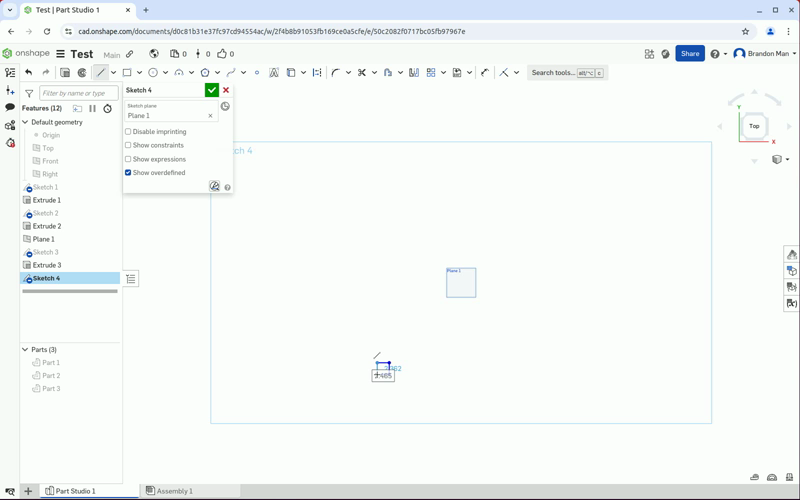
key(esc)
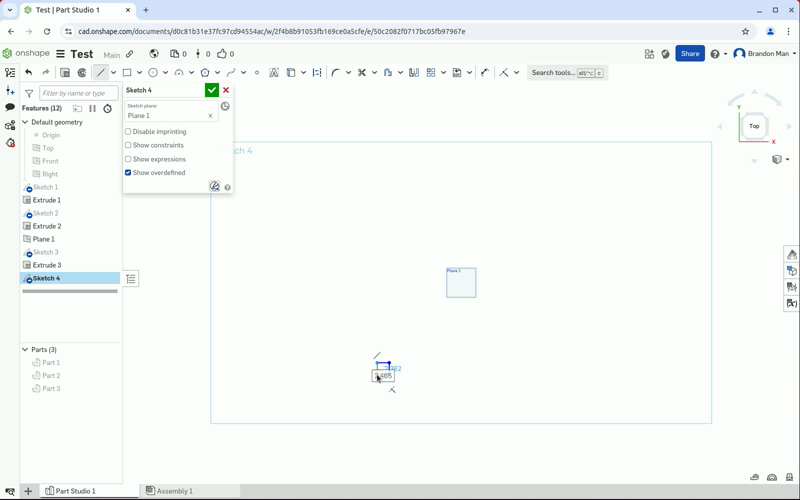
mouse_move(386, 364)
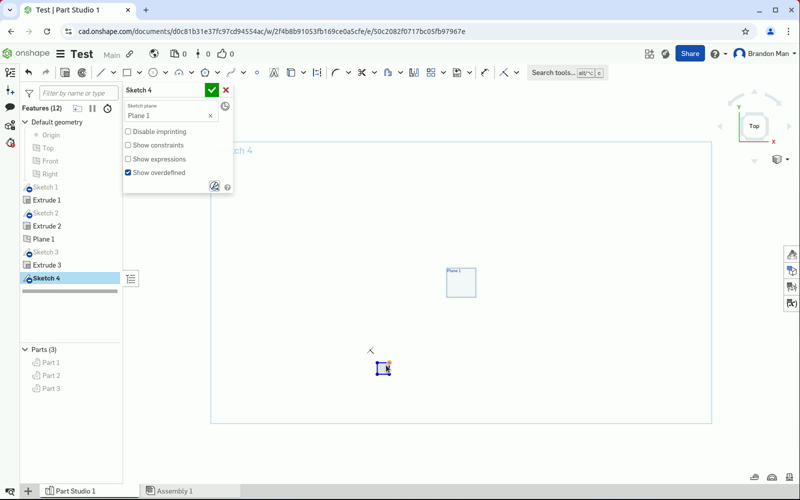
scroll(6)
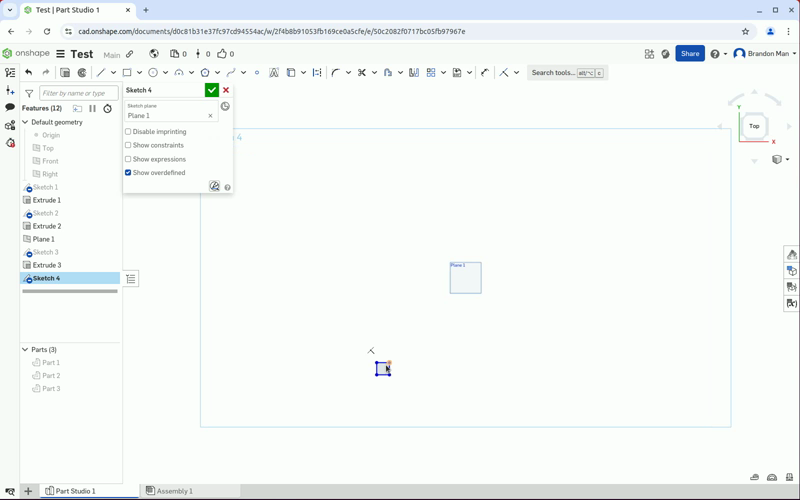
scroll(6)
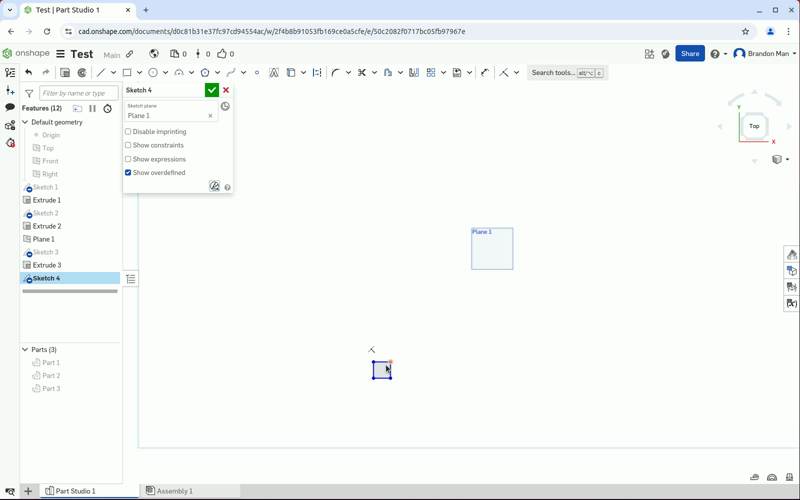
scroll(6)
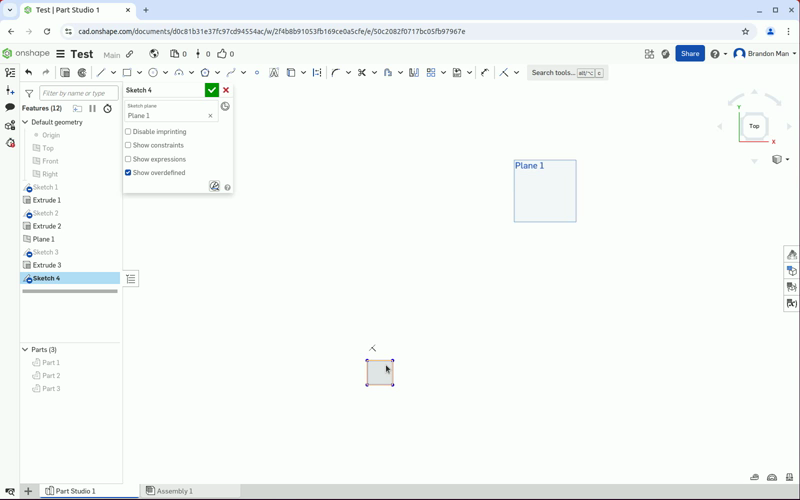
scroll(6)
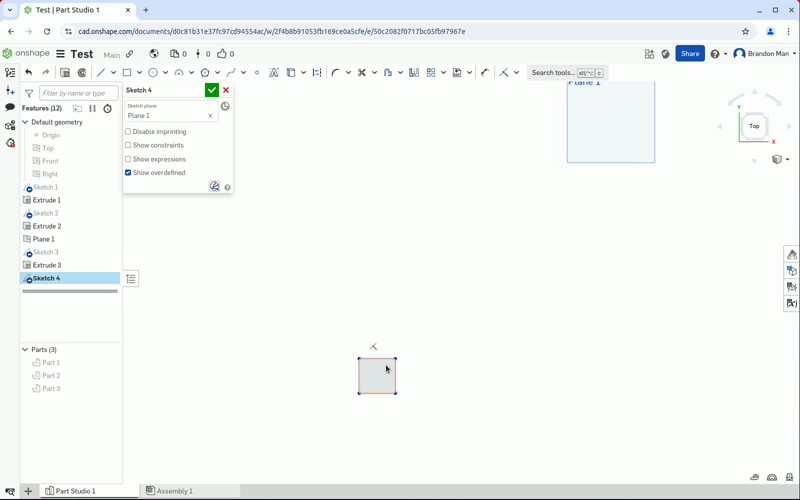
scroll(6)
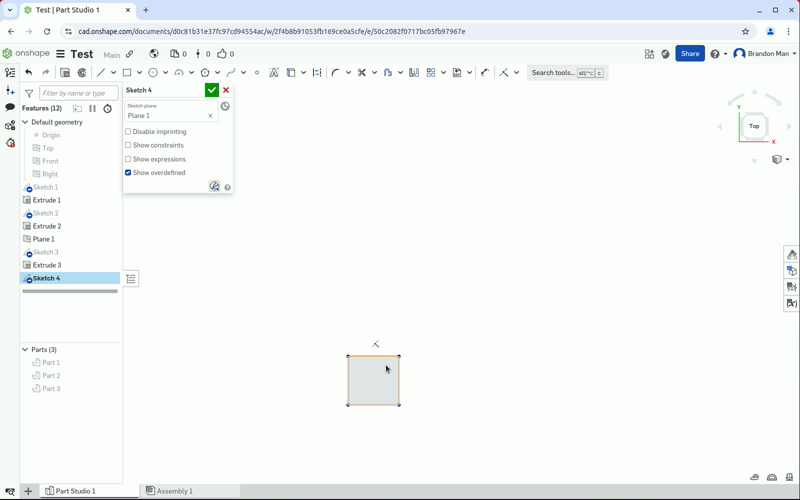
scroll(6)
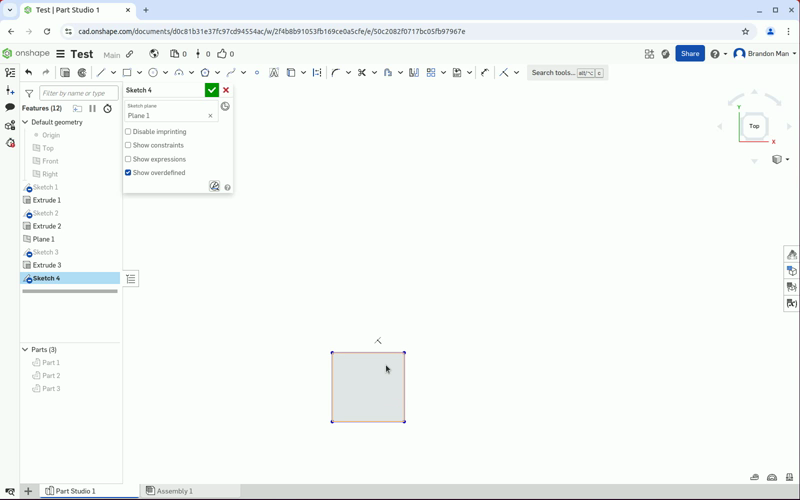
scroll(6)
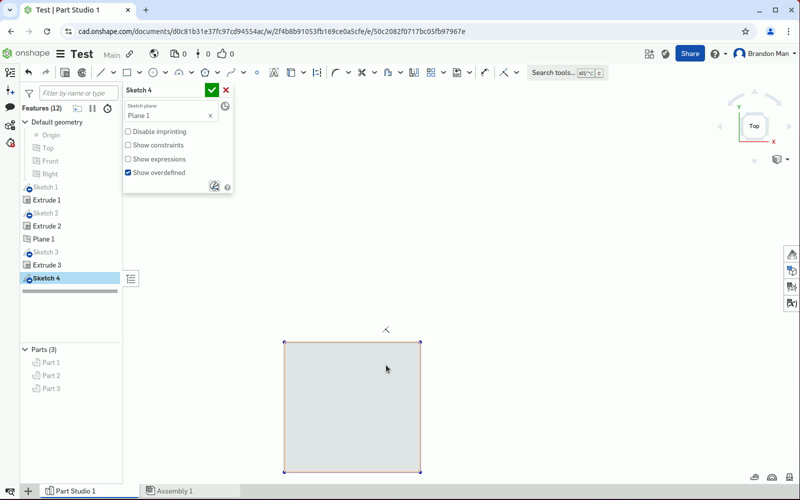
click(386, 364)
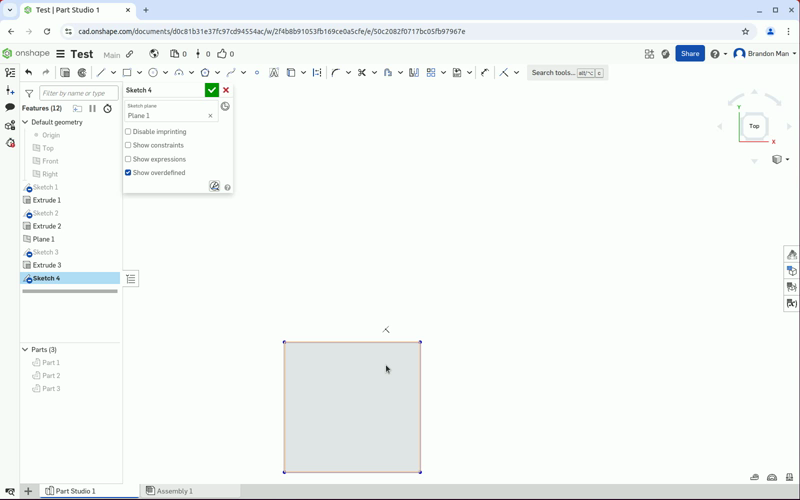
scroll(-6)
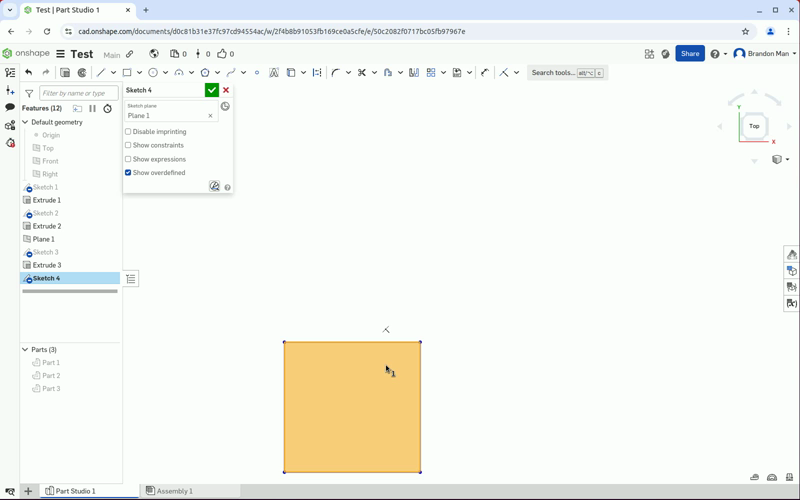
scroll(-6)
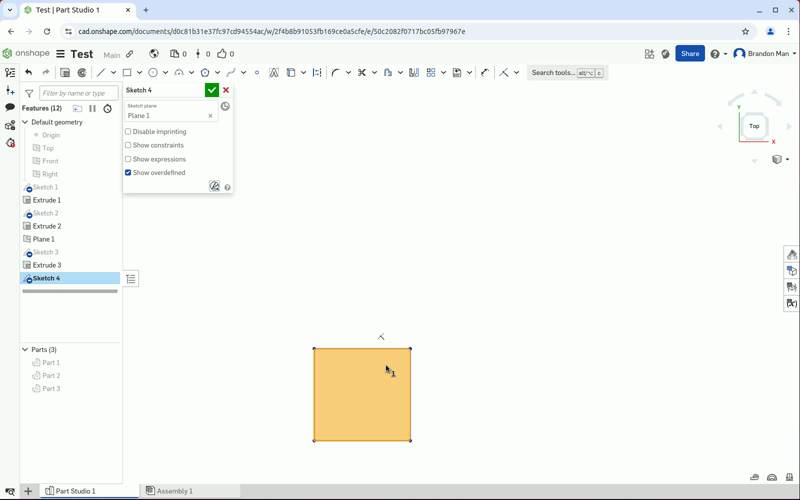
scroll(-6)
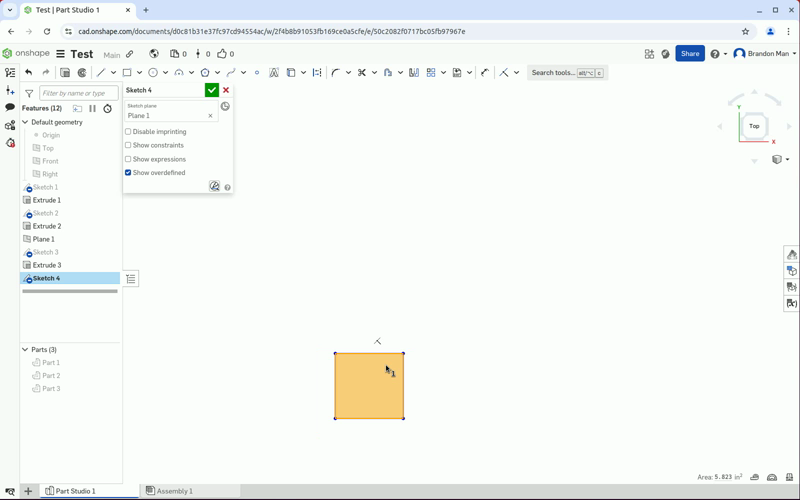
scroll(-6)
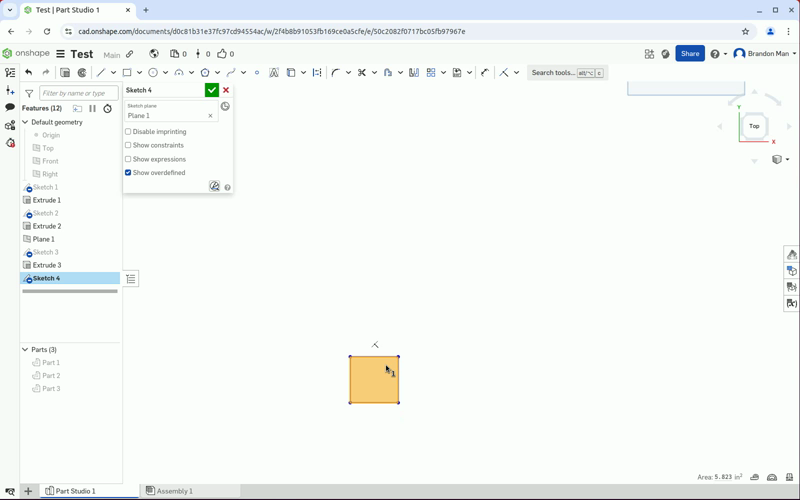
scroll(-6)
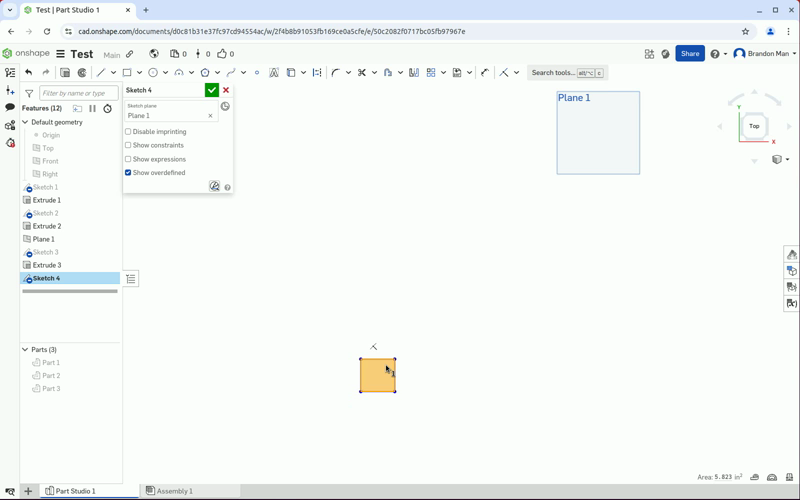
scroll(-6)
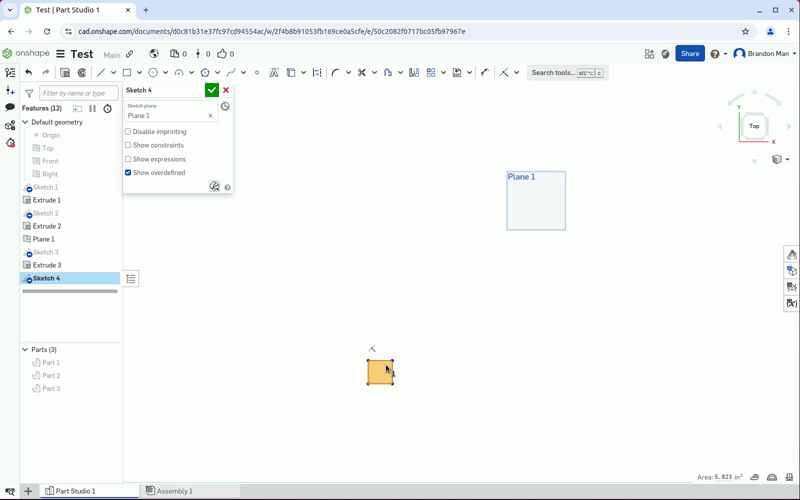
scroll(-6)
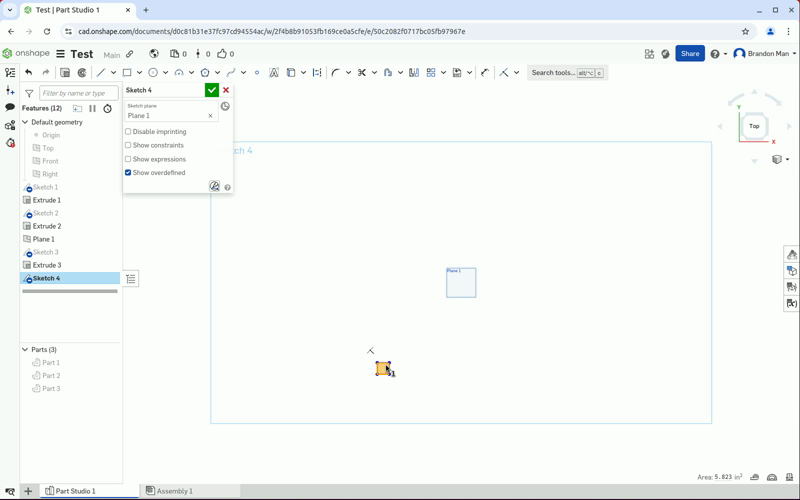
mouse_move(73, 352)
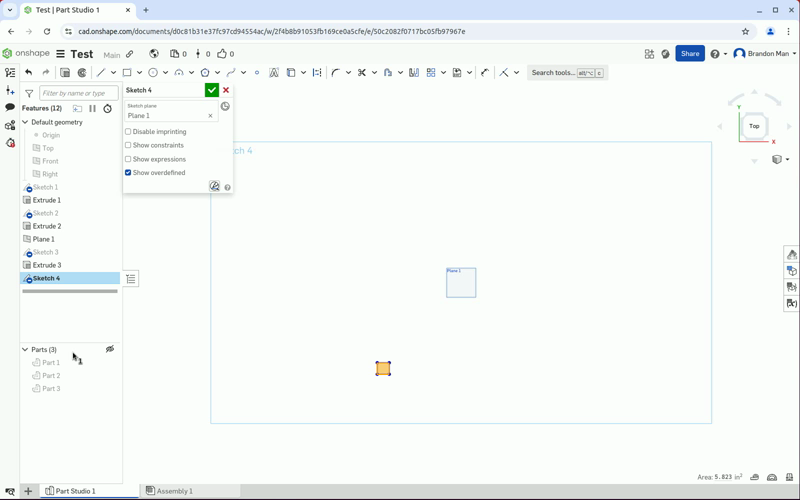
key(shift+y)
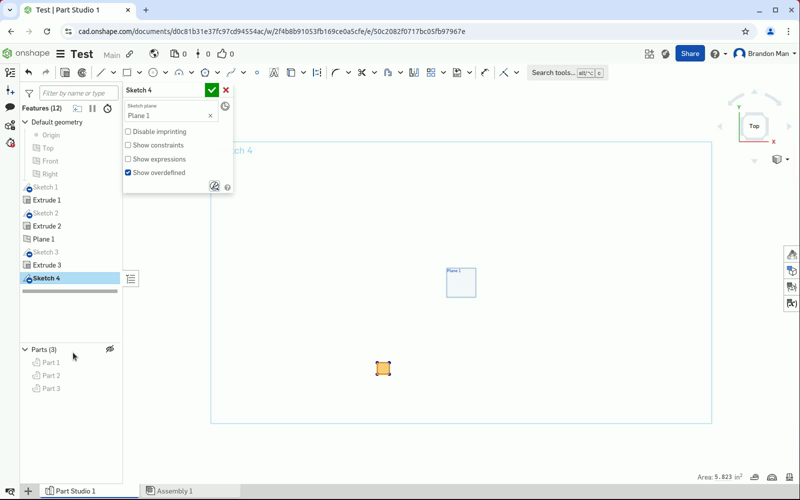
key(shift+e)
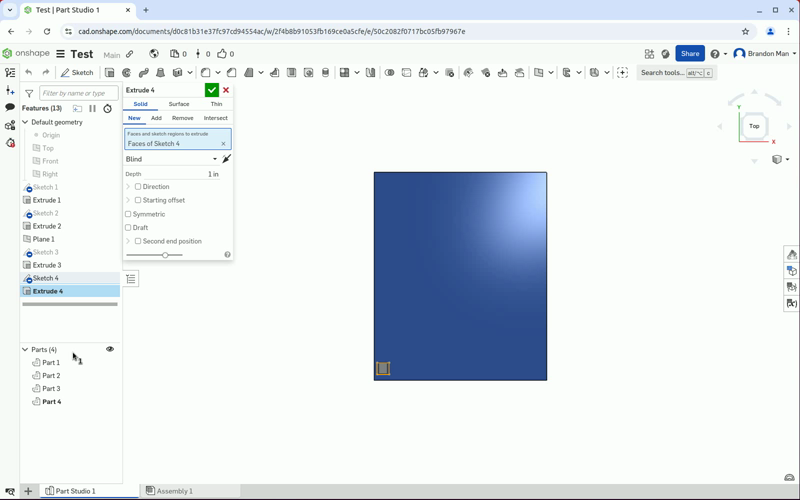
mouse_move(143, 106)
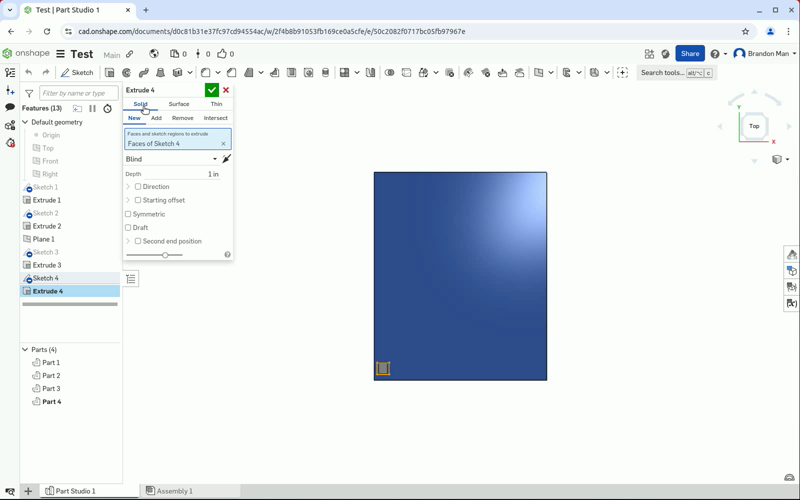
click(143, 106)
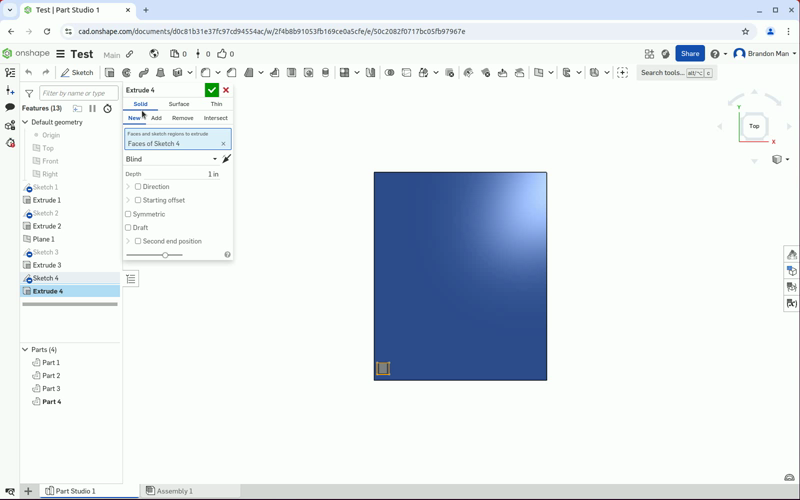
mouse_move(137, 120)
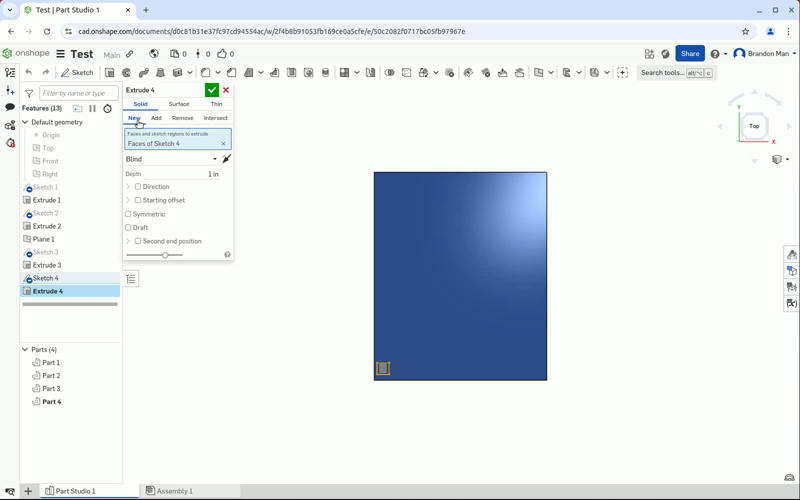
click(137, 120)
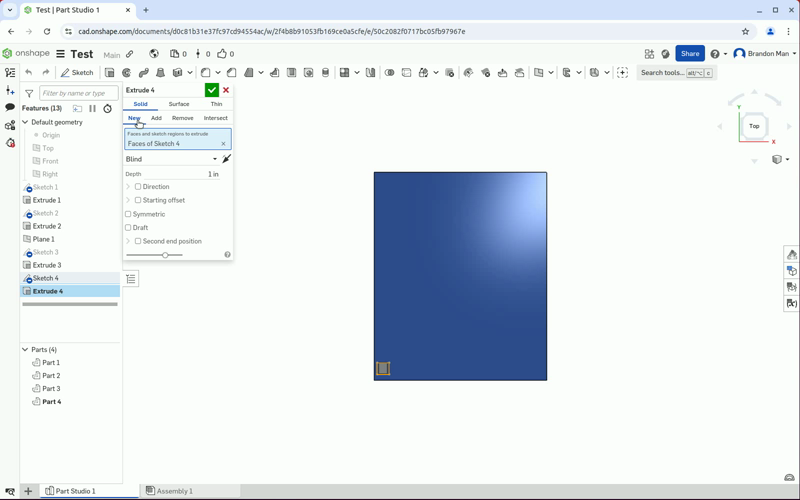
key(tab, 4)
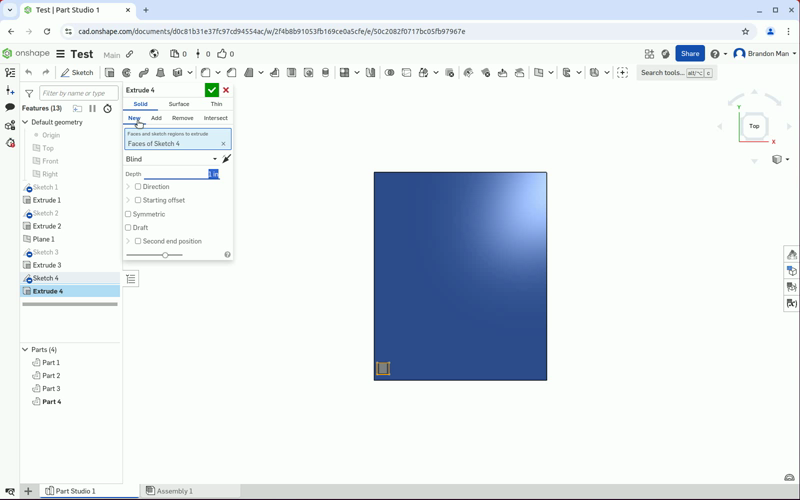
text(3.611)
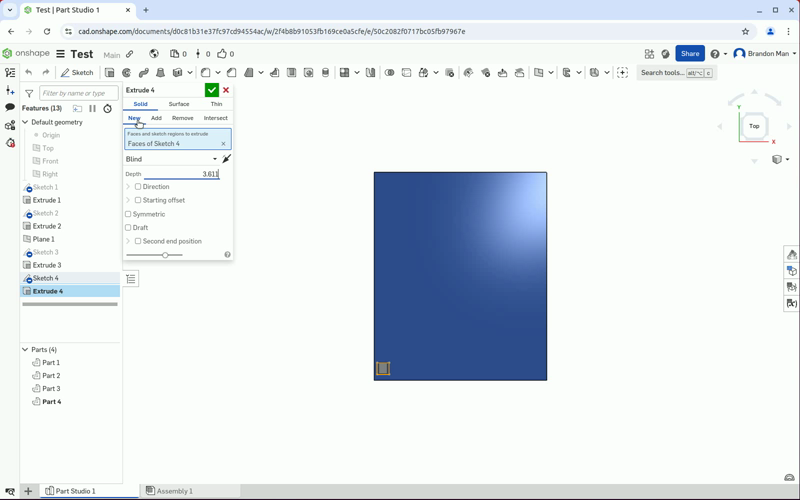
key(enter)
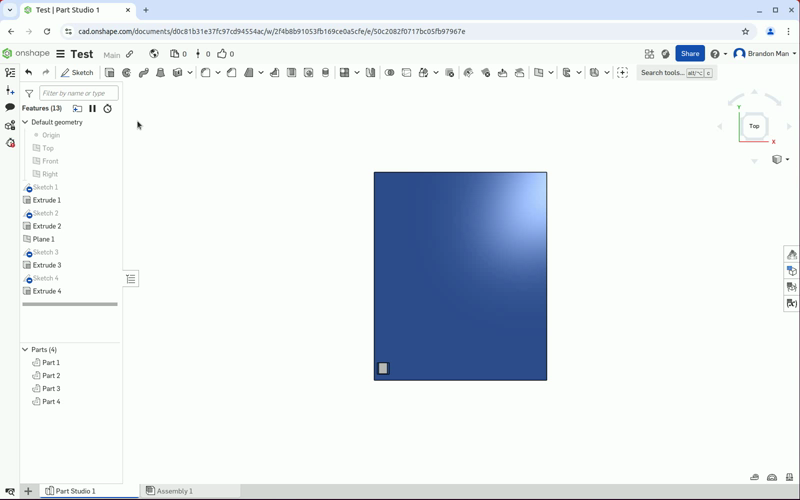
key(shift+h)
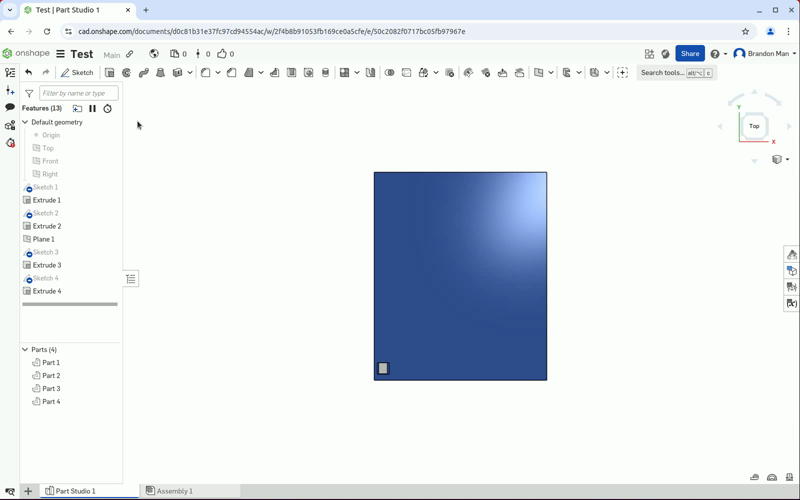
key(shift+h)
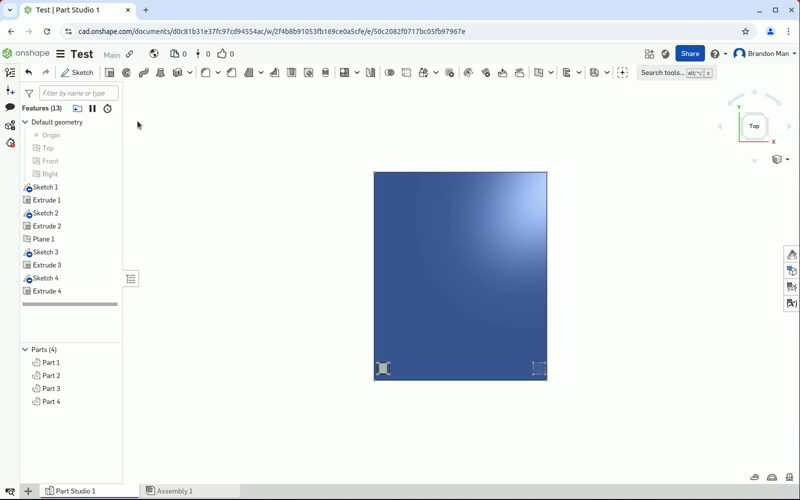
key(shift+7)
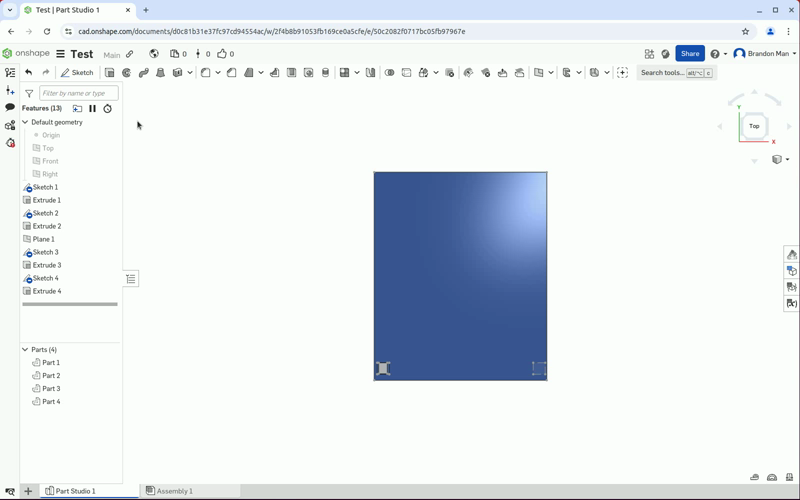
key(up, 3)
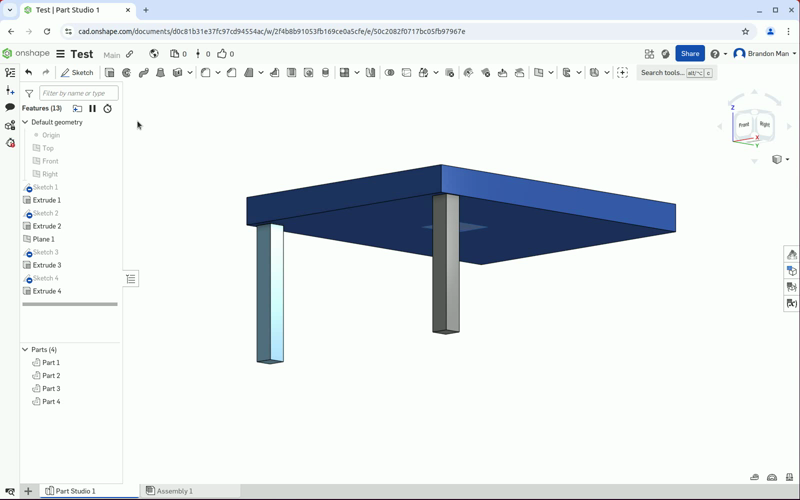
key(left, 3)
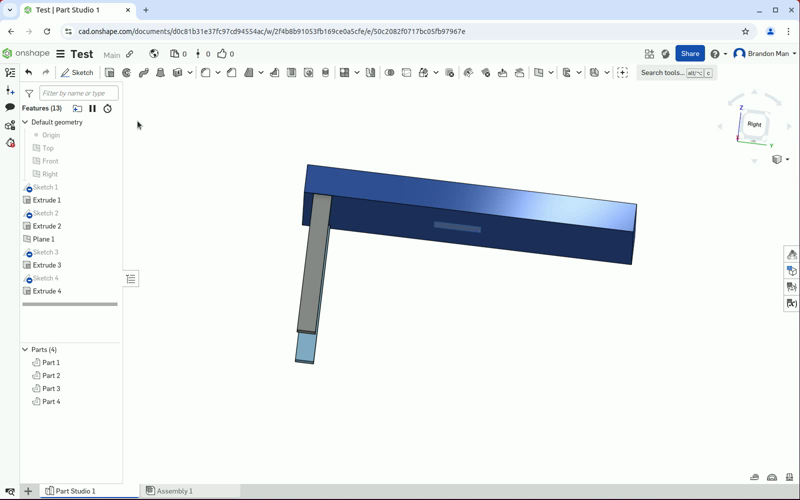
key(right, 3)
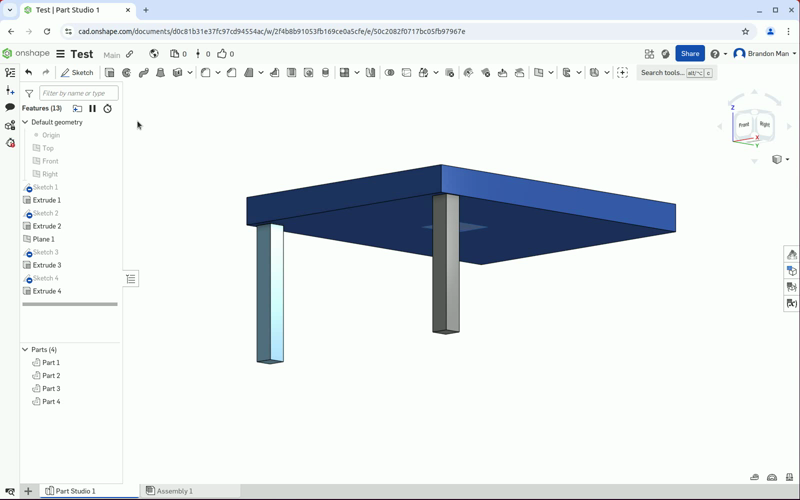
key(down, 3)
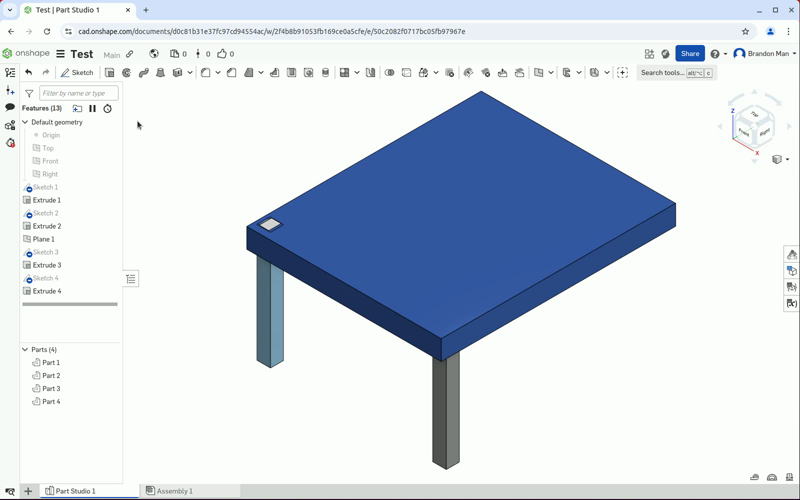
mouse_move(73, 189)
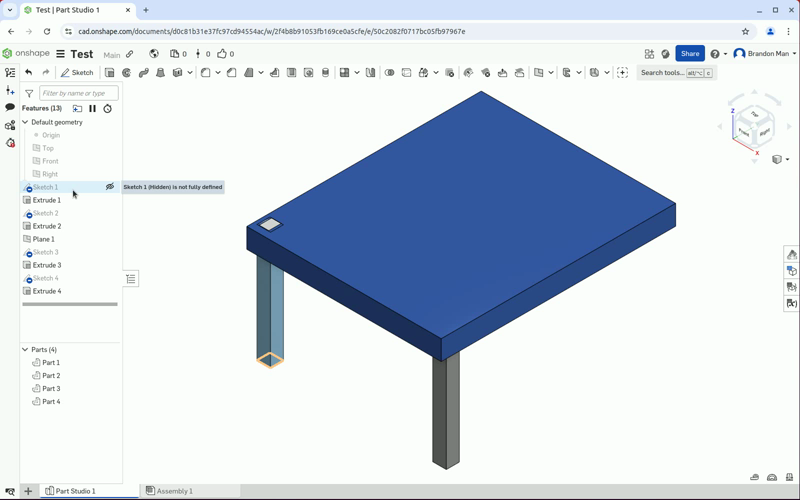
click(73, 189)